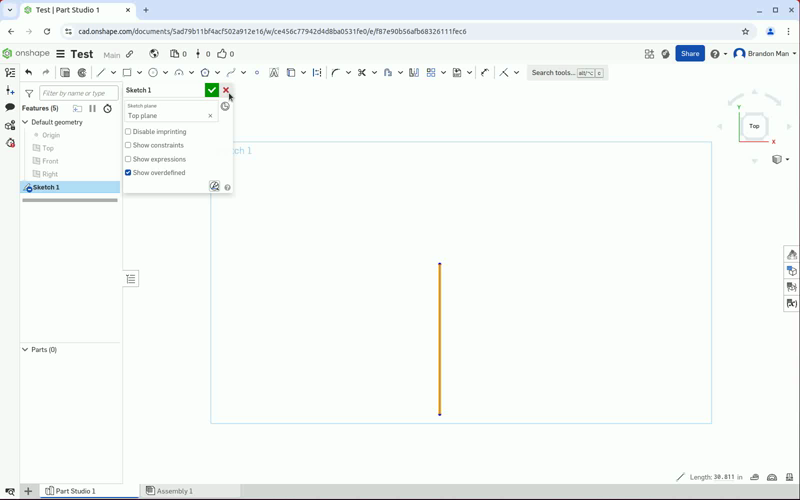
key(shift+h)
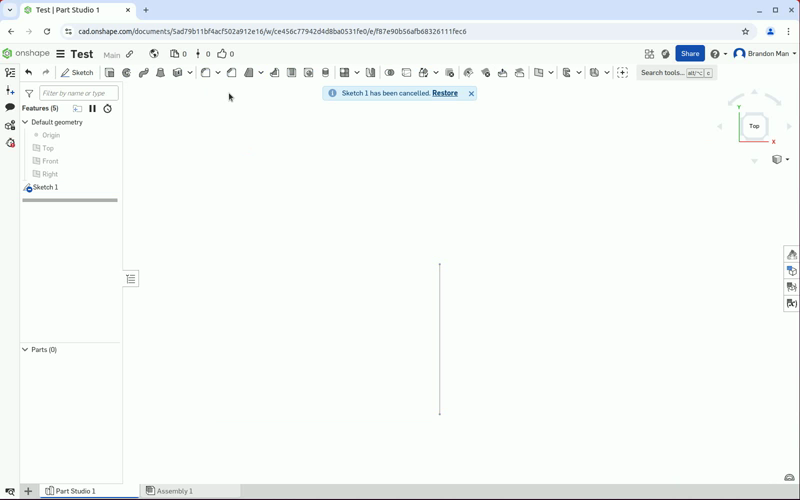
key(shift+s)
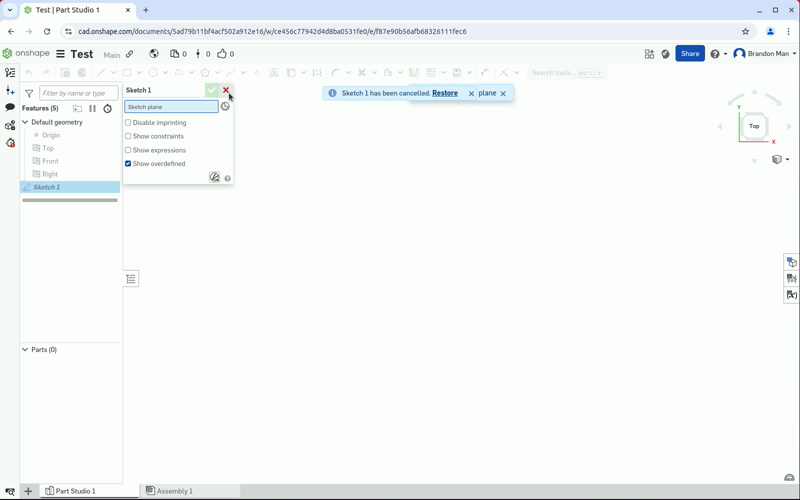
mouse_move(73, 150)
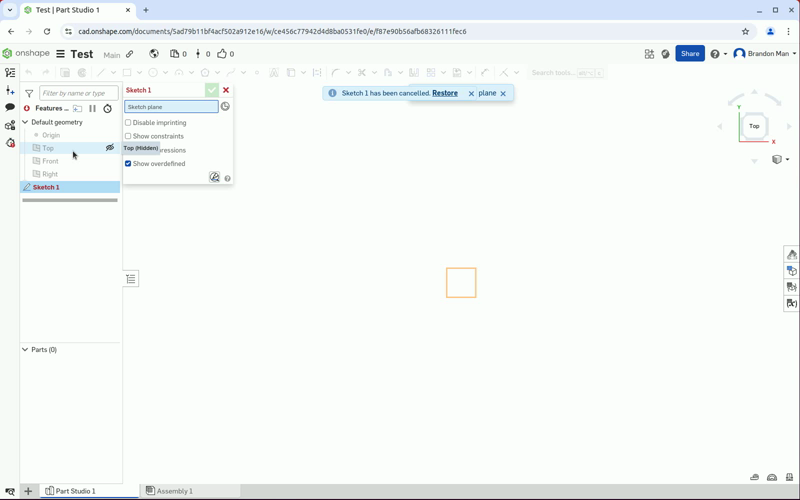
click(73, 150)
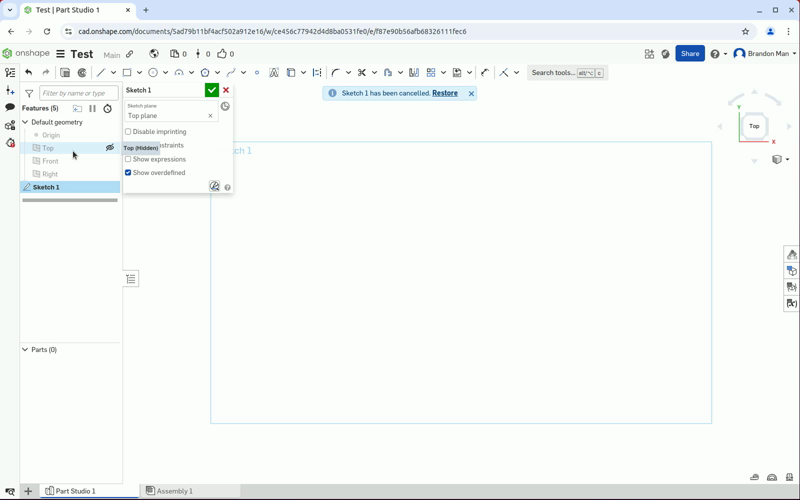
mouse_move(73, 352)
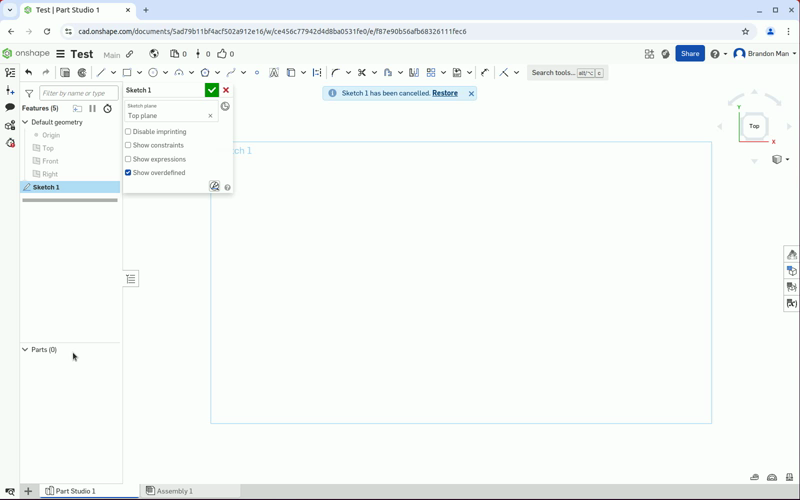
key(y)
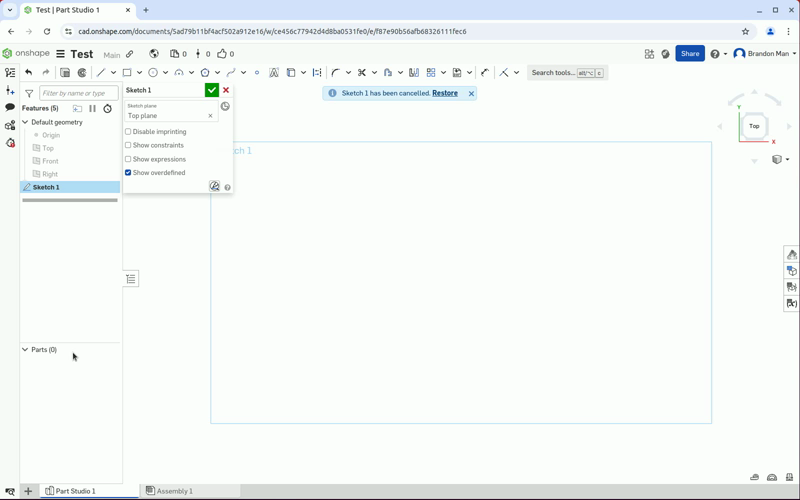
key(c)
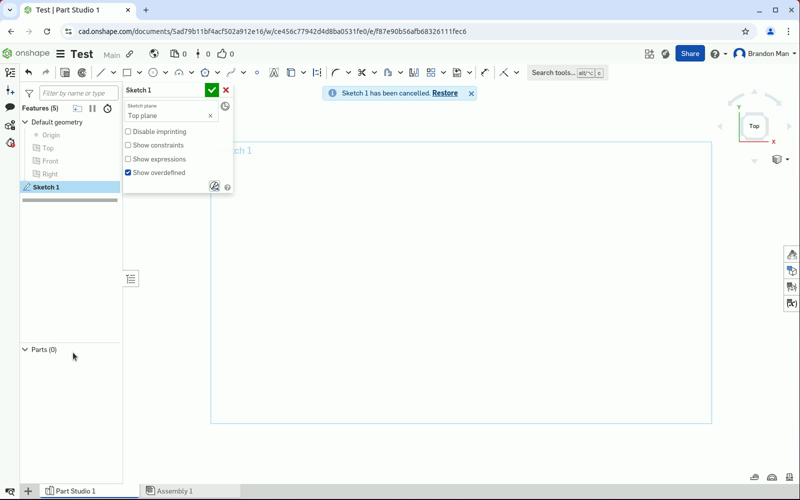
key_down(shift)
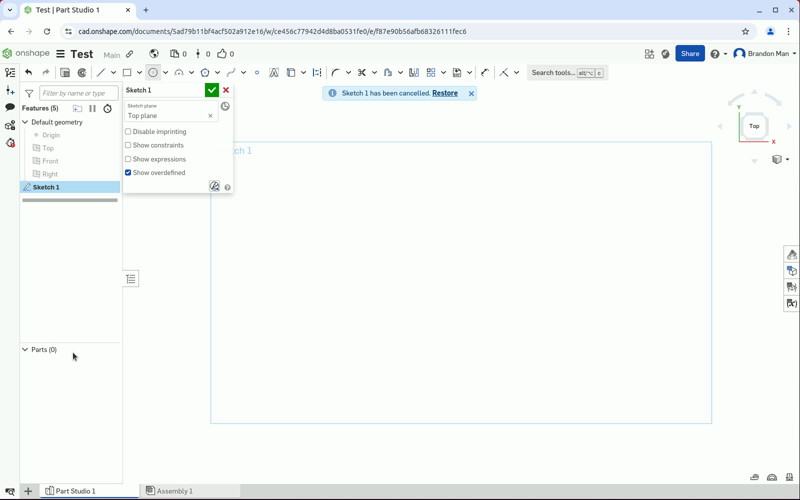
mouse_move(461, 282)
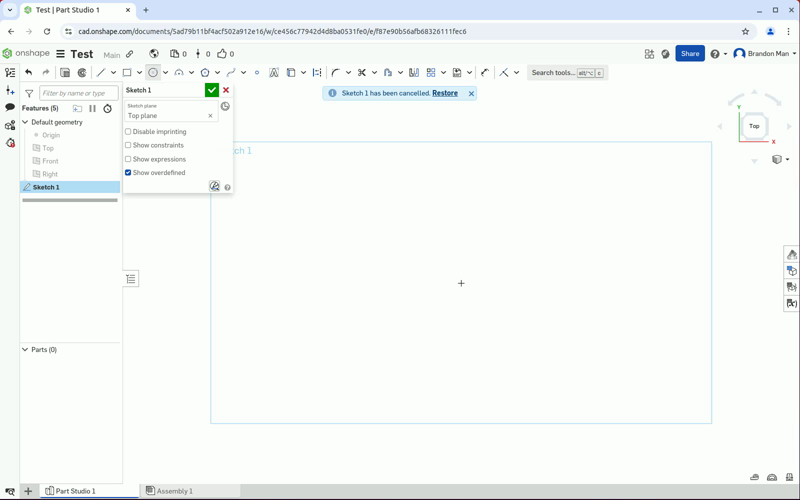
click(461, 282)
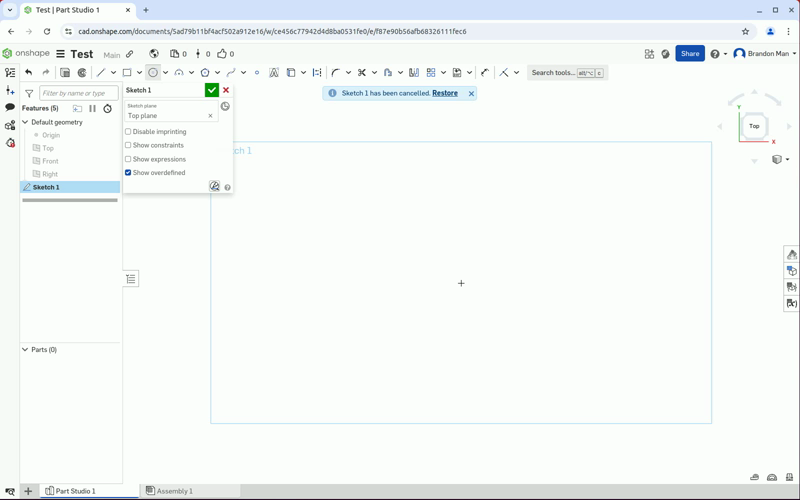
key_up(shift)
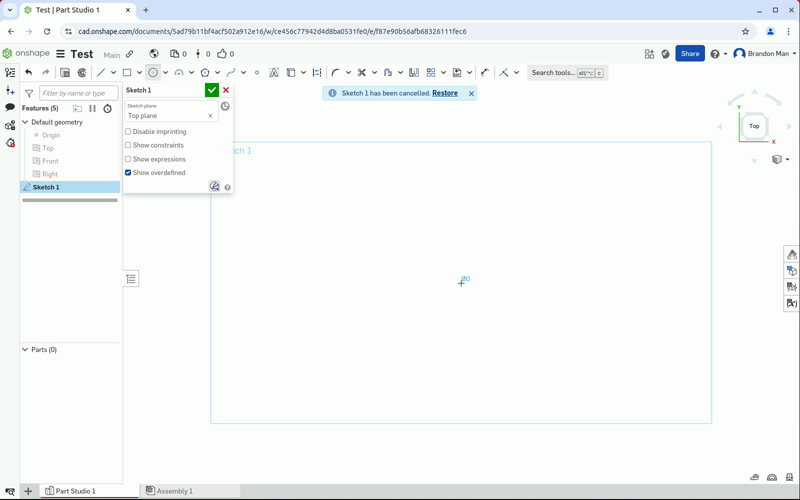
mouse_move(574, 282)
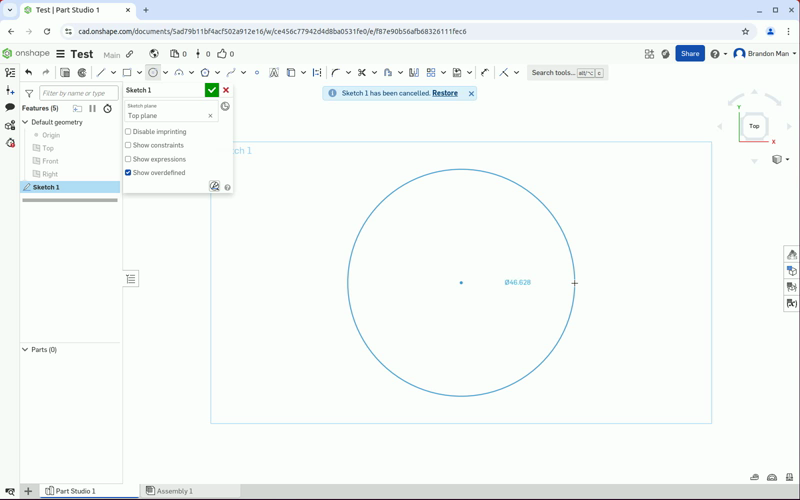
click(574, 282)
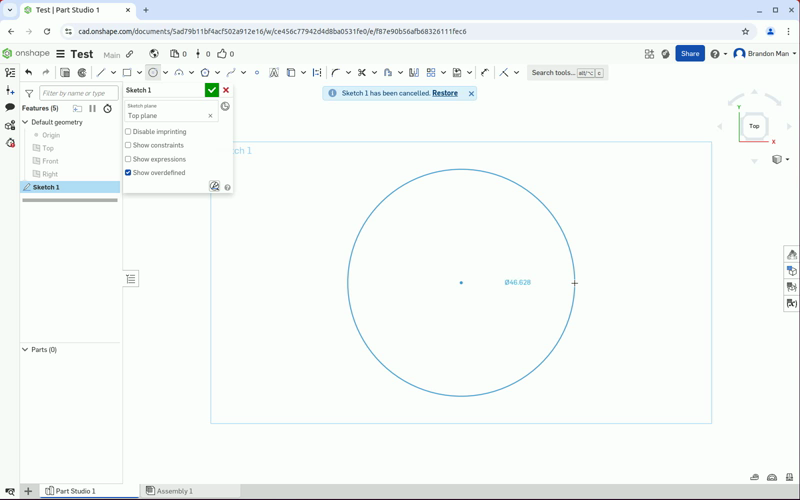
key(esc)
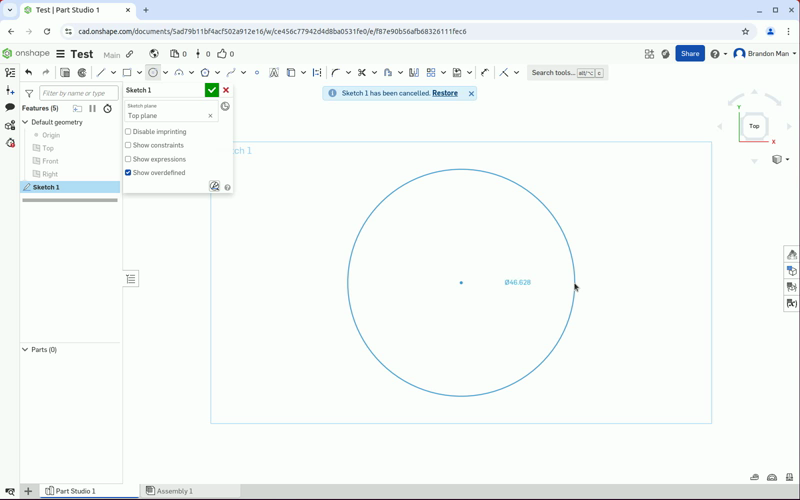
key(c)
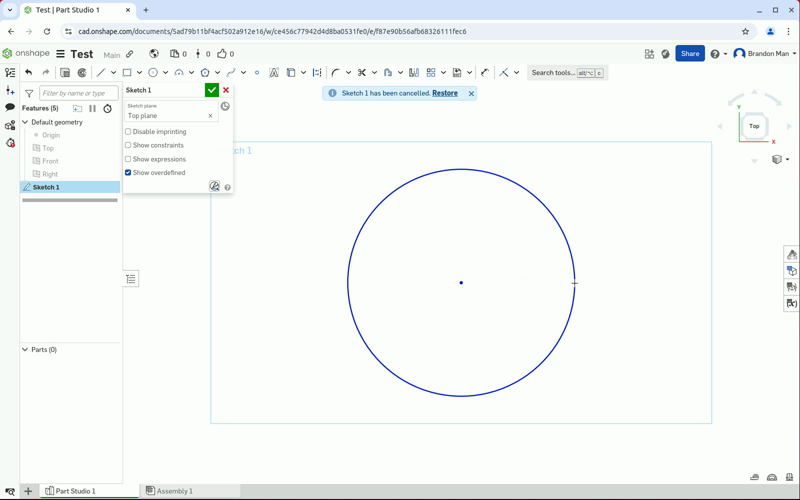
key_down(shift)
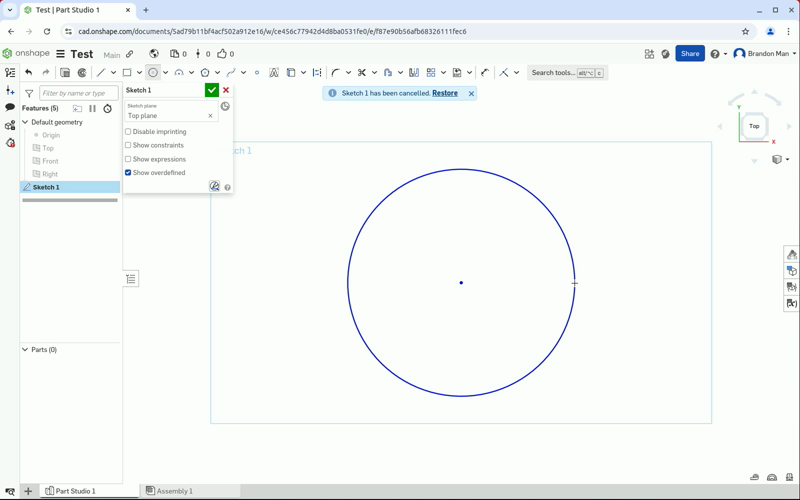
mouse_move(461, 282)
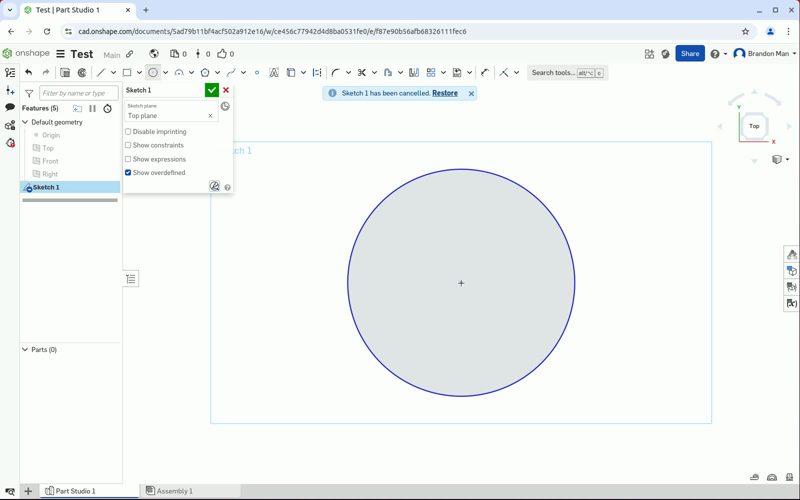
click(461, 282)
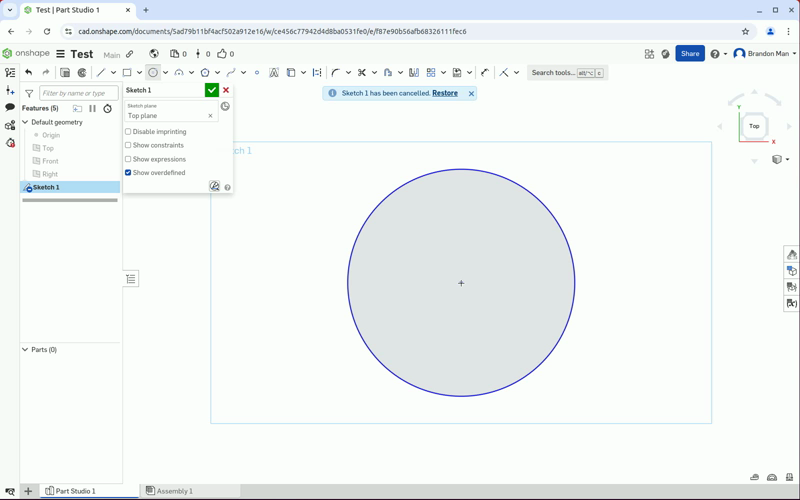
key_up(shift)
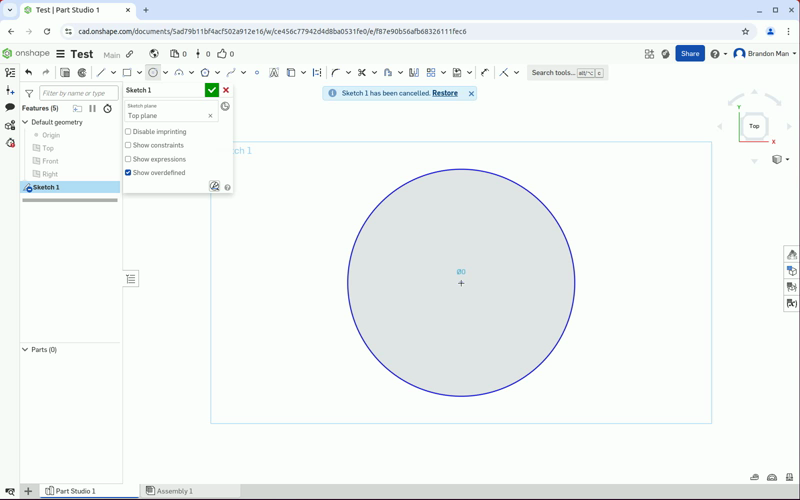
mouse_move(529, 282)
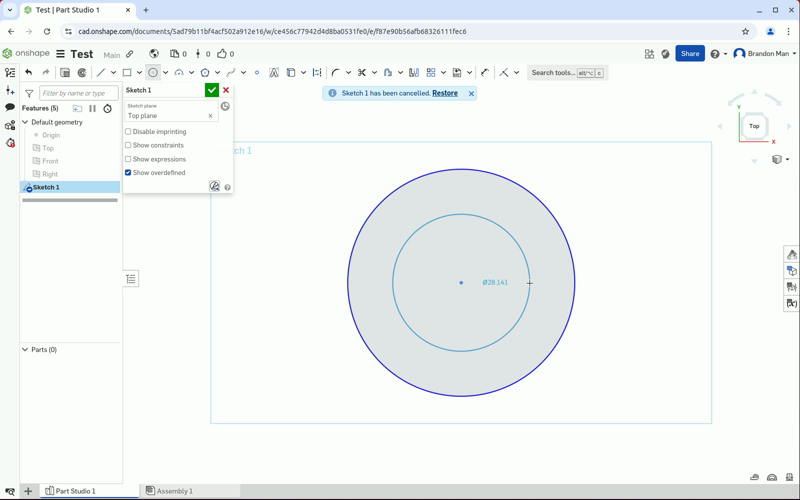
click(529, 282)
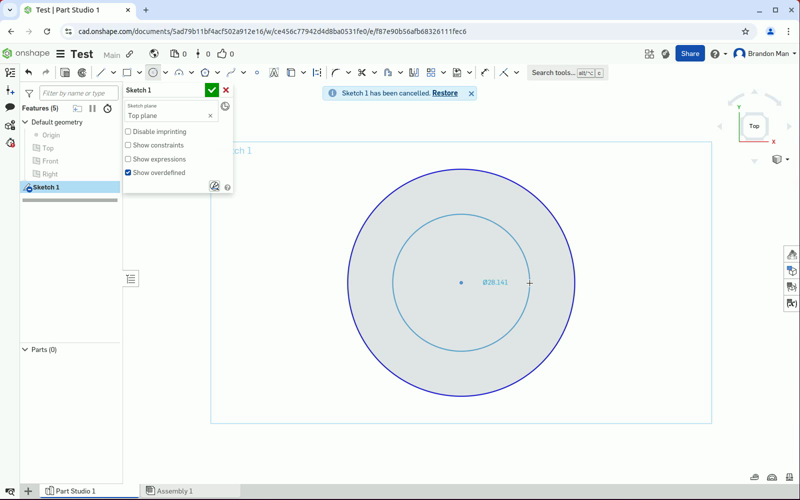
key(esc)
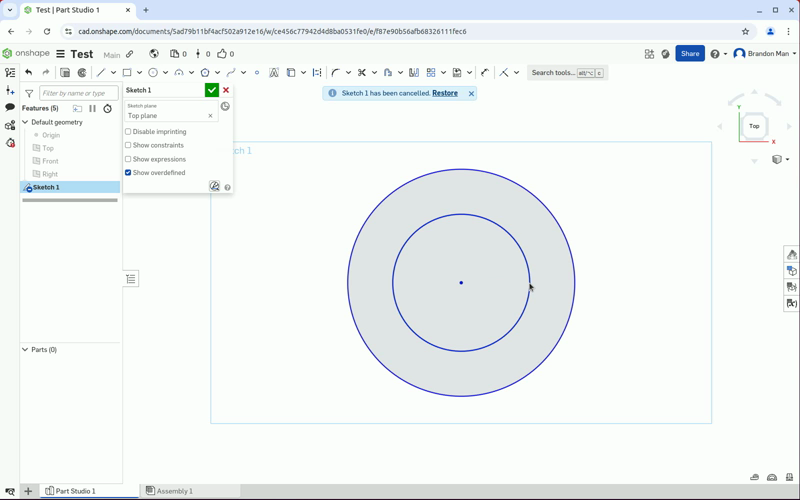
mouse_move(422, 368)
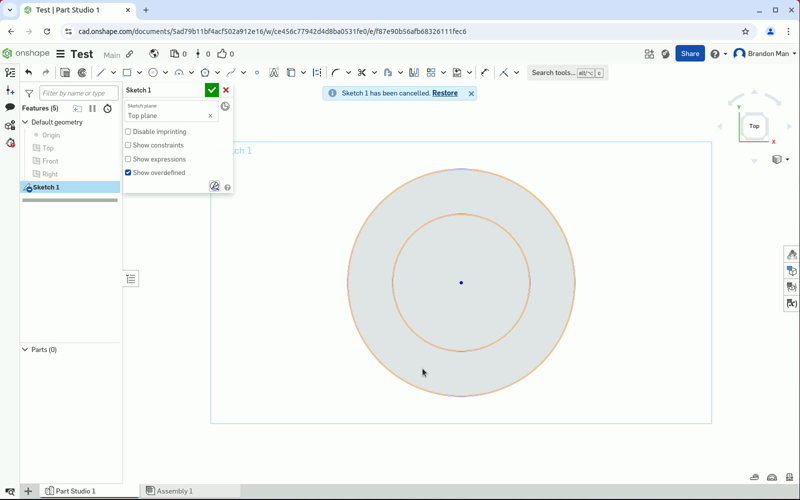
click(422, 368)
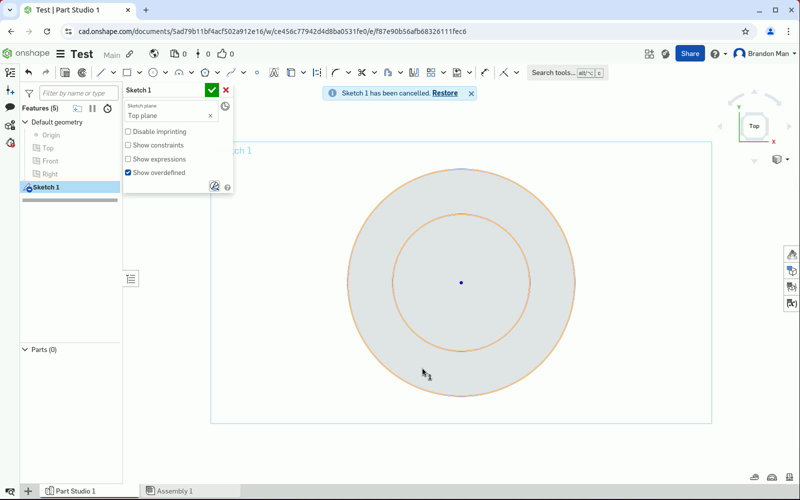
mouse_move(73, 352)
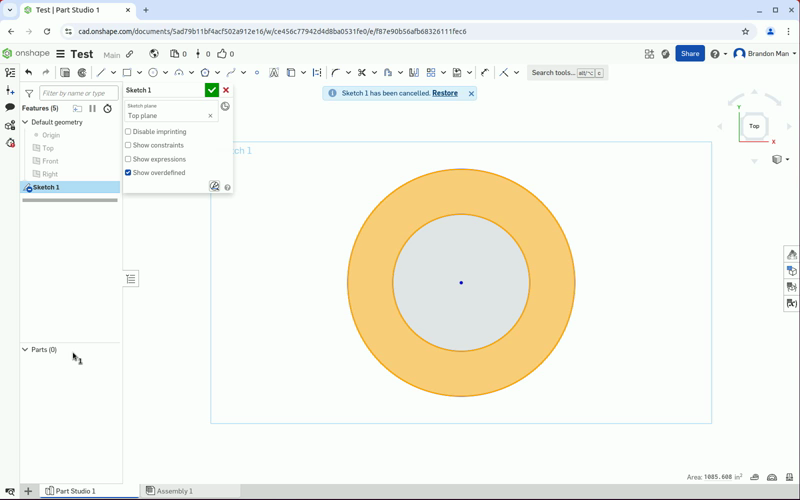
key(shift+y)
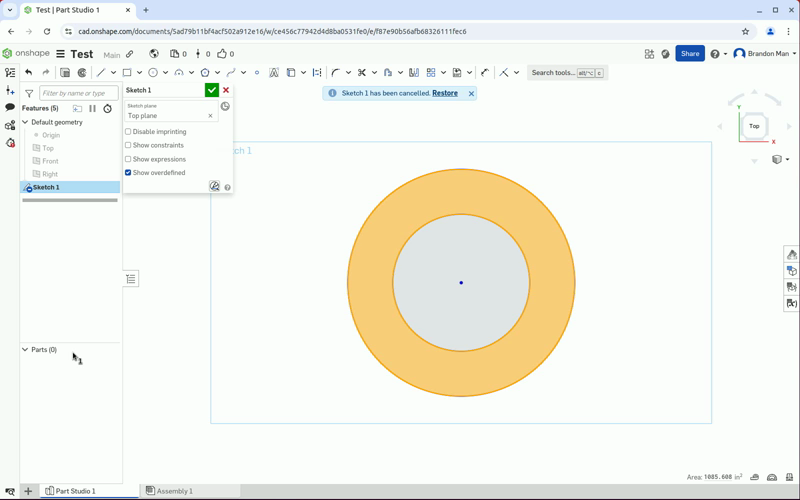
key(shift+e)
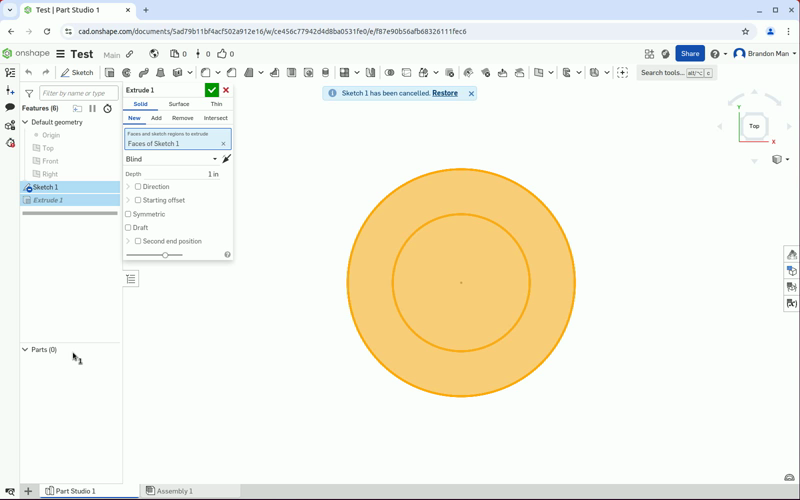
mouse_move(143, 106)
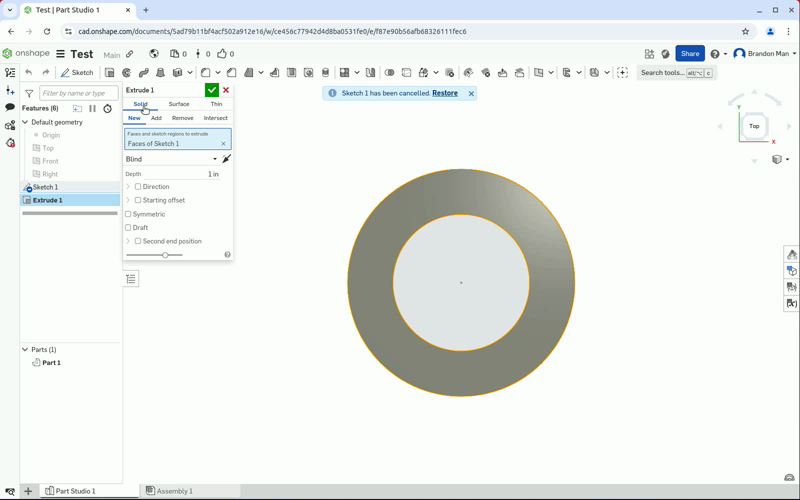
click(143, 106)
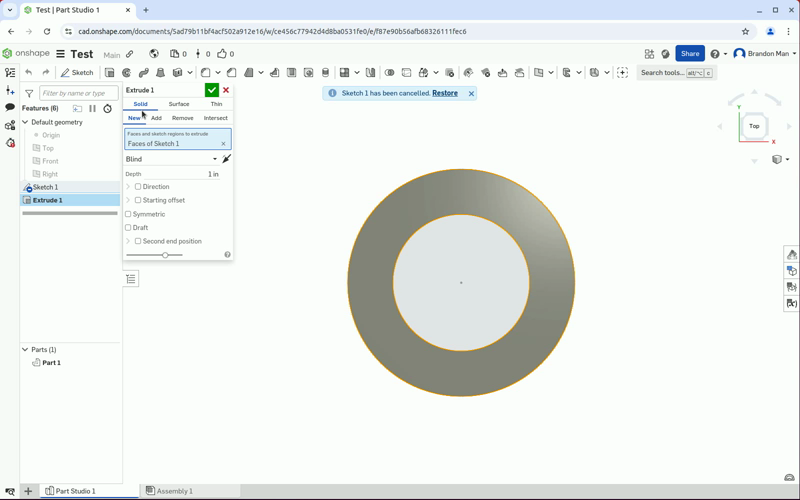
mouse_move(137, 120)
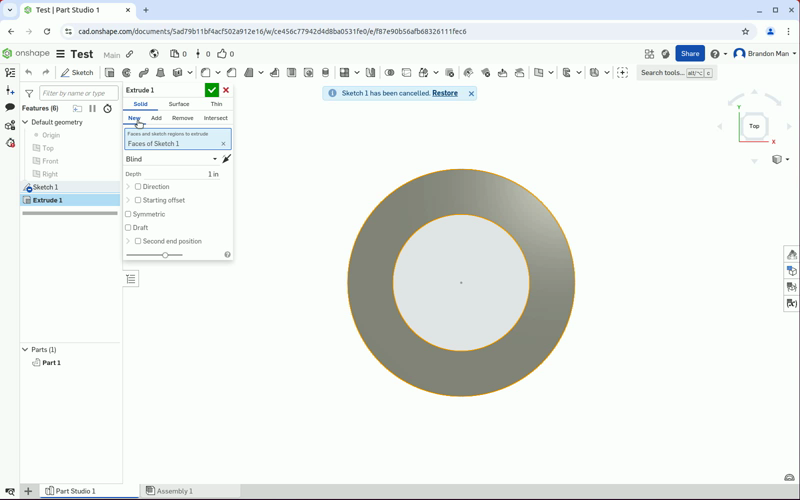
click(137, 120)
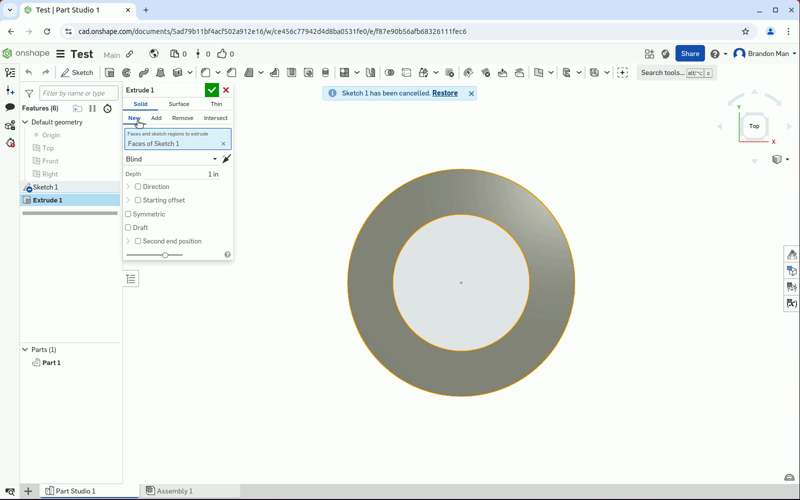
key(tab, 4)
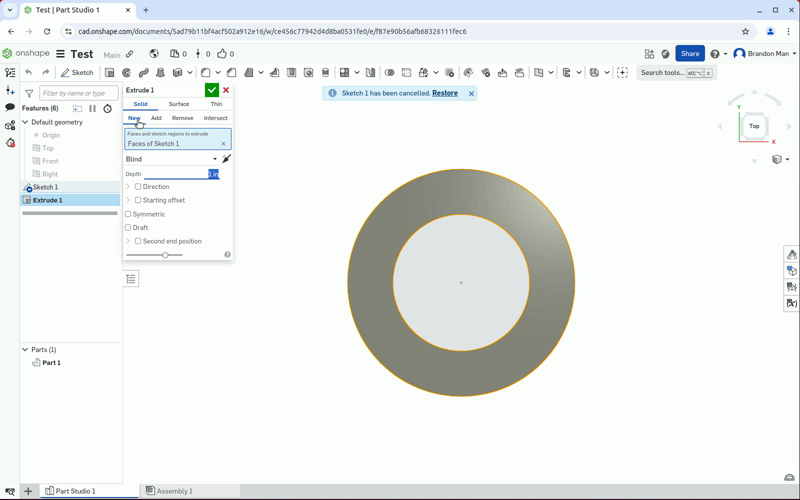
text(1.685)
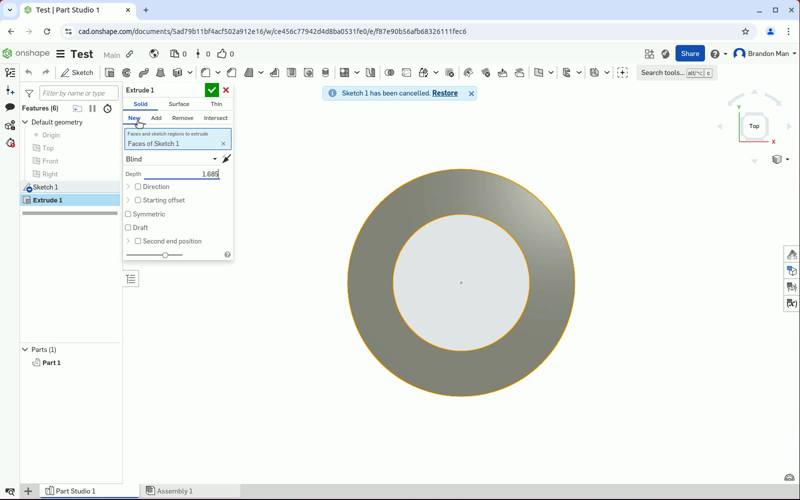
key(enter)
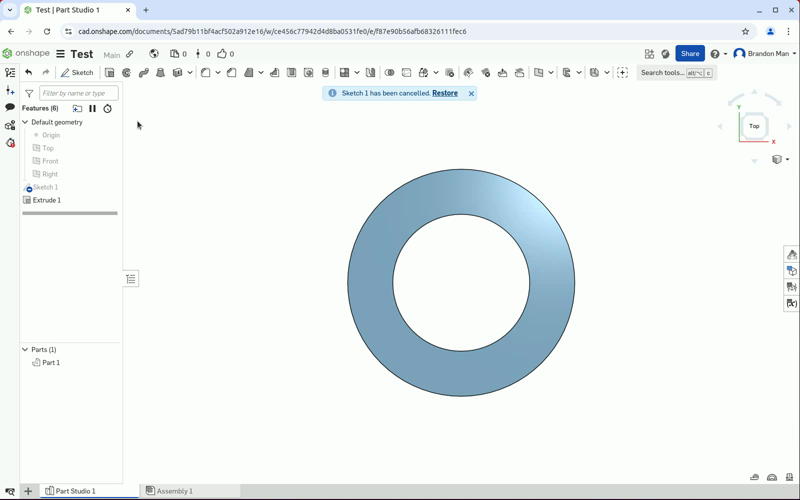
key(shift+h)
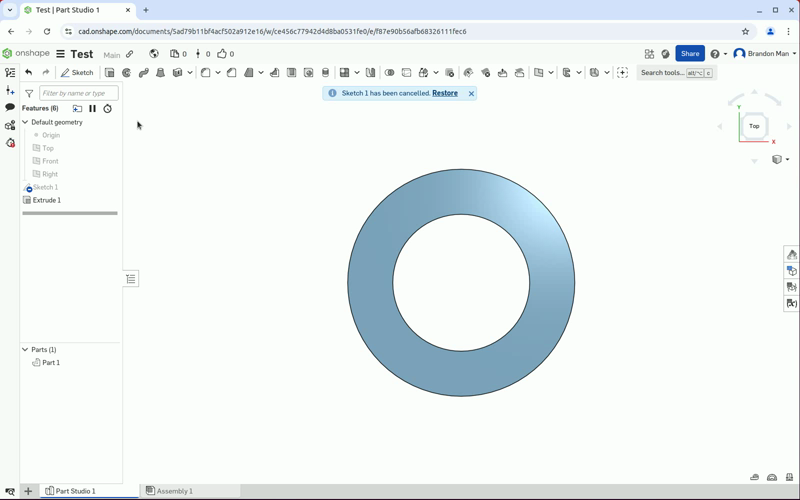
key(shift+h)
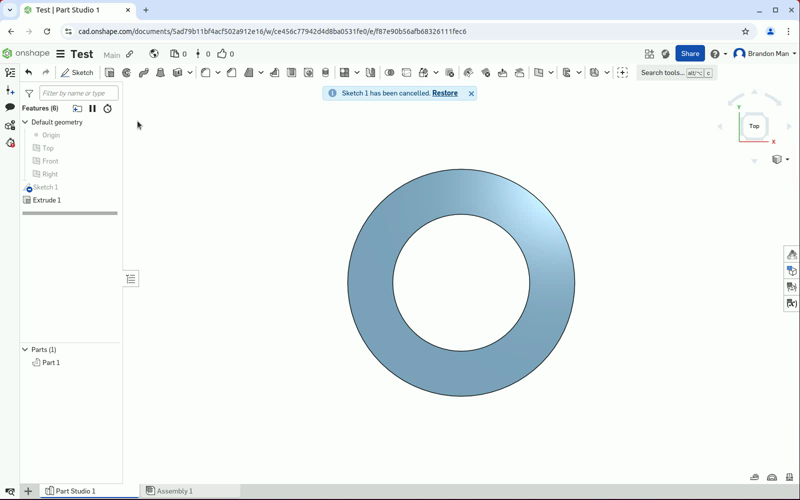
mouse_move(73, 189)
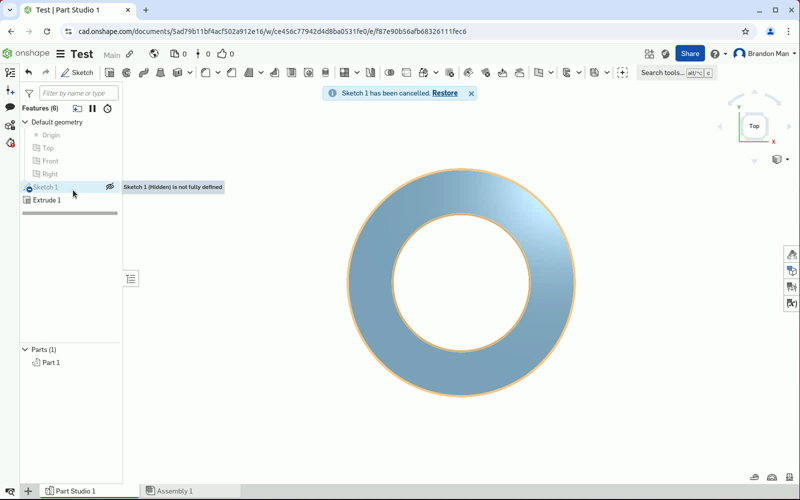
click(73, 189)
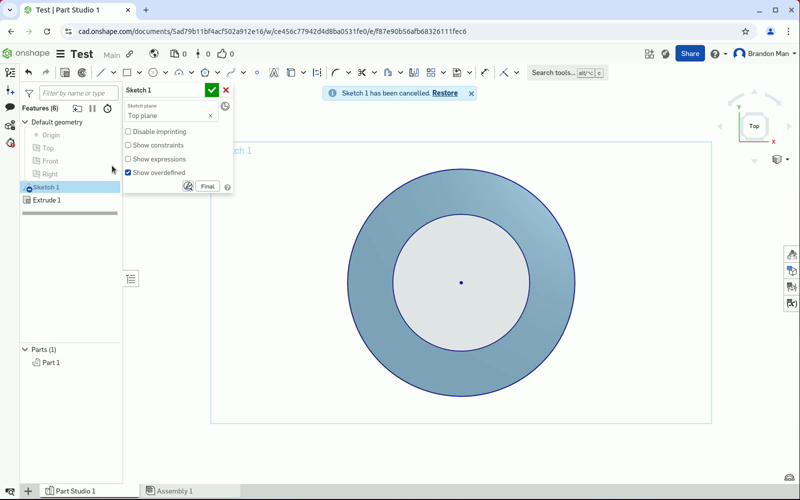
mouse_move(229, 92)
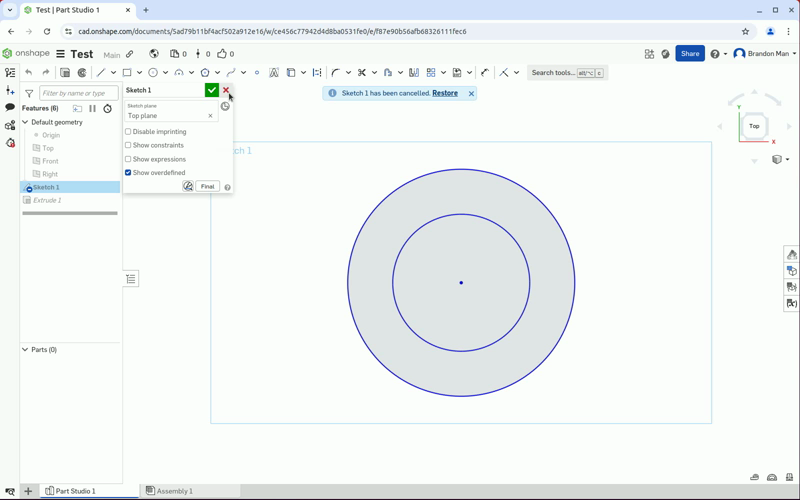
click(229, 92)
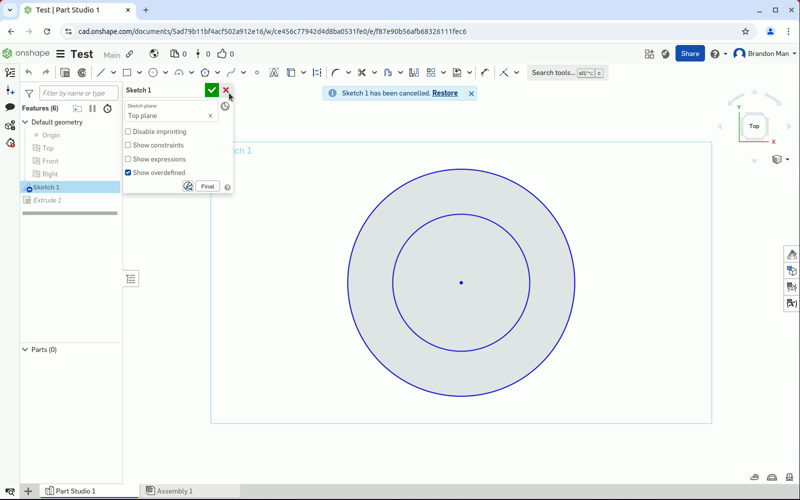
key(shift+s)
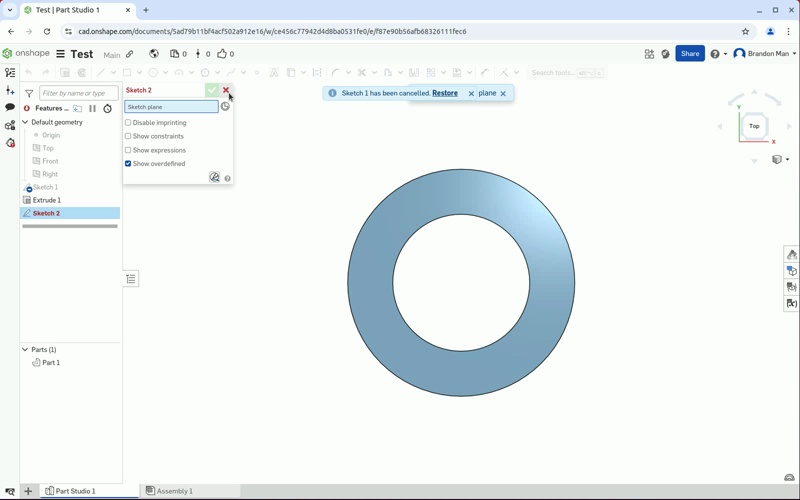
mouse_move(73, 150)
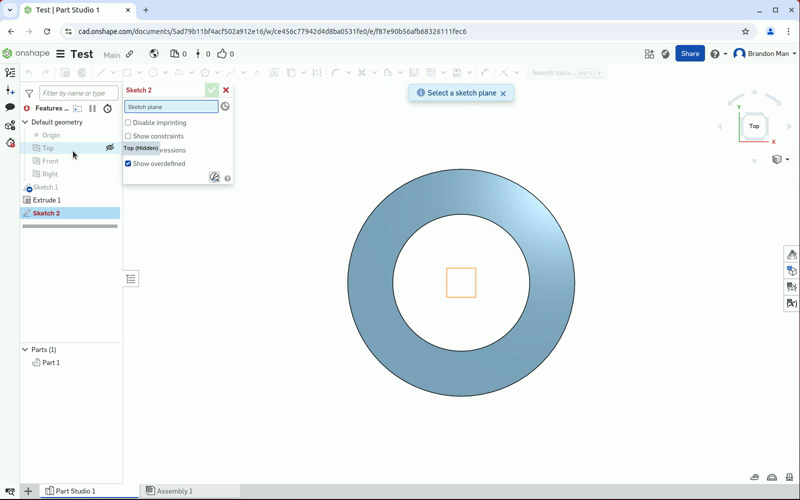
click(73, 150)
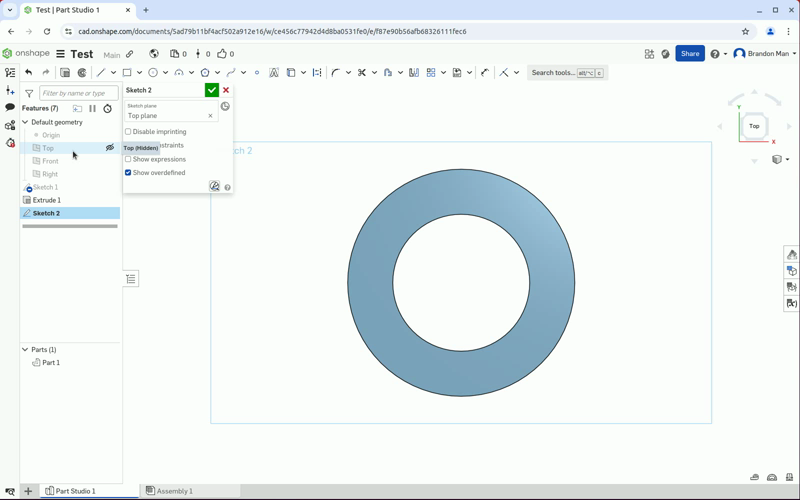
mouse_move(73, 352)
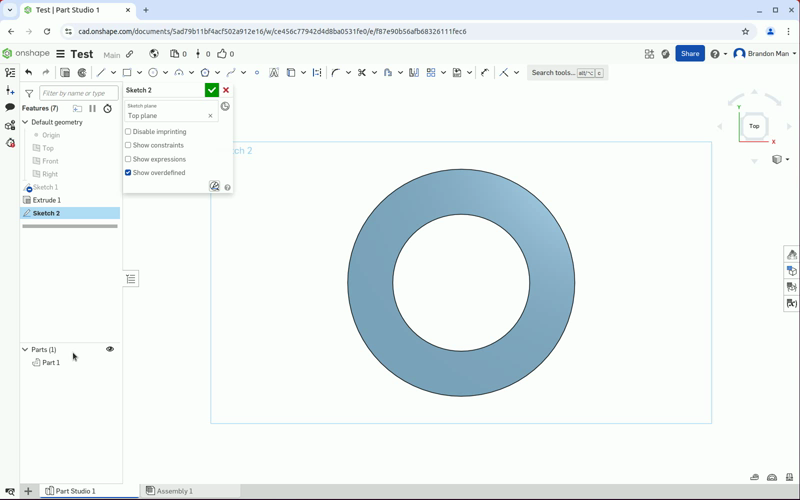
key(y)
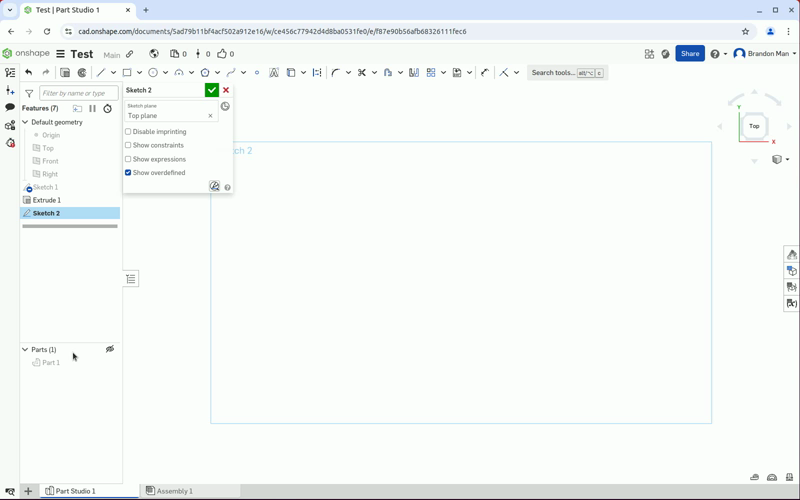
key(c)
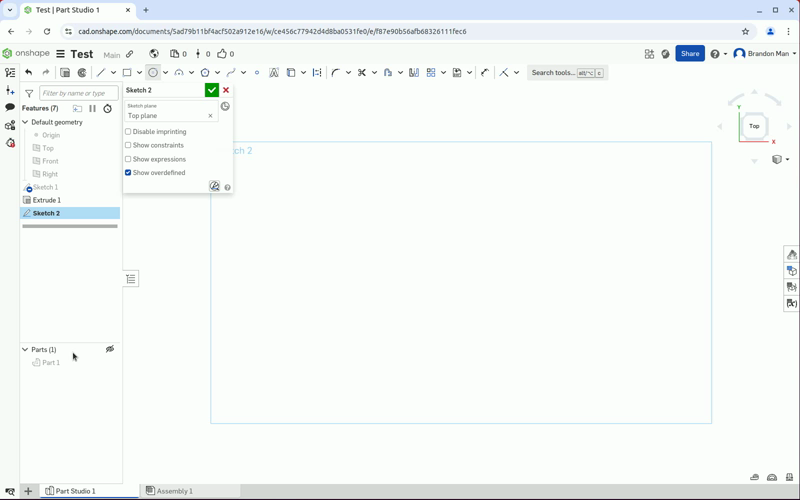
key_down(shift)
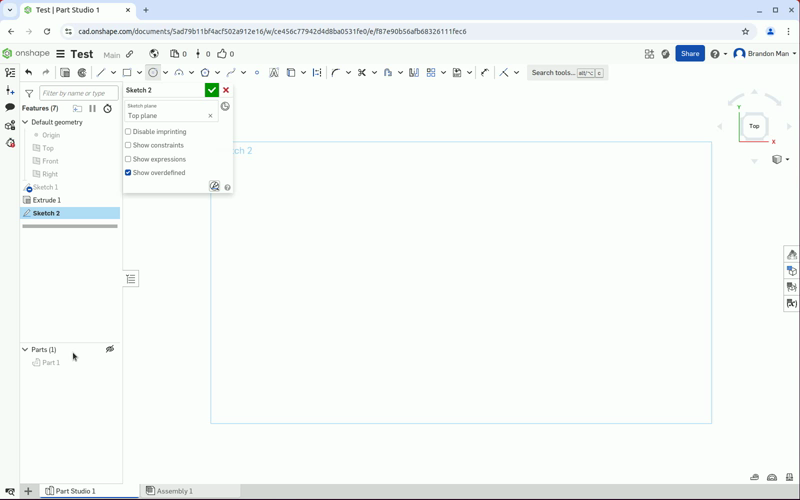
mouse_move(461, 282)
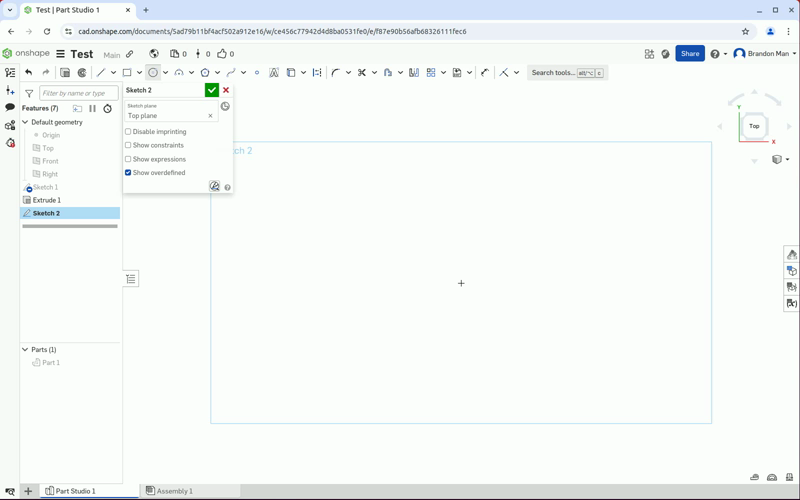
click(461, 282)
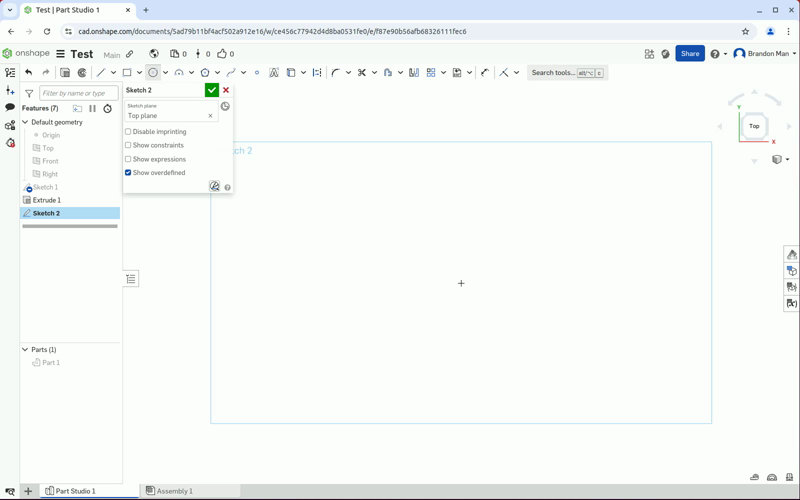
key_up(shift)
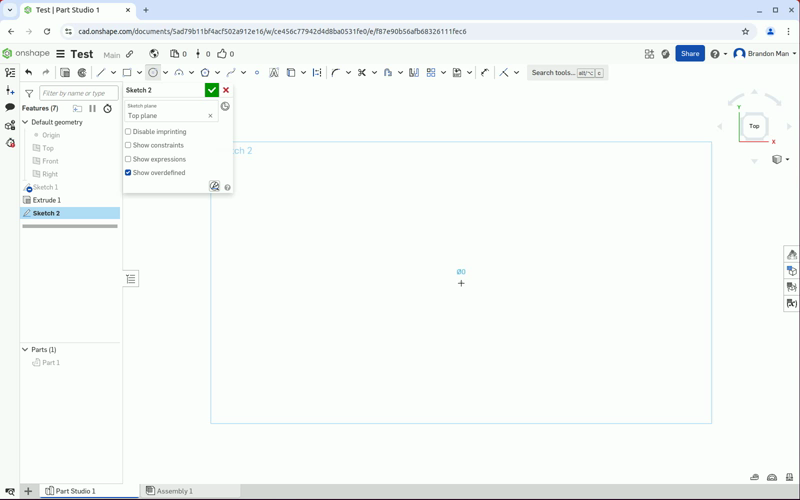
mouse_move(522, 282)
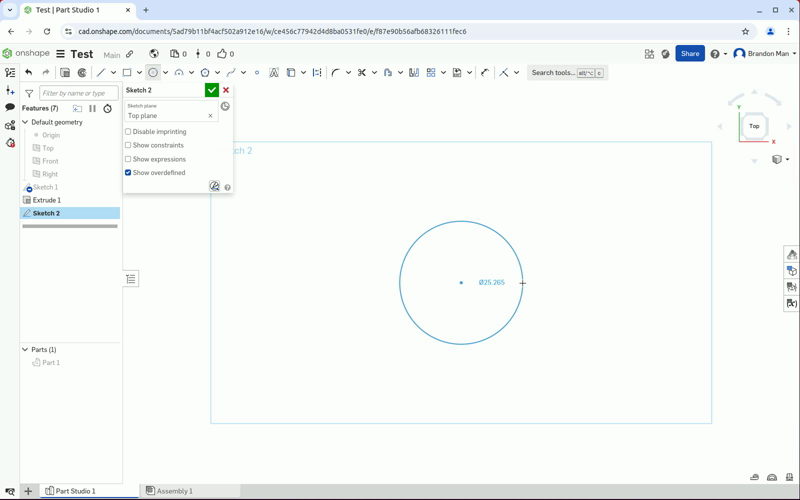
click(522, 282)
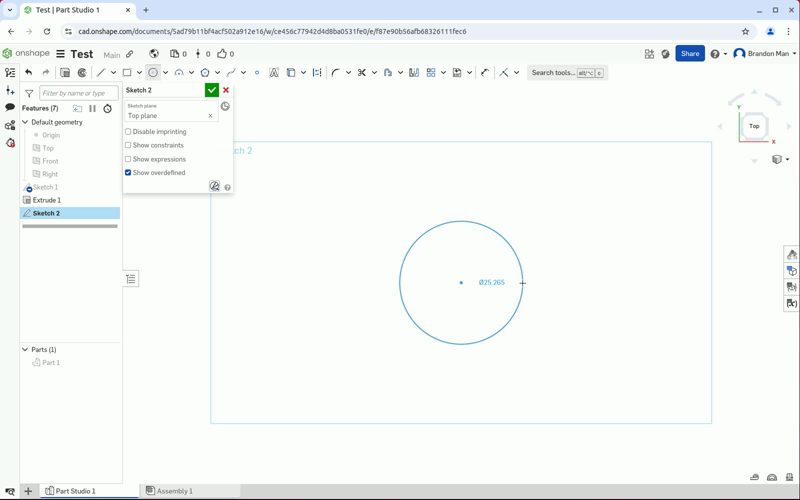
key(esc)
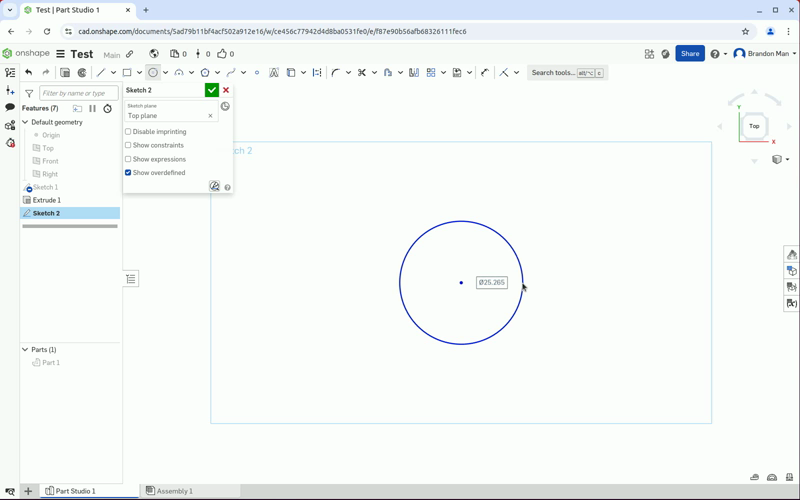
key(c)
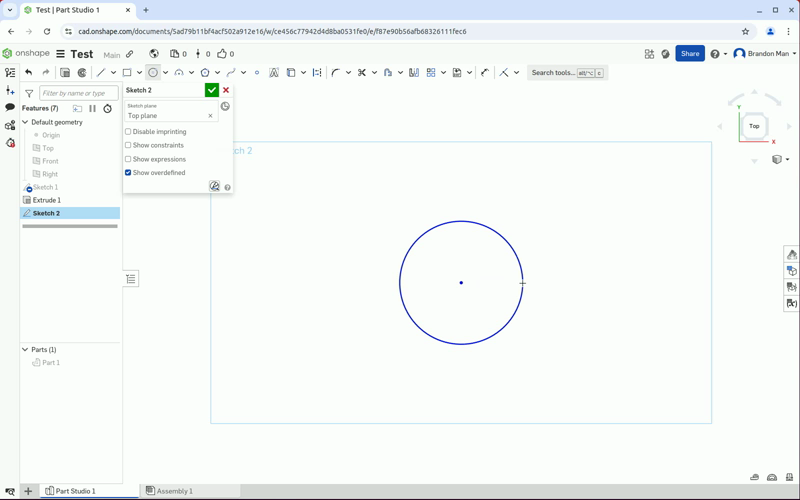
key_down(shift)
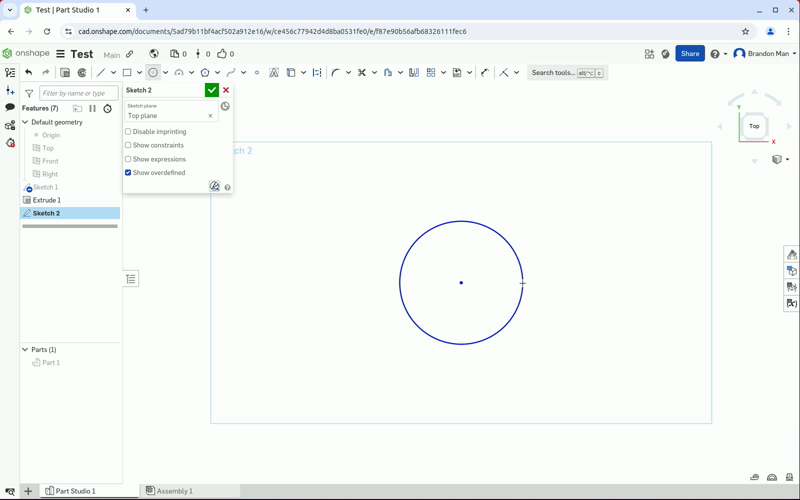
mouse_move(461, 282)
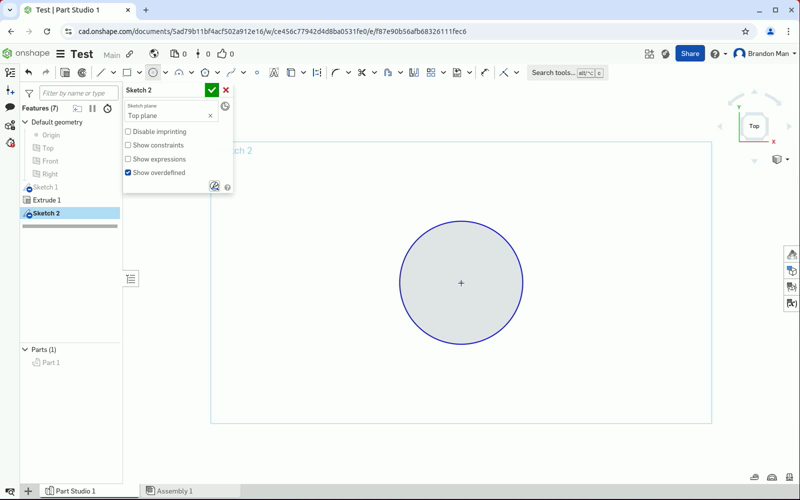
click(461, 282)
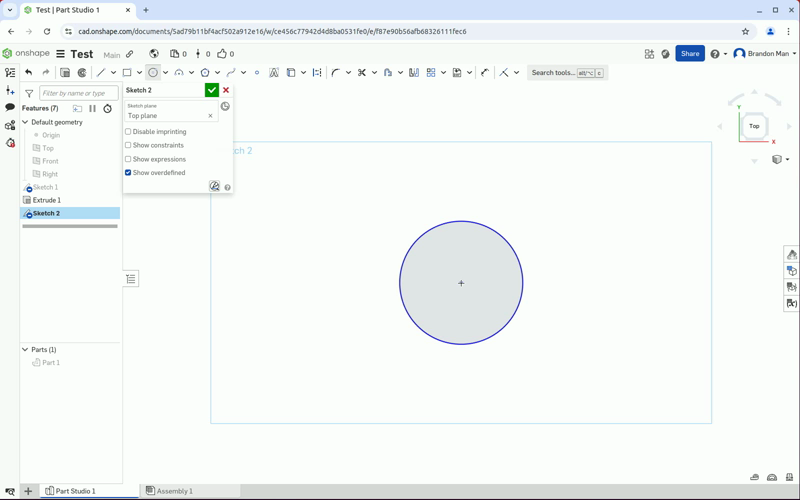
key_up(shift)
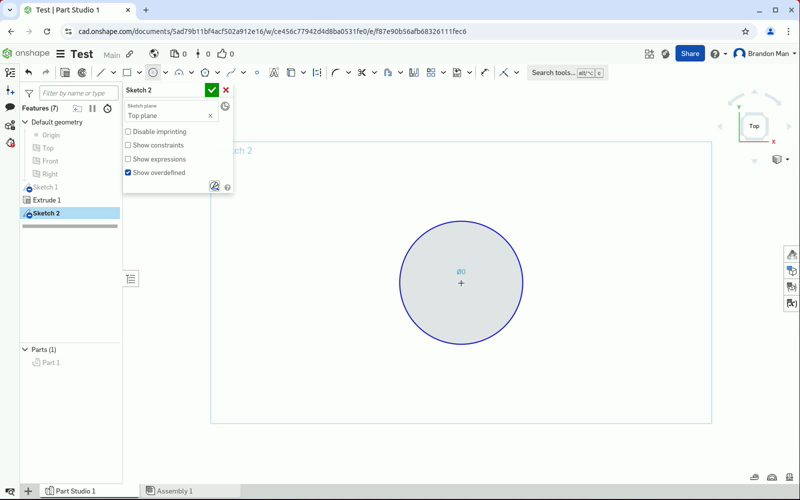
mouse_move(467, 282)
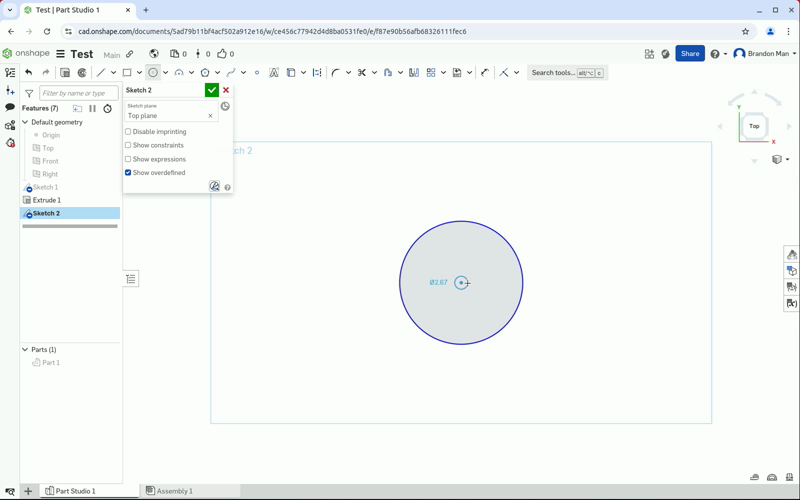
click(467, 282)
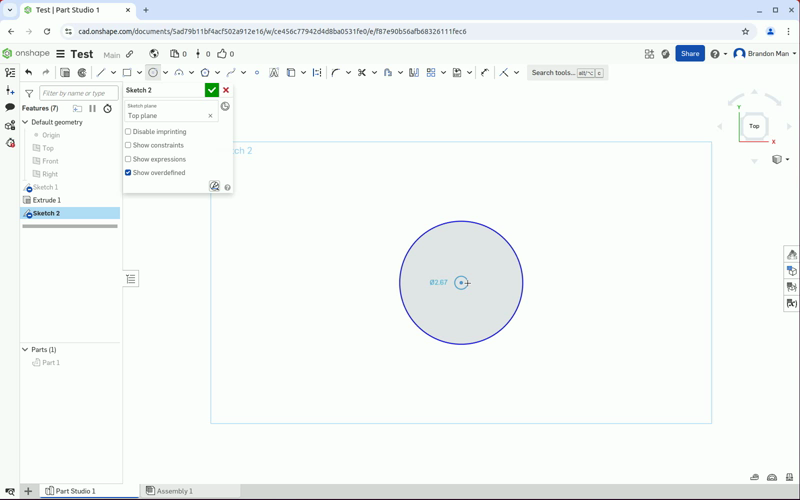
key(esc)
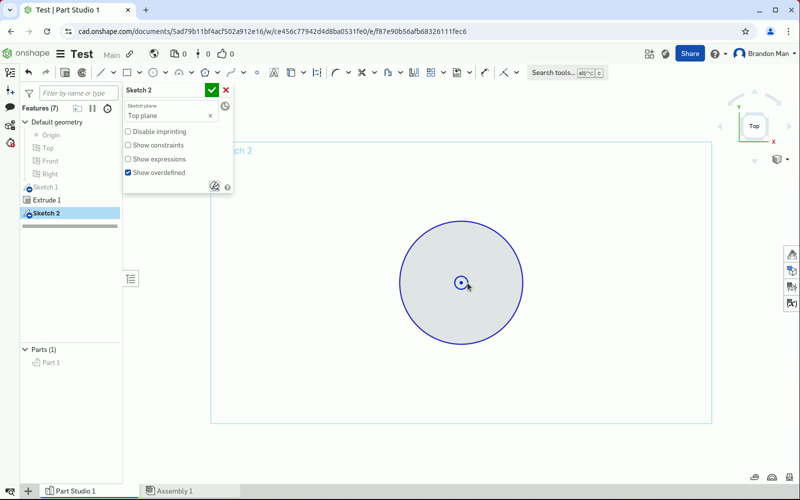
mouse_move(421, 296)
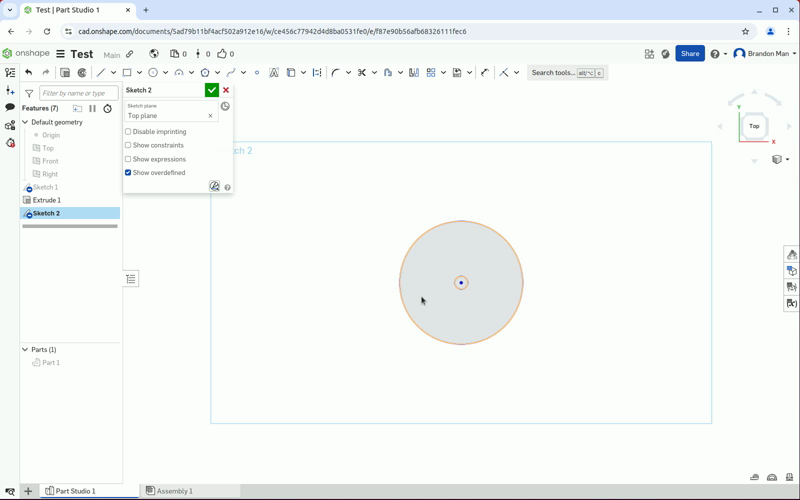
click(421, 296)
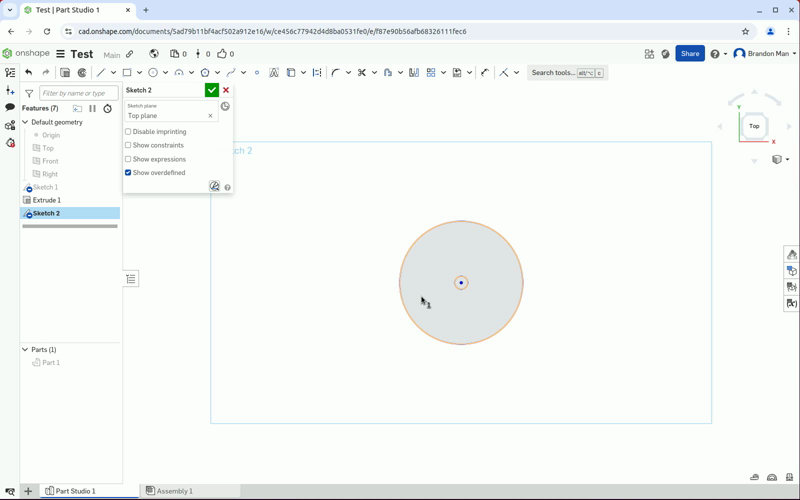
mouse_move(73, 352)
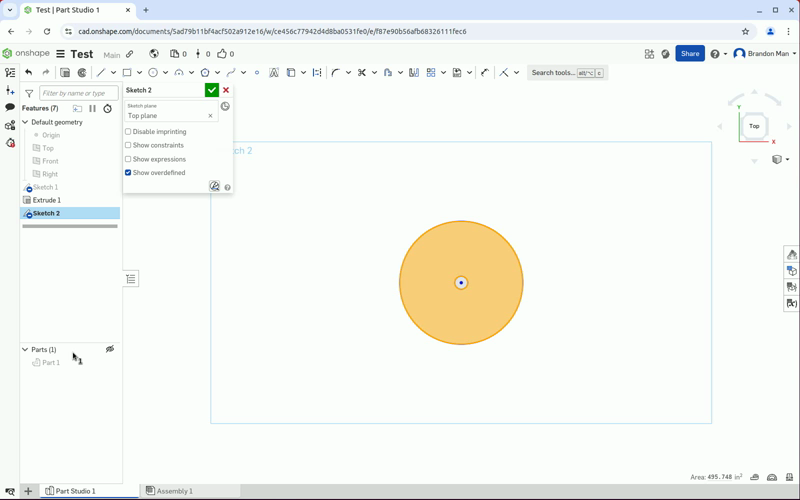
key(shift+y)
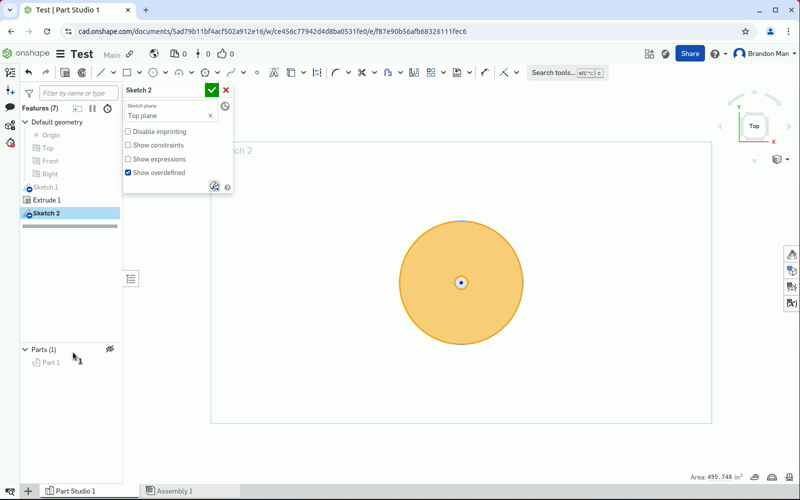
key(shift+e)
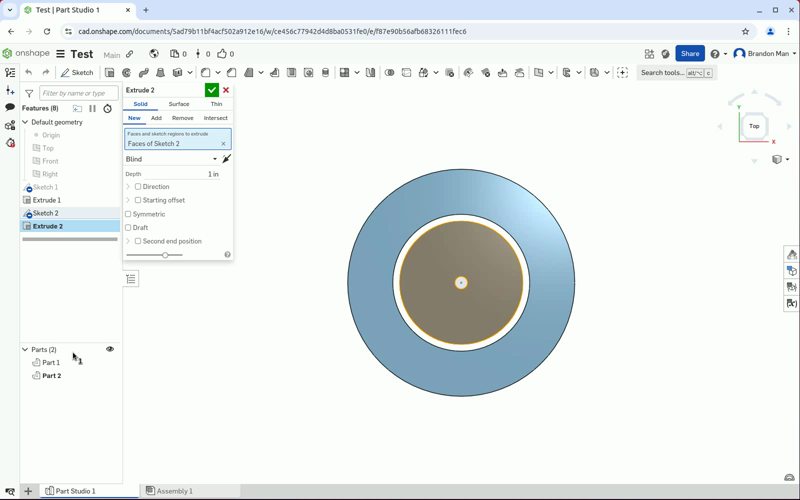
mouse_move(143, 106)
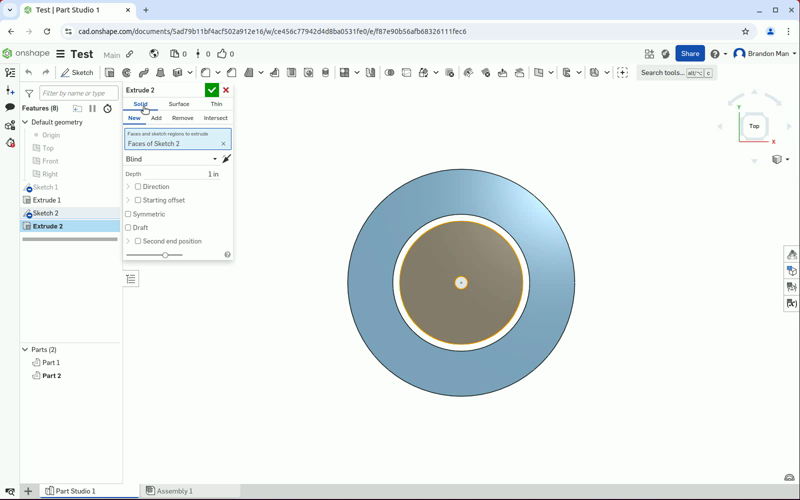
click(143, 106)
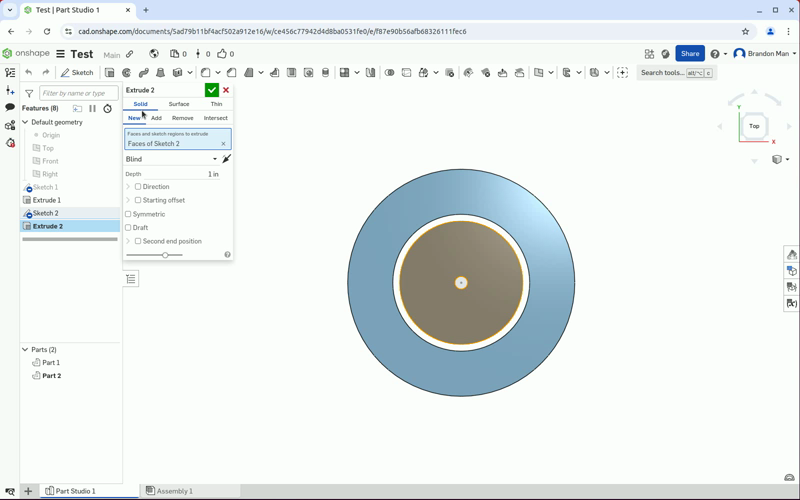
mouse_move(137, 120)
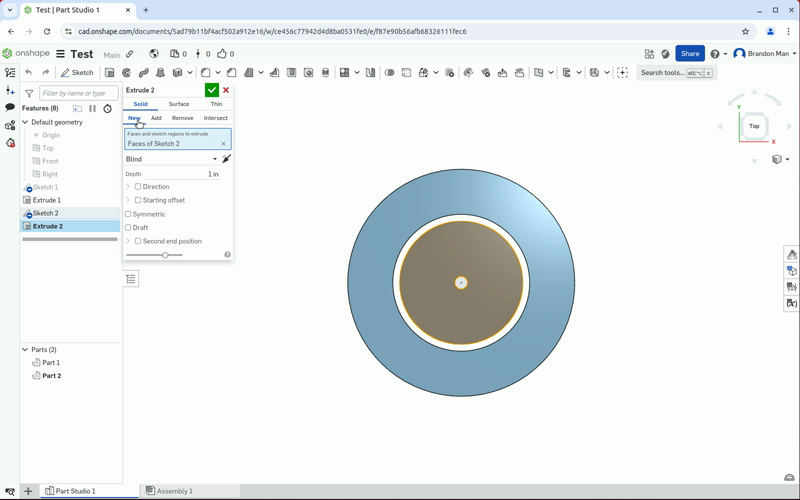
click(137, 120)
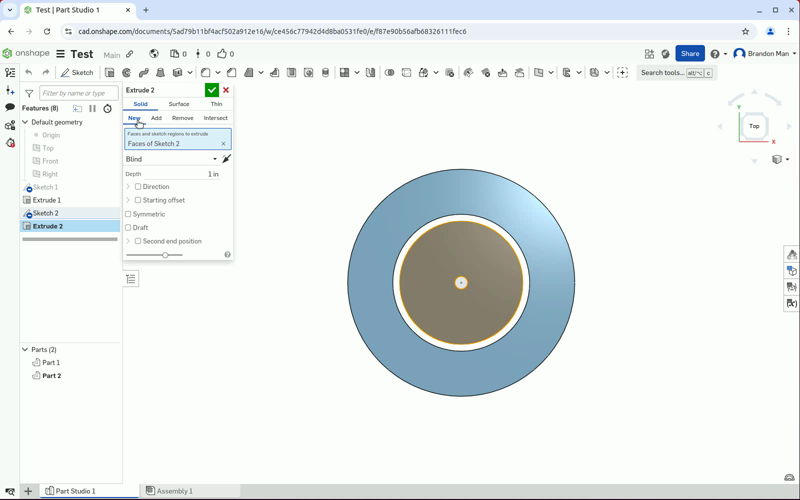
key(tab, 4)
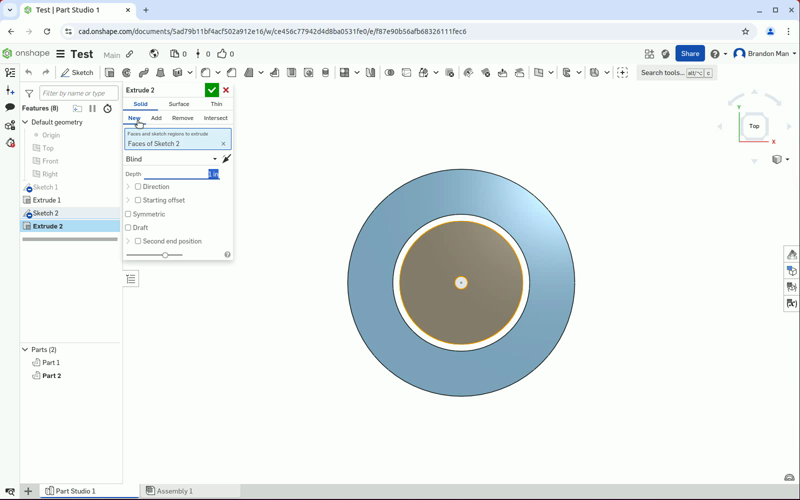
text(1.685)
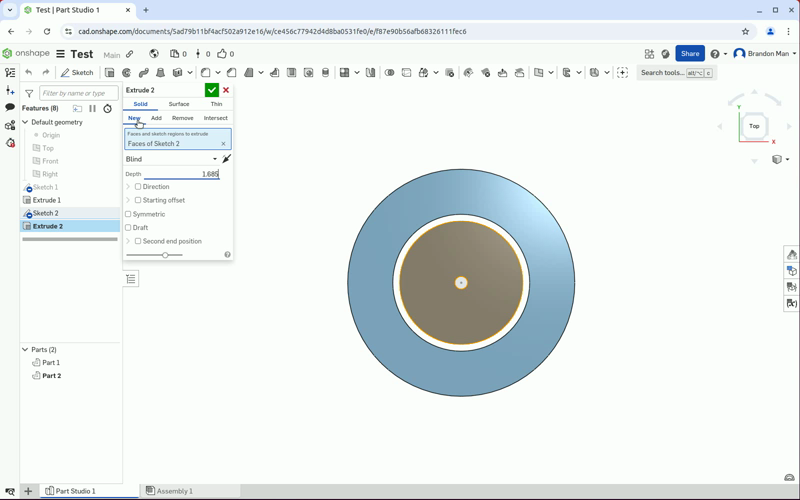
key(enter)
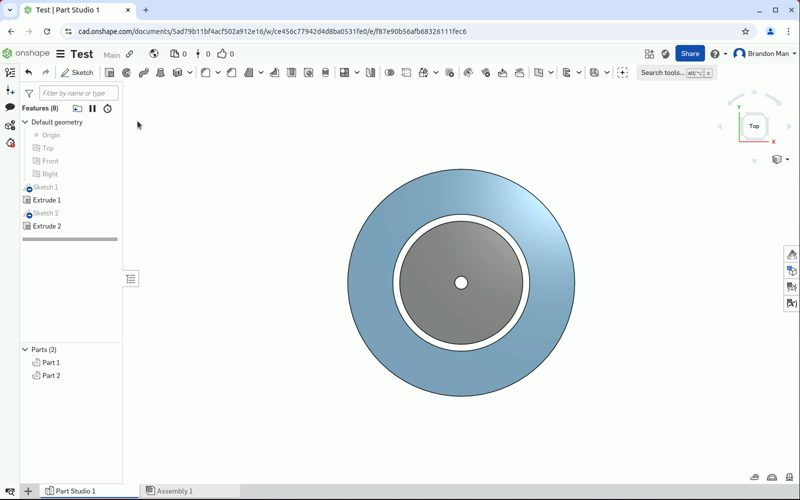
key(shift+h)
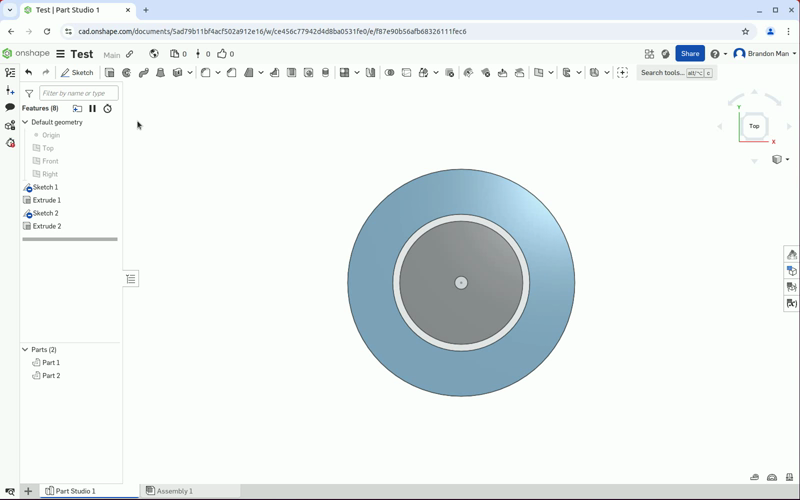
key(shift+h)
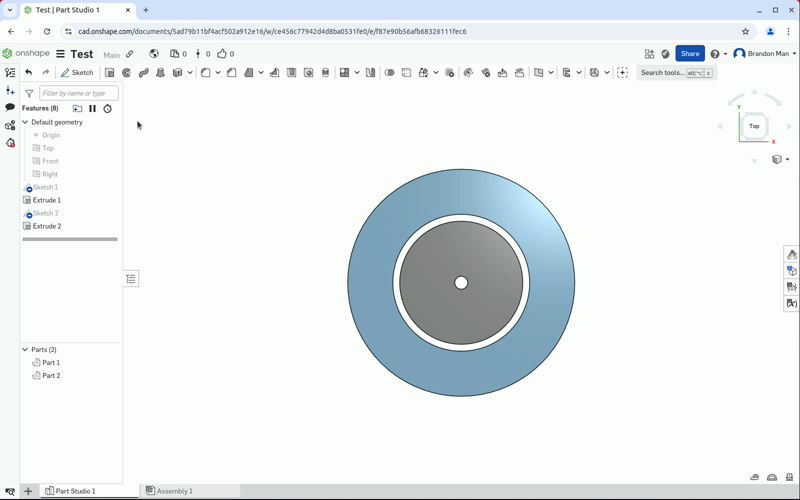
mouse_move(73, 189)
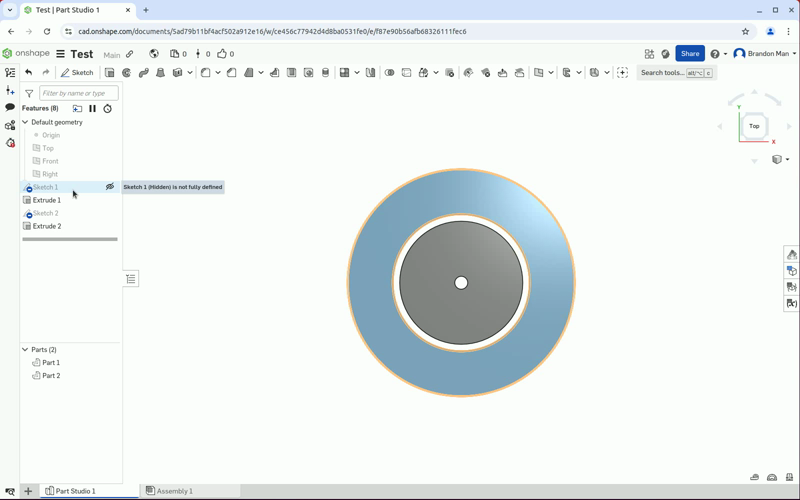
click(73, 189)
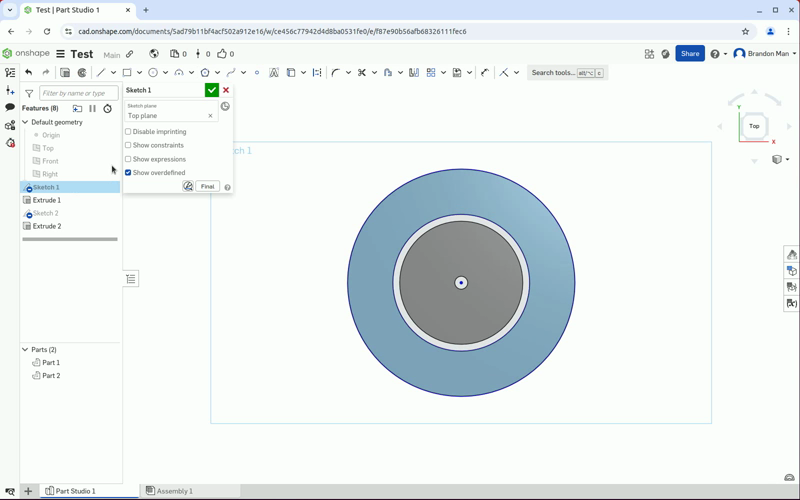
mouse_move(229, 92)
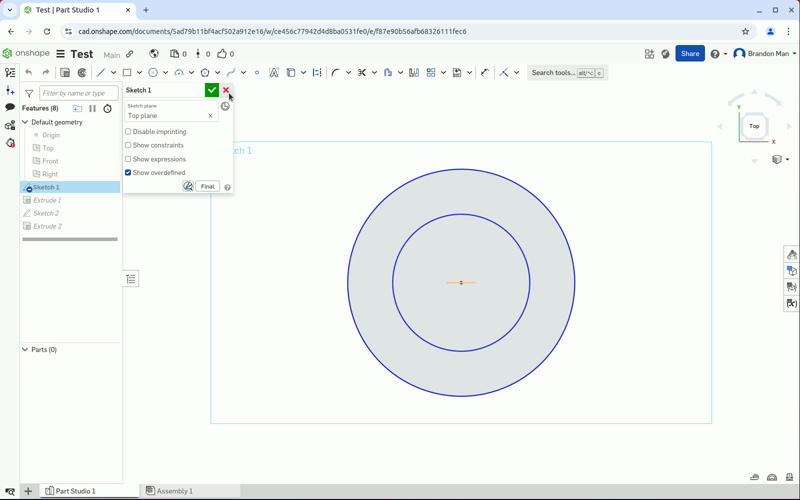
click(229, 92)
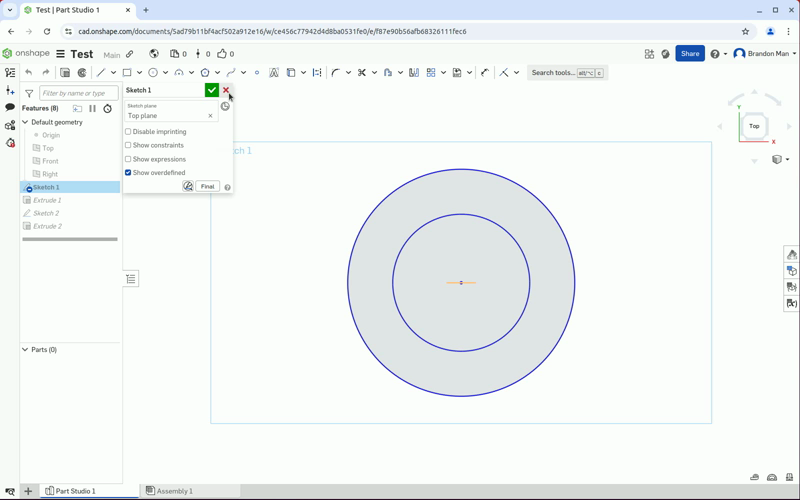
key(shift+s)
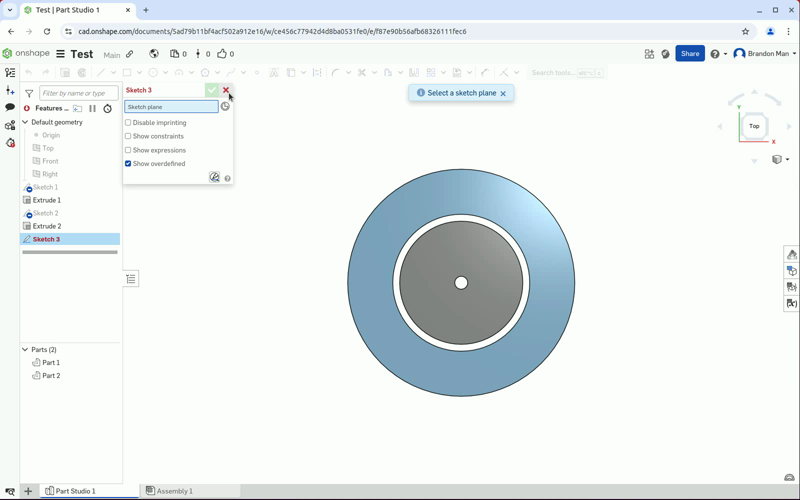
mouse_move(73, 150)
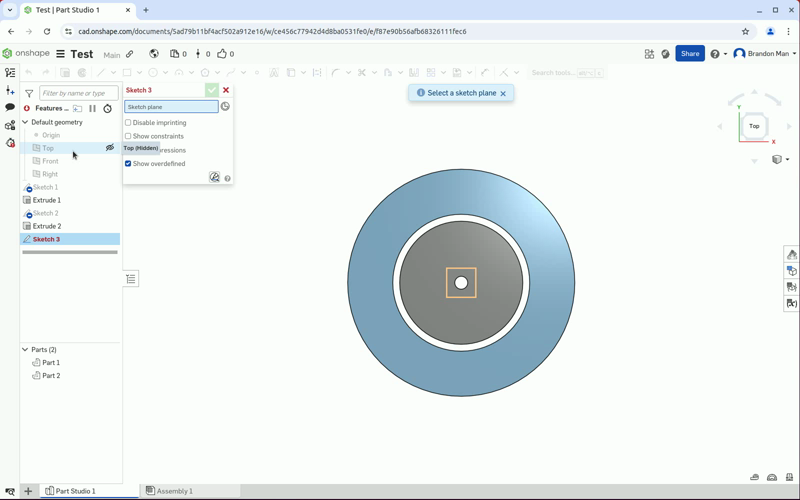
click(73, 150)
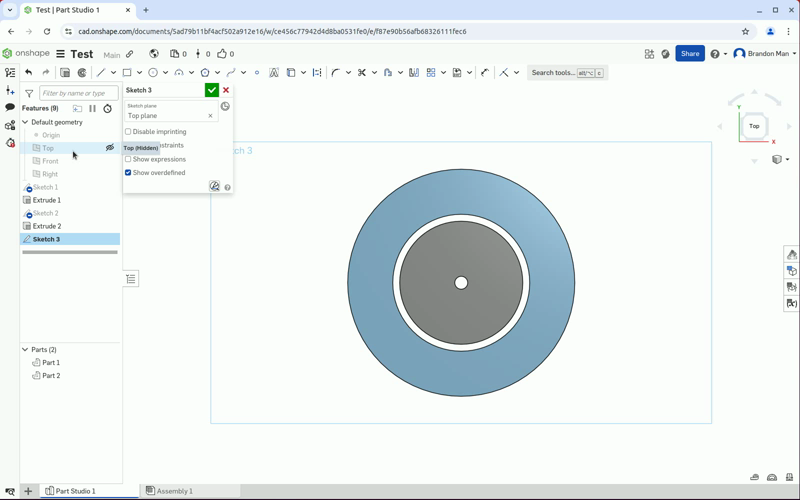
mouse_move(73, 352)
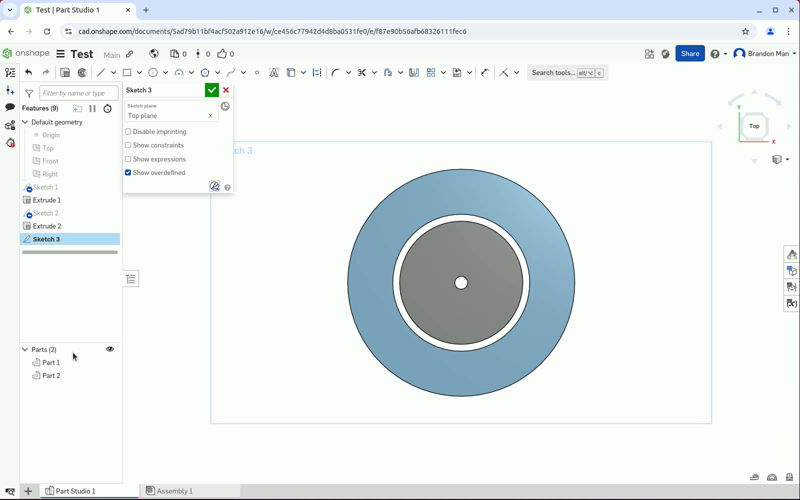
key(y)
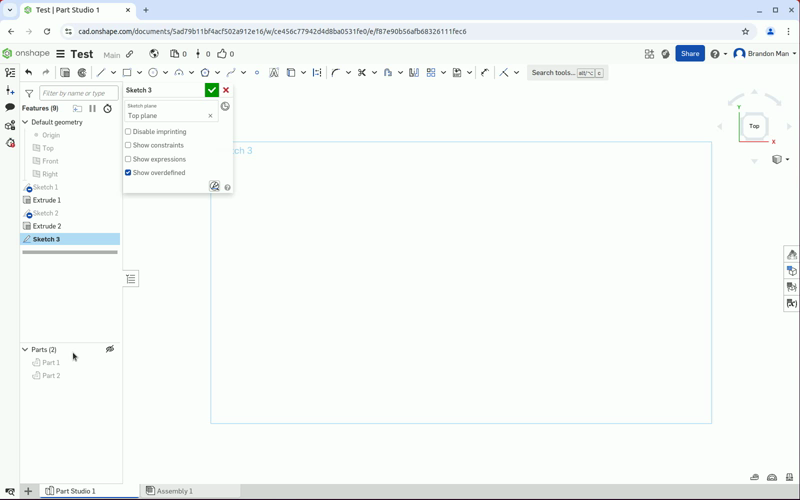
key(c)
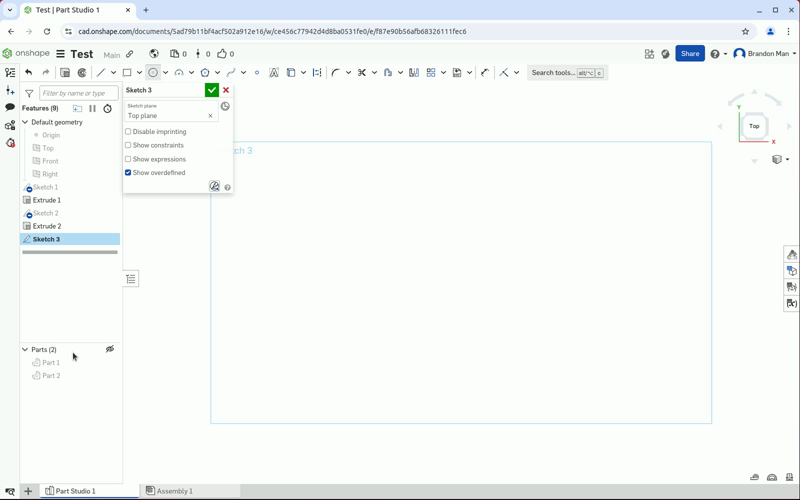
key_down(shift)
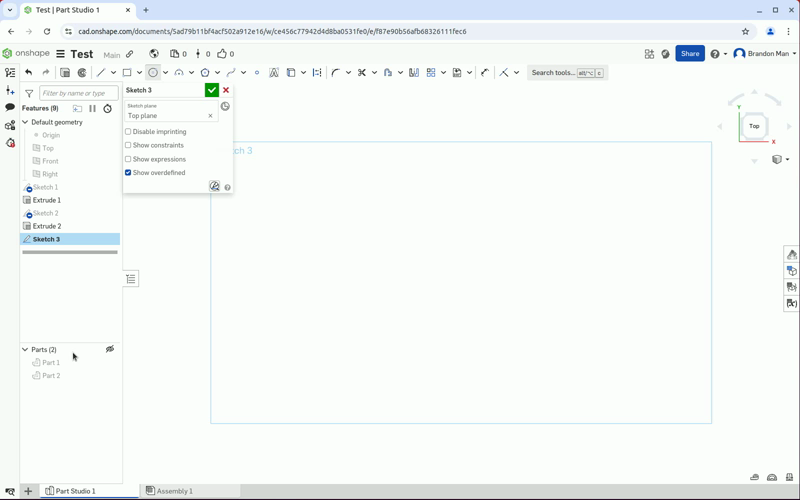
mouse_move(461, 282)
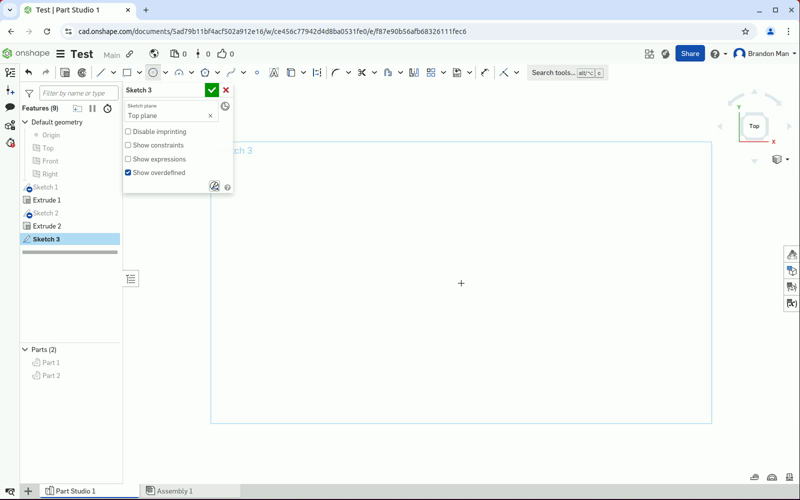
click(461, 282)
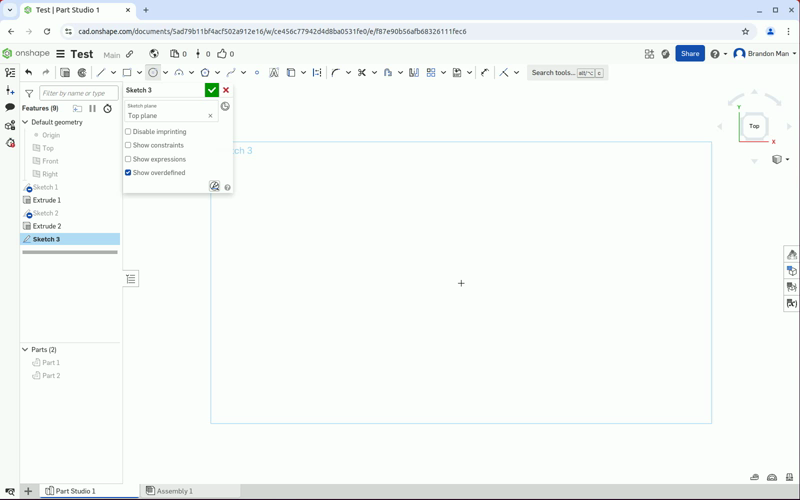
key_up(shift)
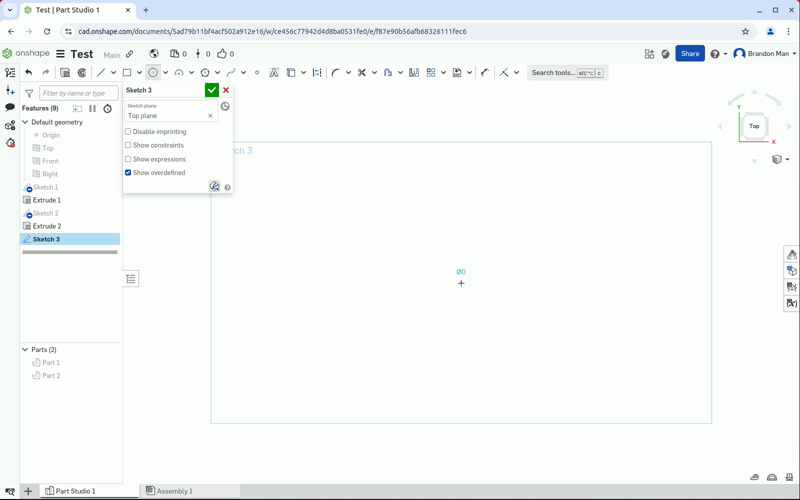
mouse_move(531, 282)
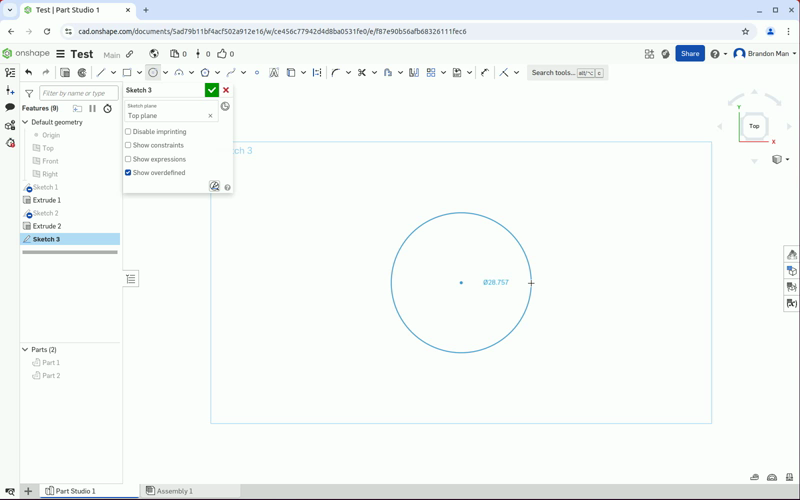
click(531, 282)
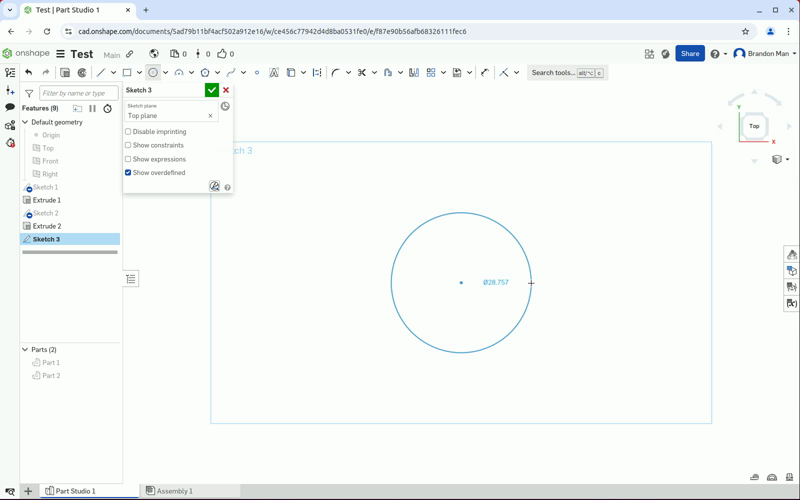
key(esc)
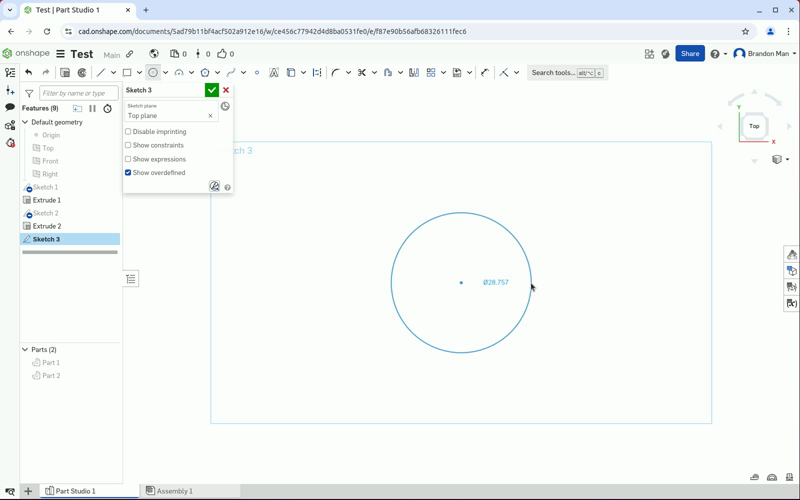
key(c)
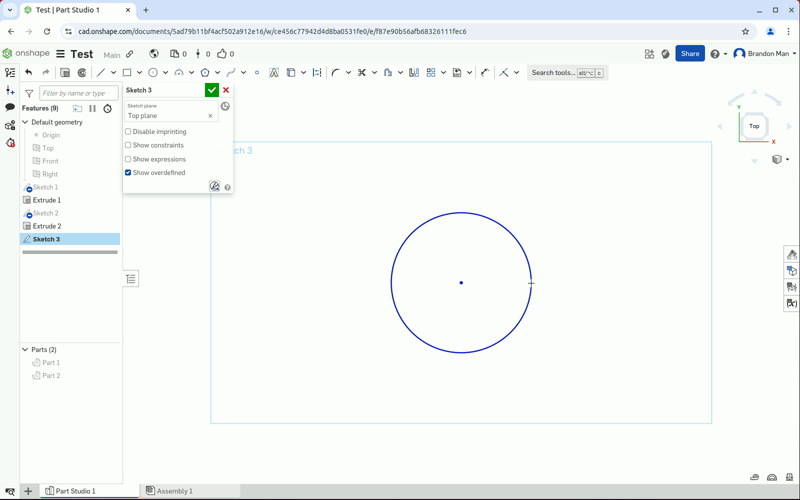
key_down(shift)
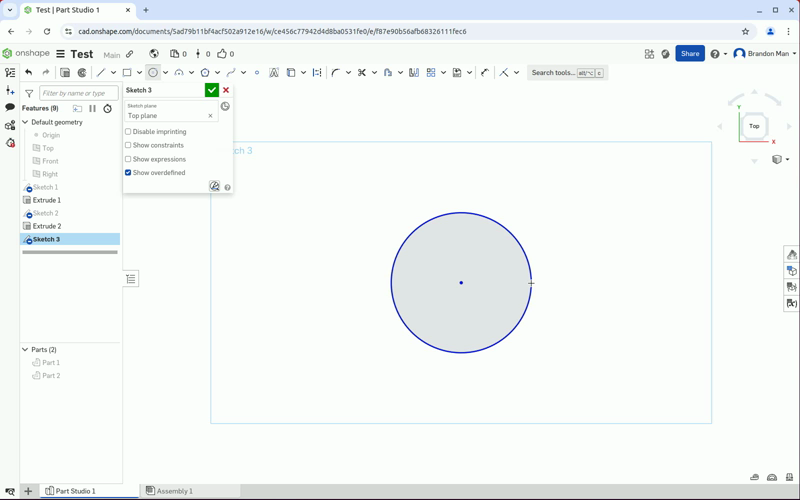
mouse_move(461, 282)
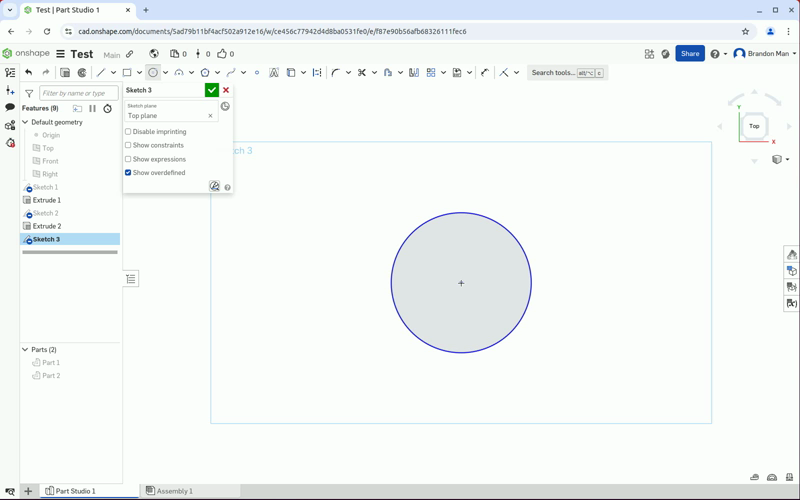
click(461, 282)
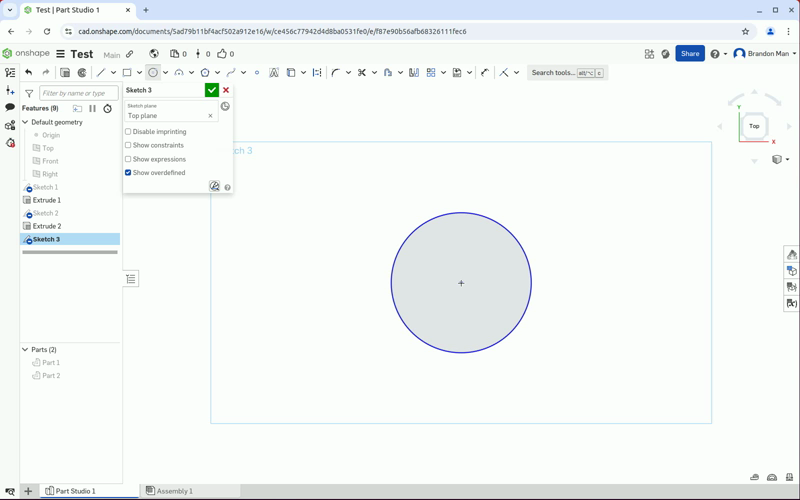
key_up(shift)
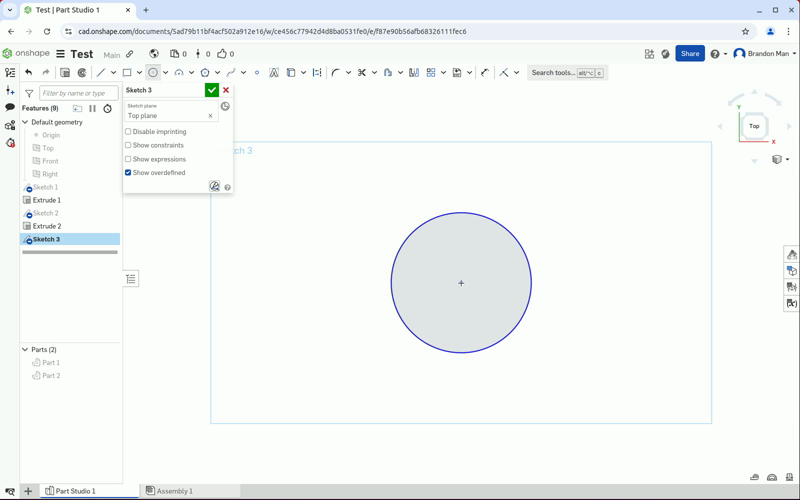
mouse_move(523, 282)
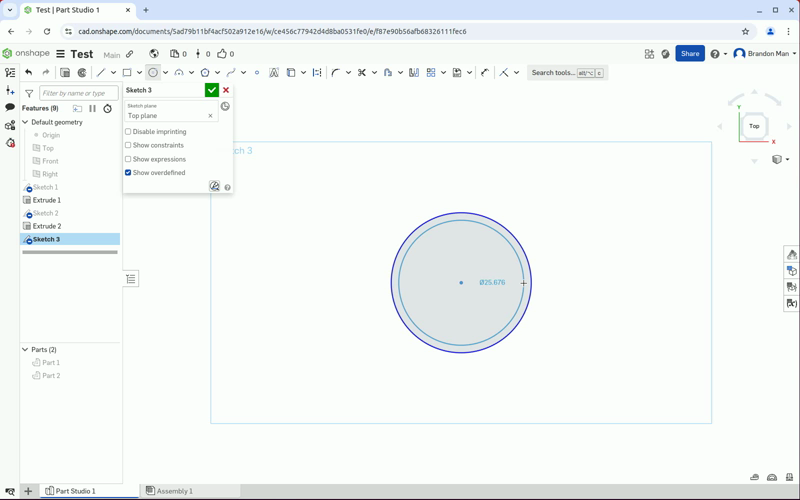
click(523, 282)
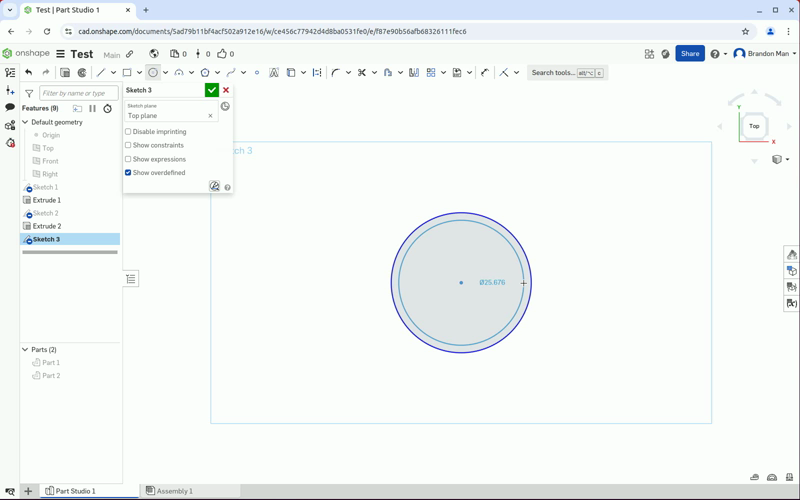
key(esc)
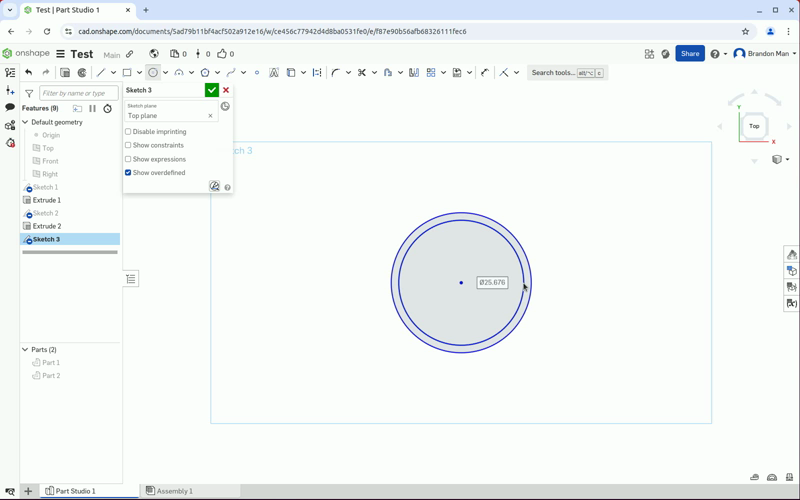
mouse_move(410, 242)
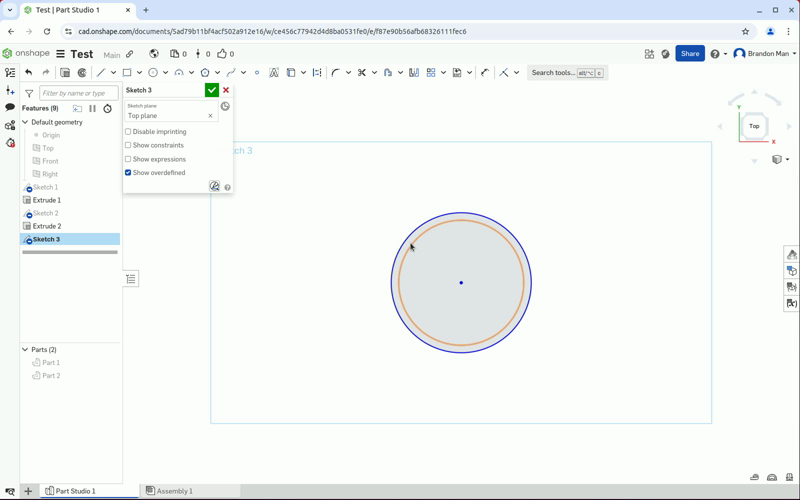
click(410, 242)
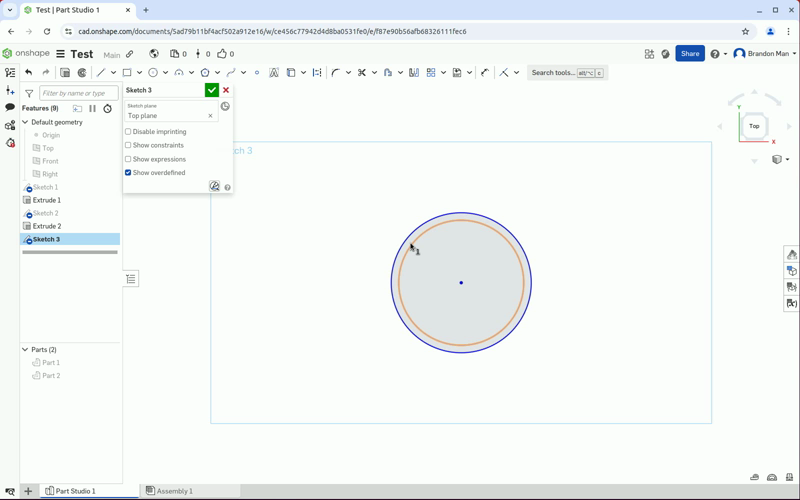
mouse_move(73, 352)
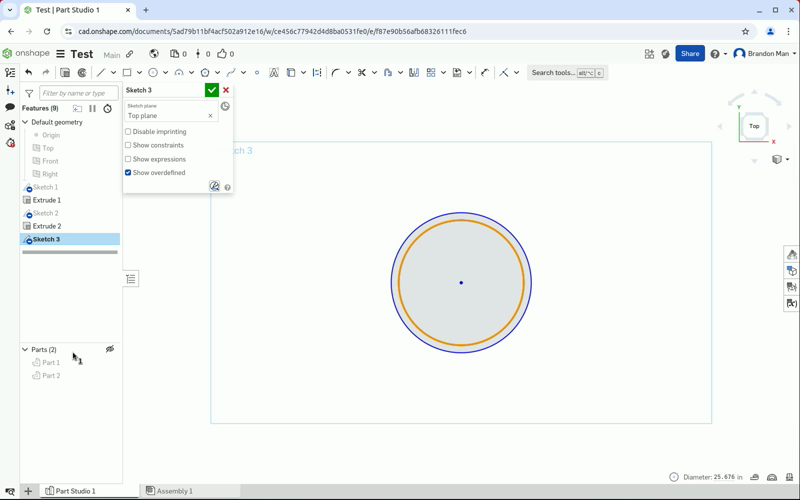
key(shift+y)
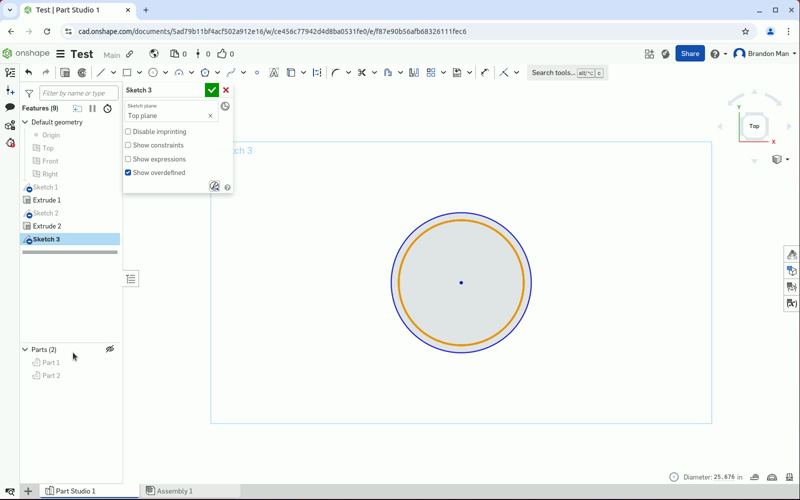
key(shift+e)
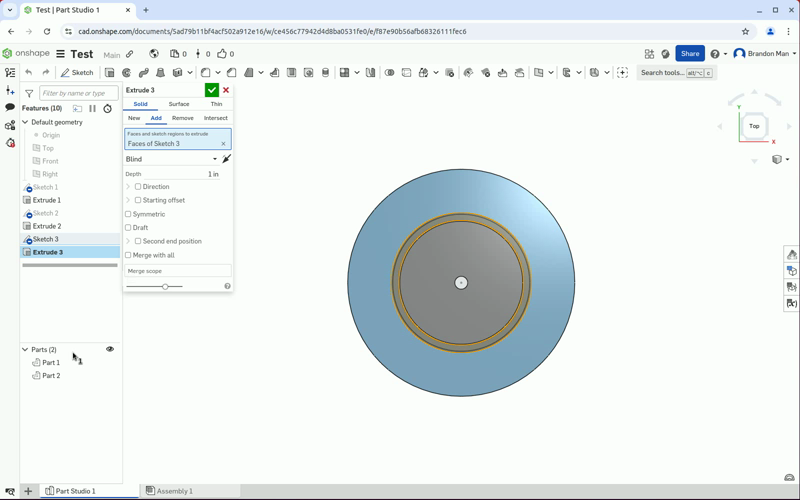
mouse_move(143, 106)
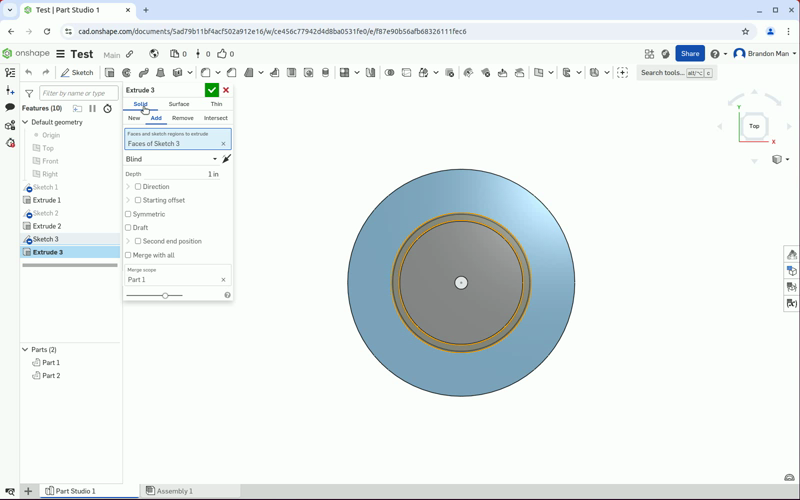
click(143, 106)
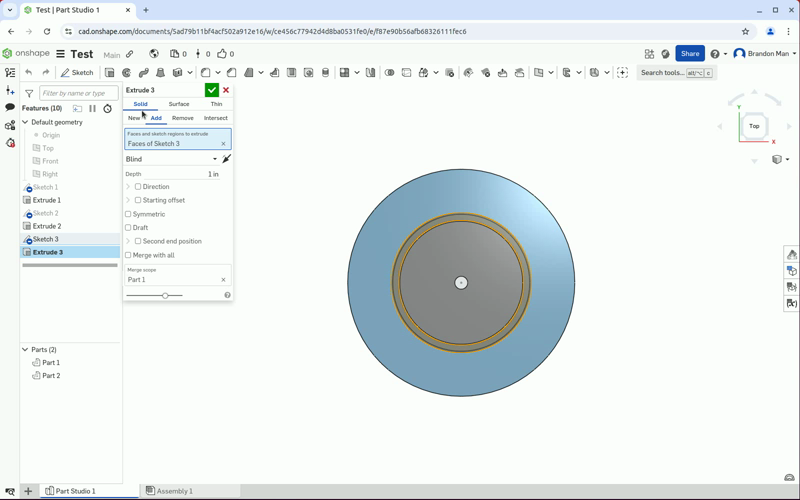
mouse_move(137, 120)
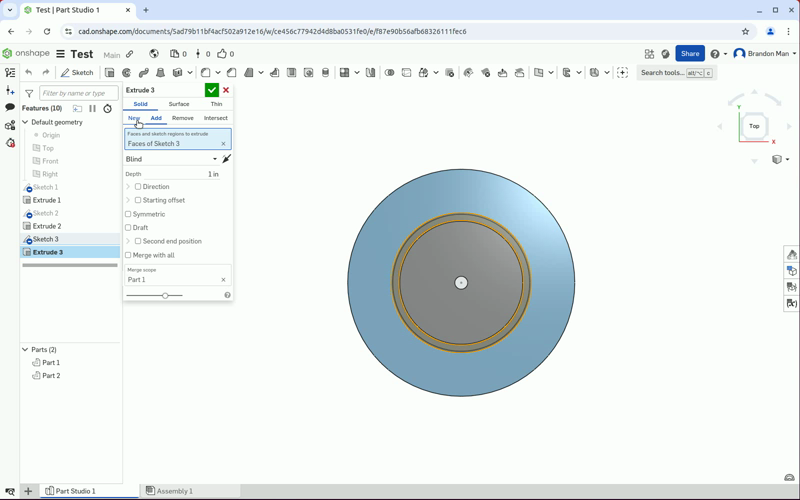
click(137, 120)
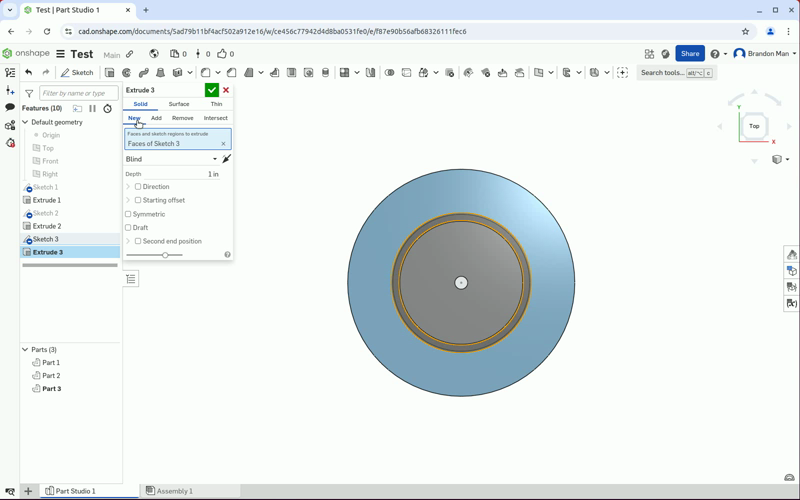
key(tab, 4)
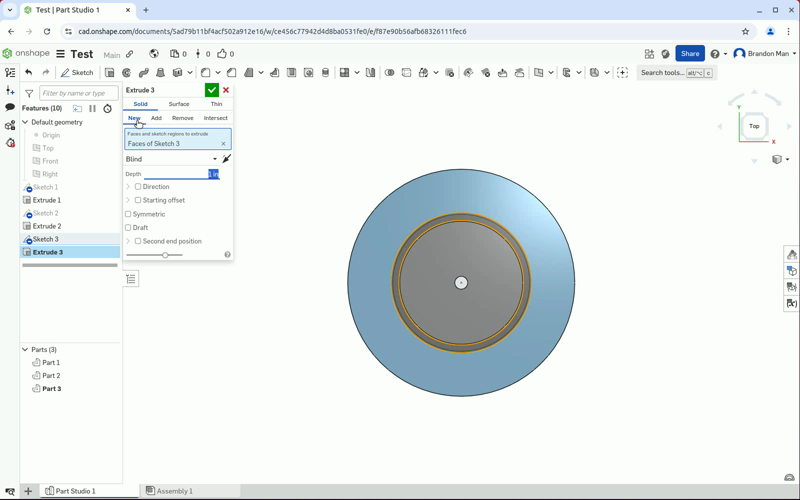
text(1.685)
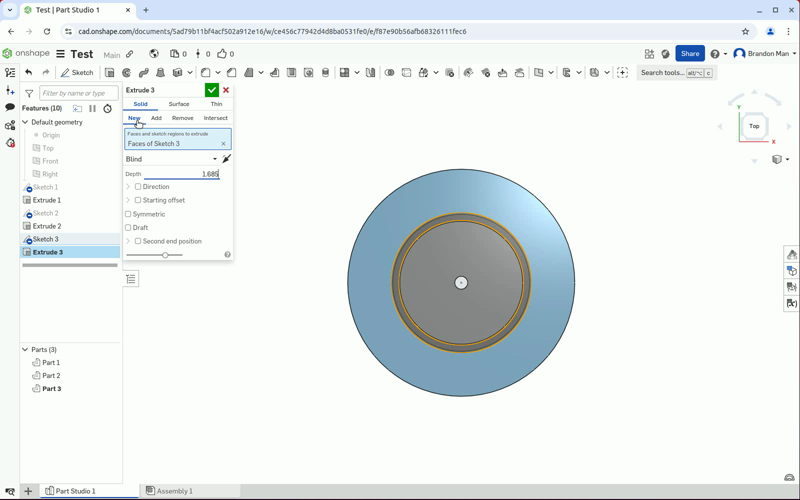
key(enter)
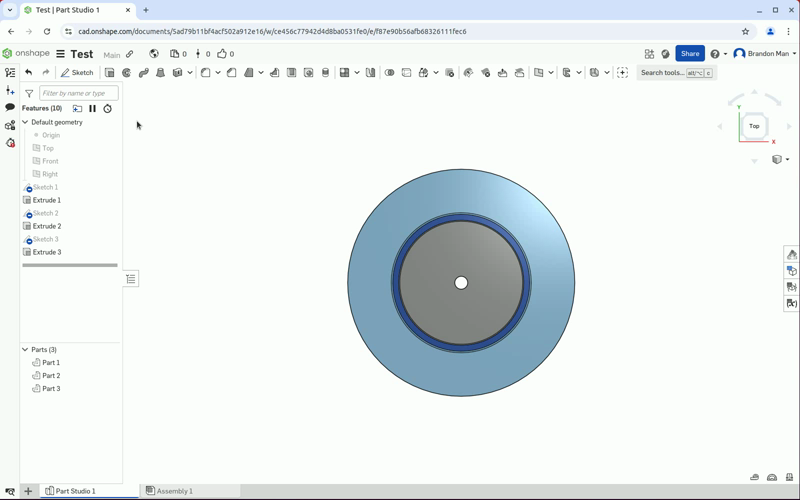
key(shift+h)
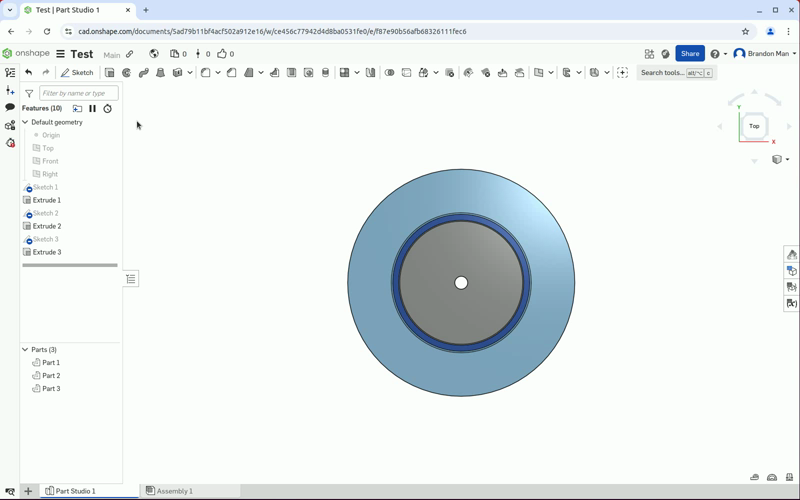
key(shift+h)
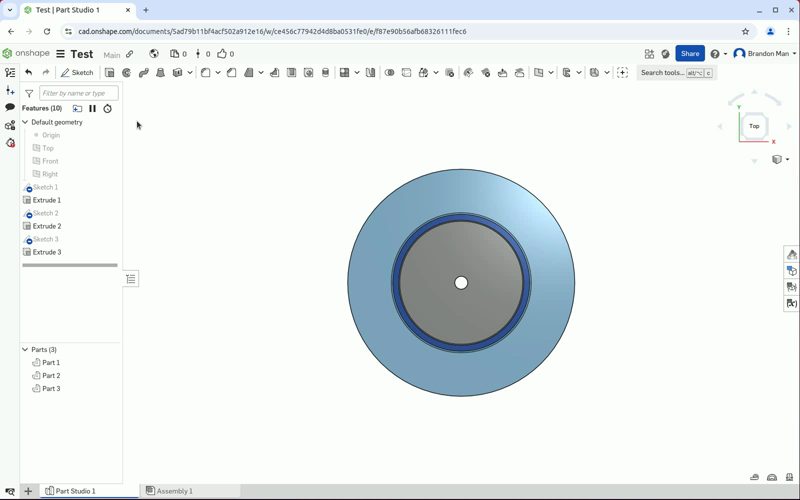
mouse_move(73, 189)
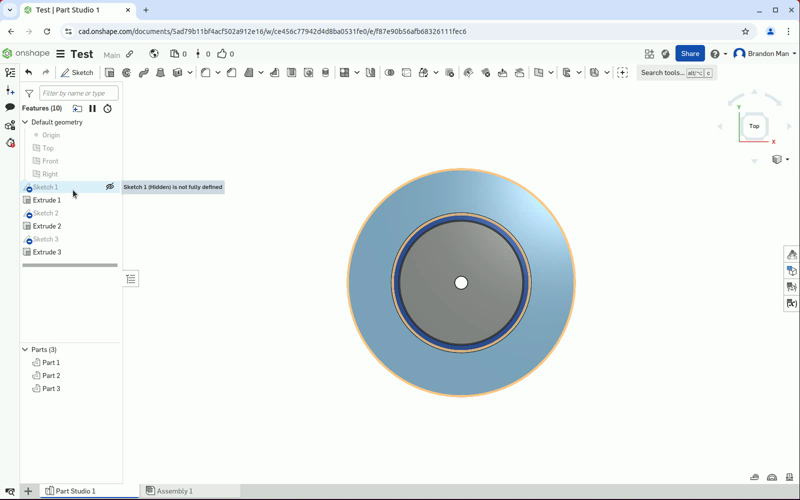
click(73, 189)
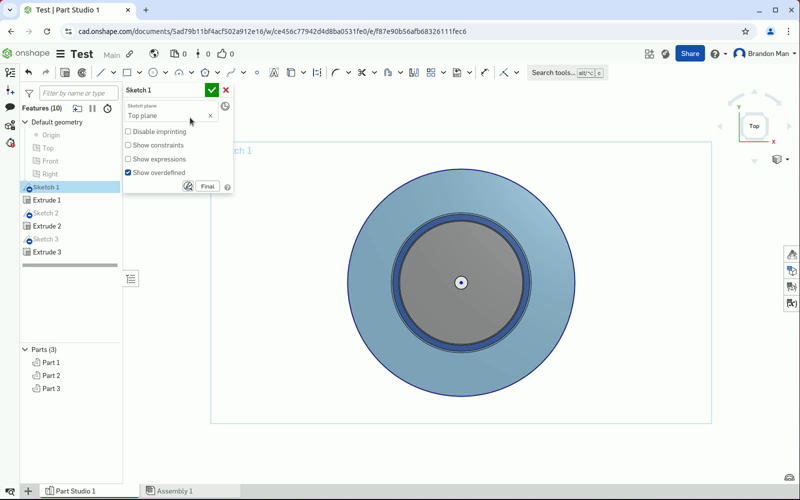
mouse_move(229, 92)
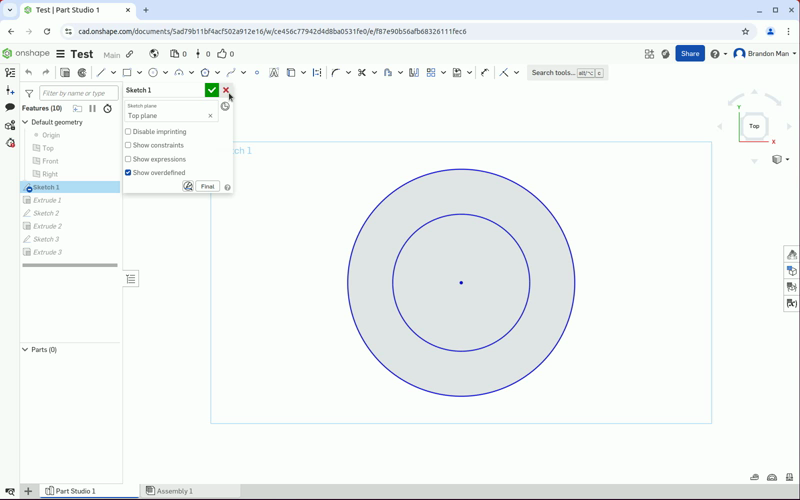
click(229, 92)
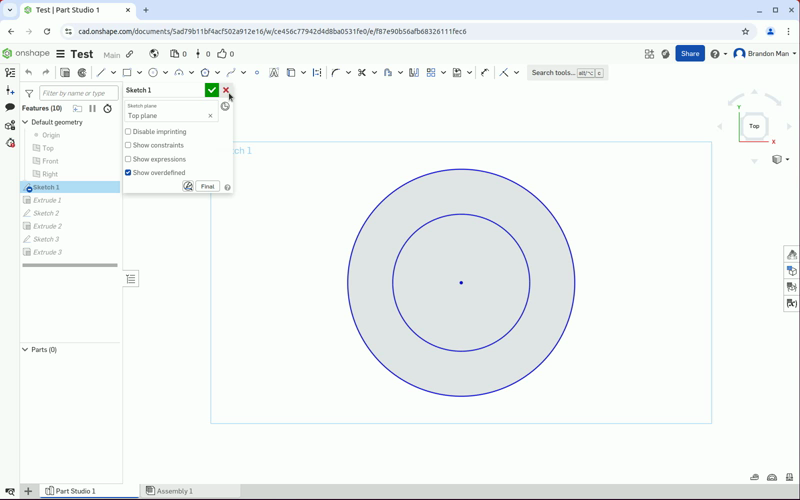
key(shift+s)
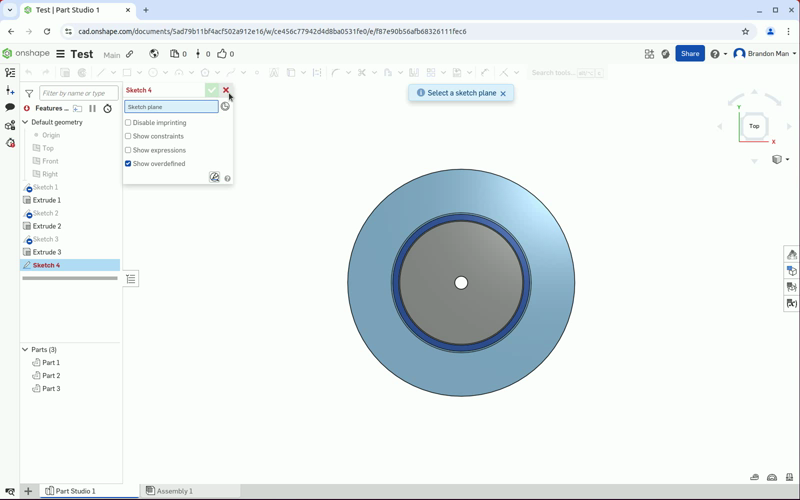
mouse_move(73, 150)
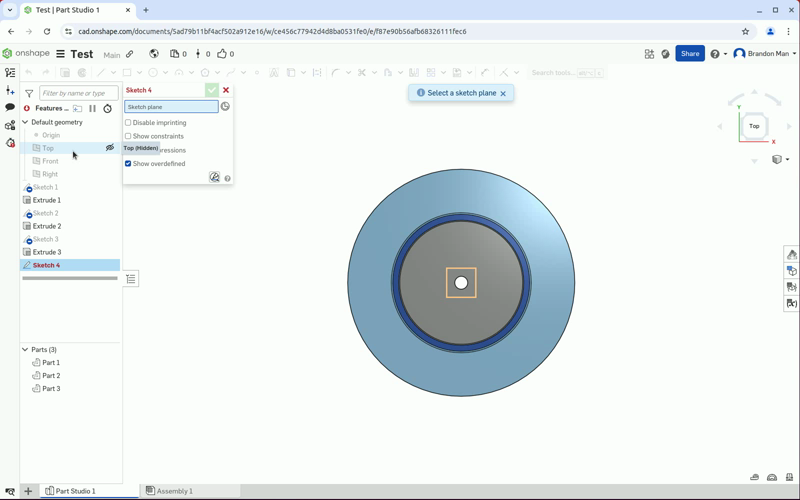
click(73, 150)
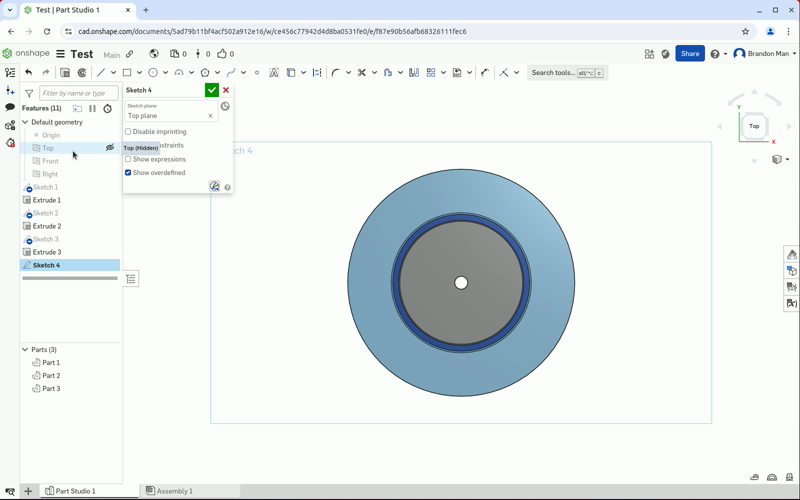
mouse_move(73, 352)
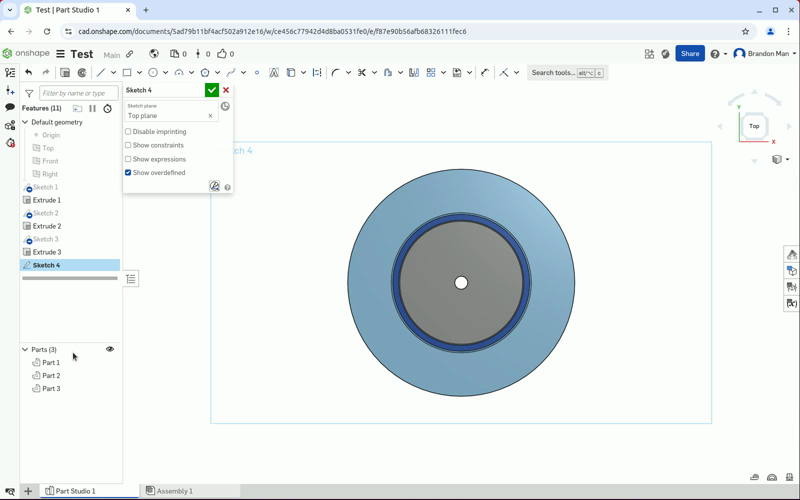
key(y)
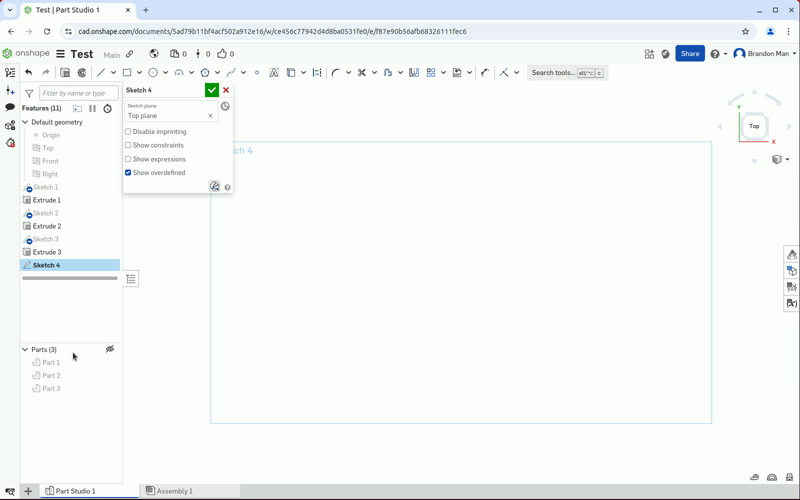
key(c)
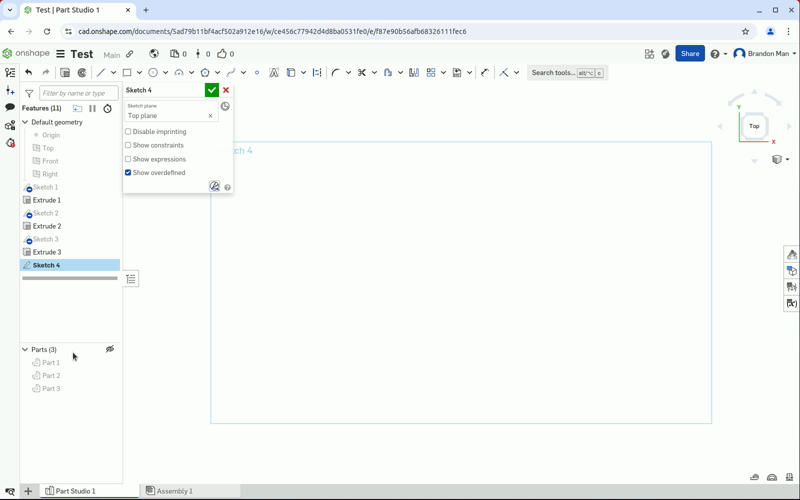
key_down(shift)
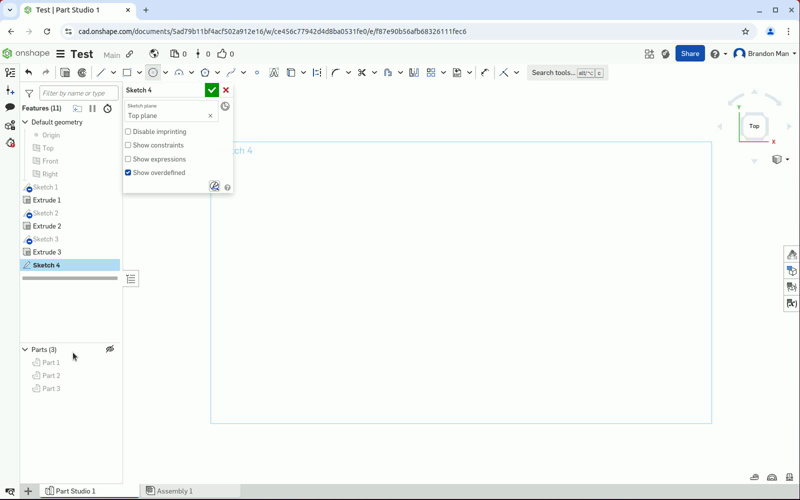
mouse_move(461, 282)
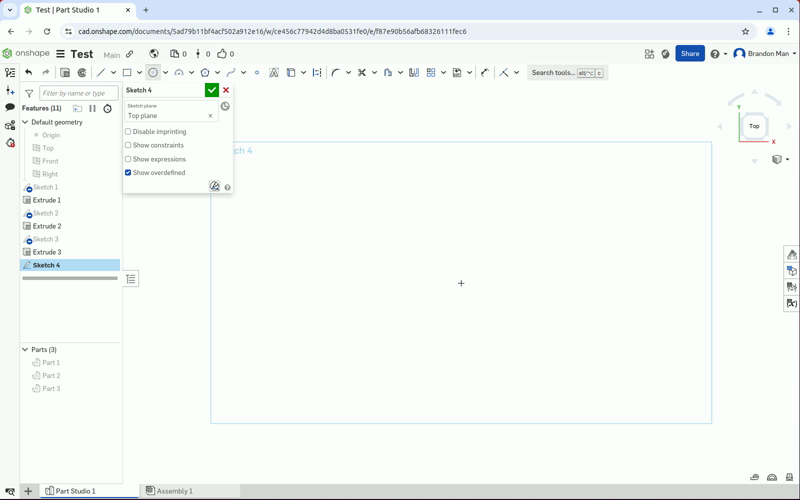
click(461, 282)
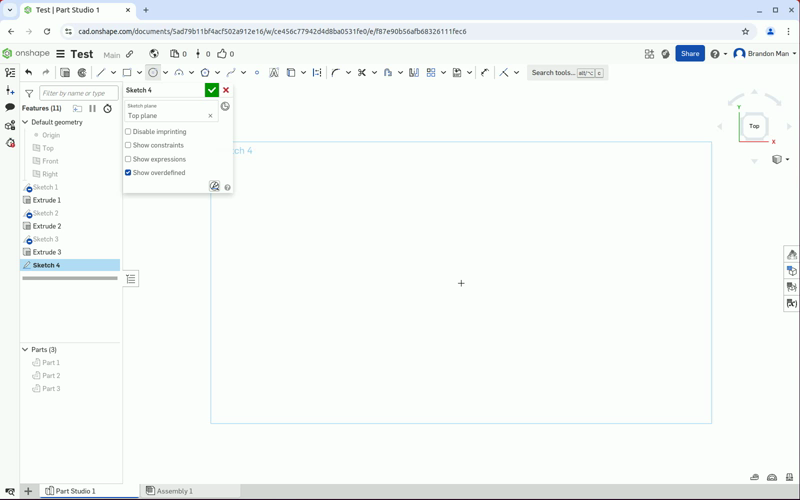
key_up(shift)
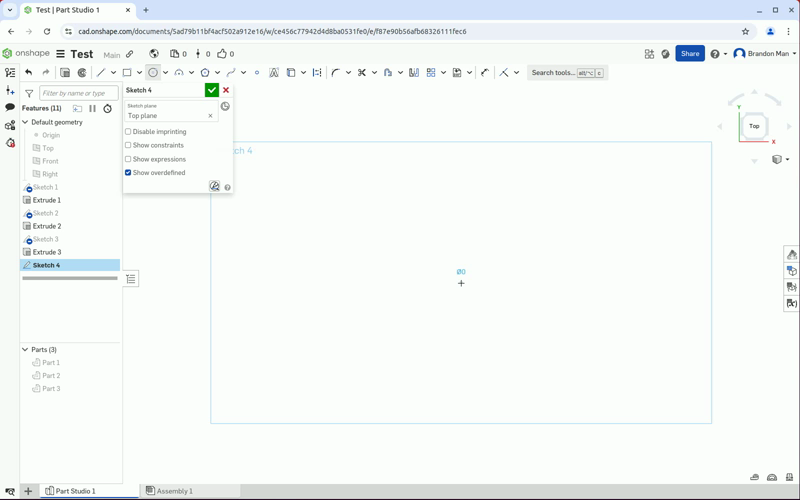
mouse_move(531, 282)
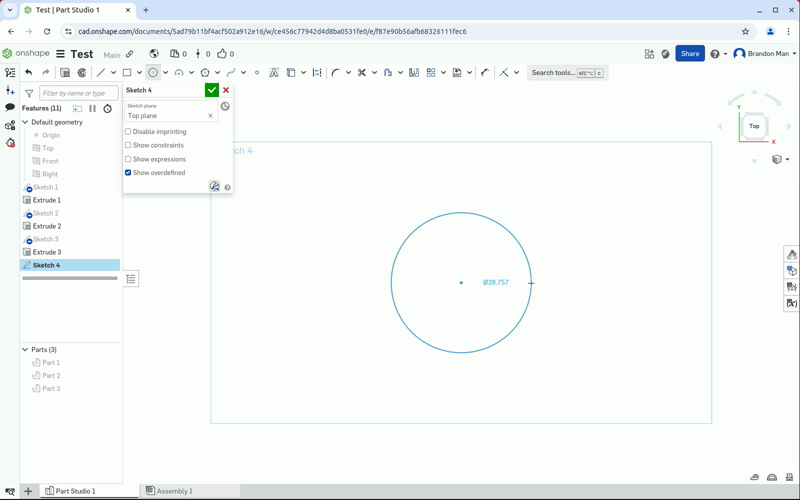
click(531, 282)
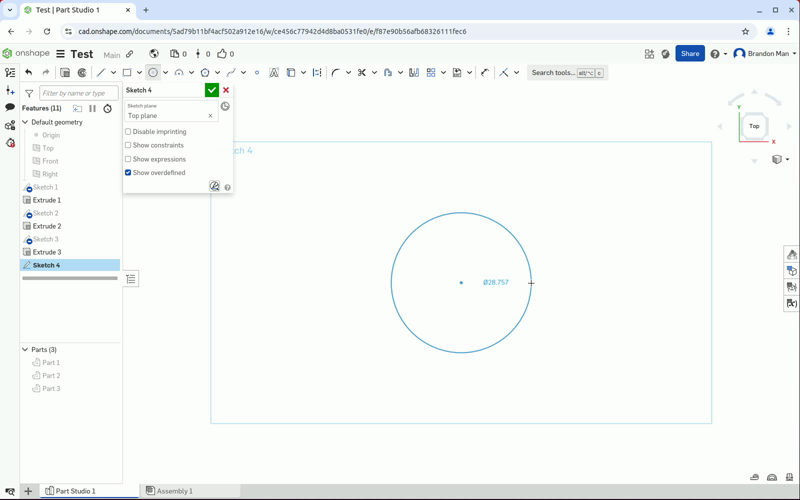
key(esc)
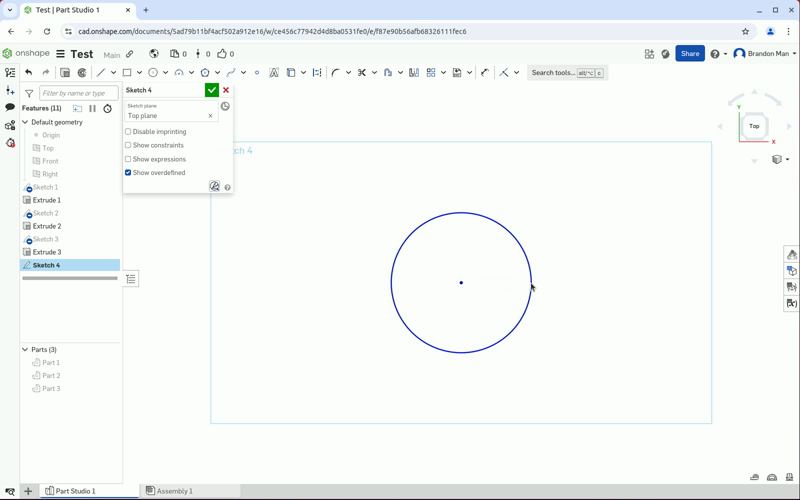
key(c)
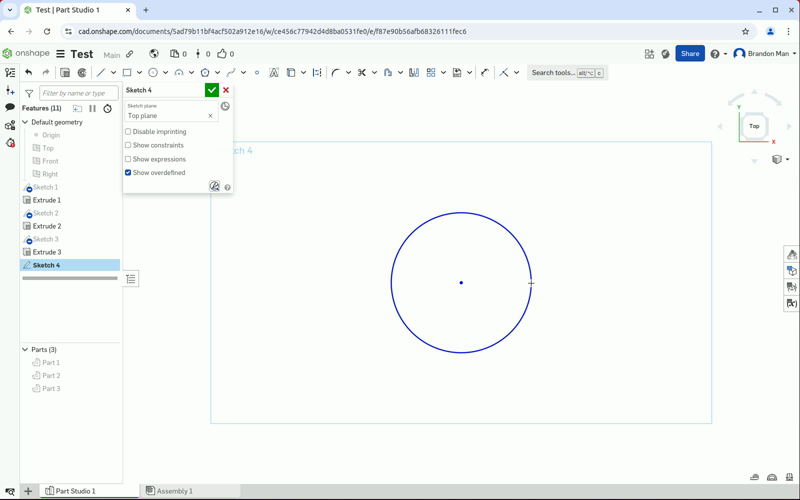
key_down(shift)
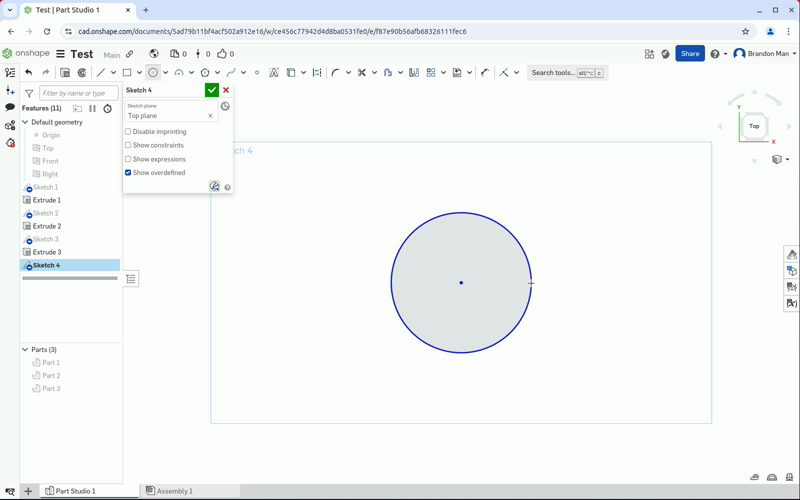
mouse_move(461, 282)
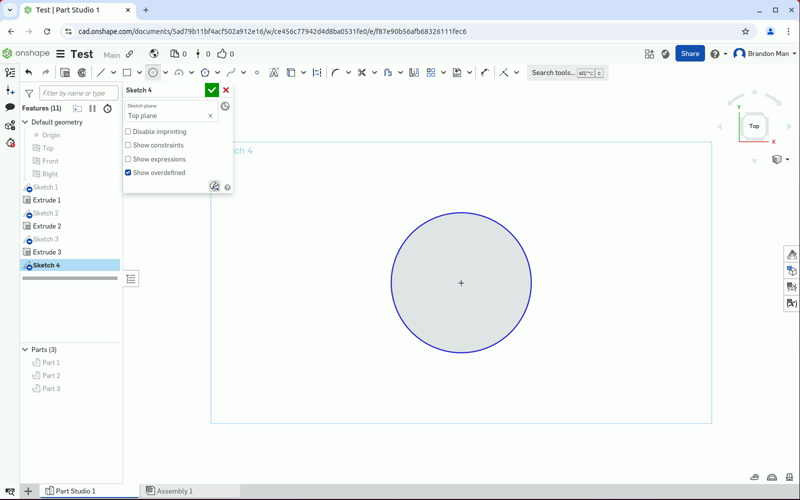
click(461, 282)
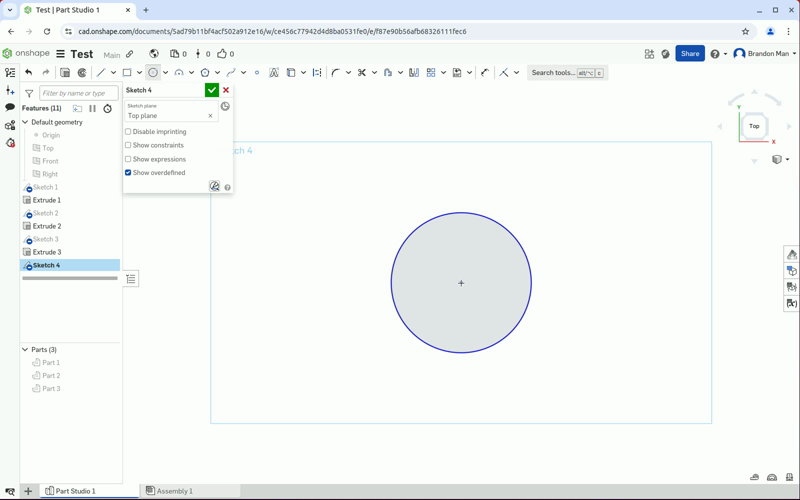
key_up(shift)
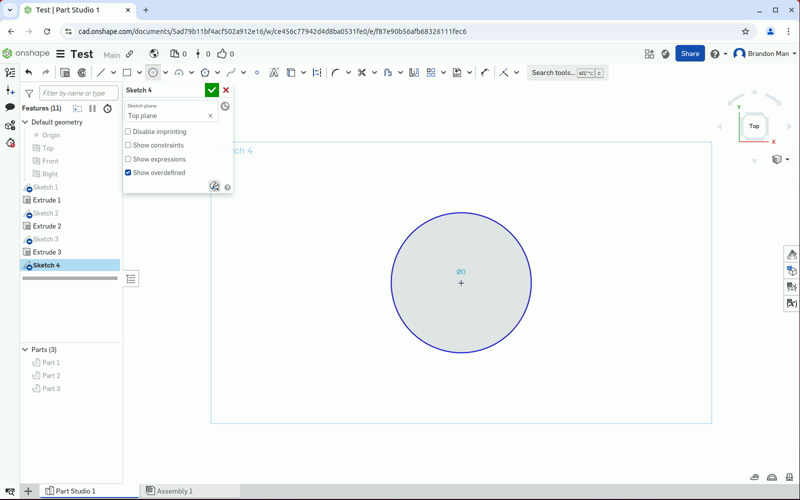
mouse_move(523, 282)
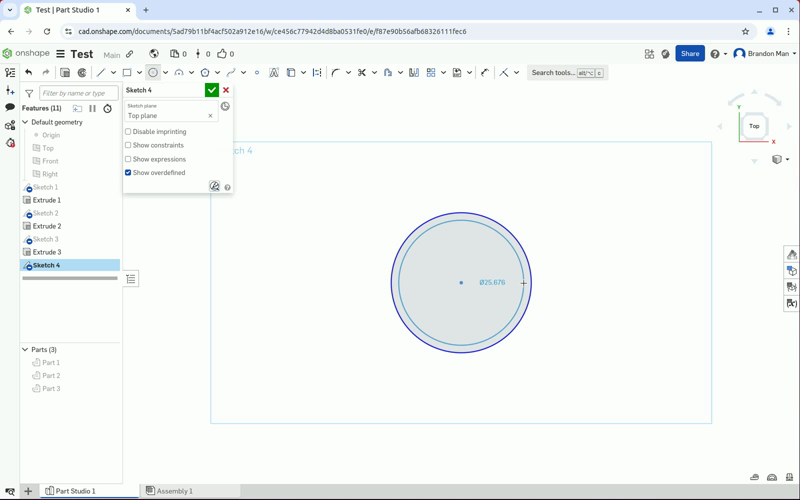
click(523, 282)
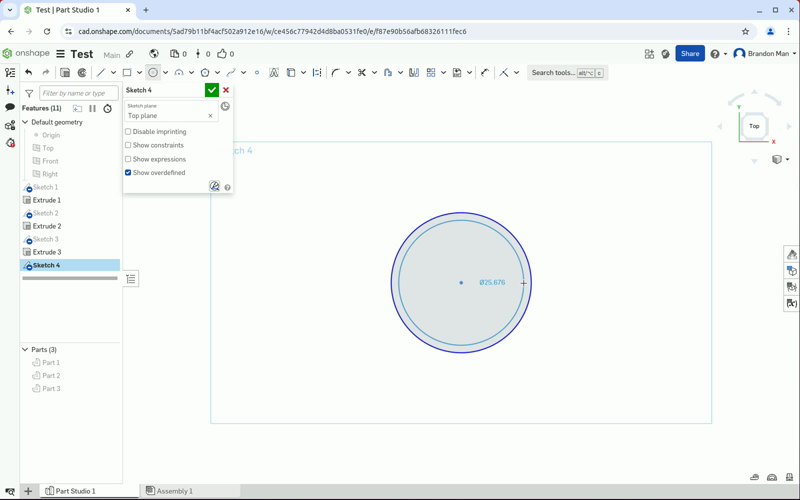
key(esc)
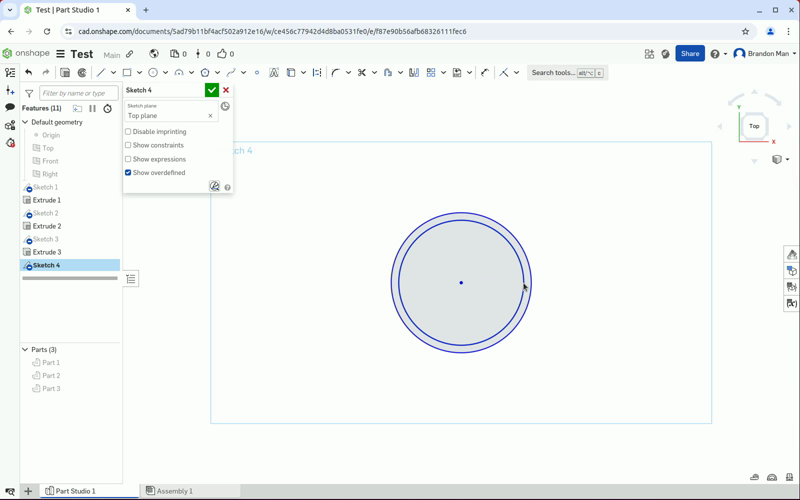
mouse_move(500, 230)
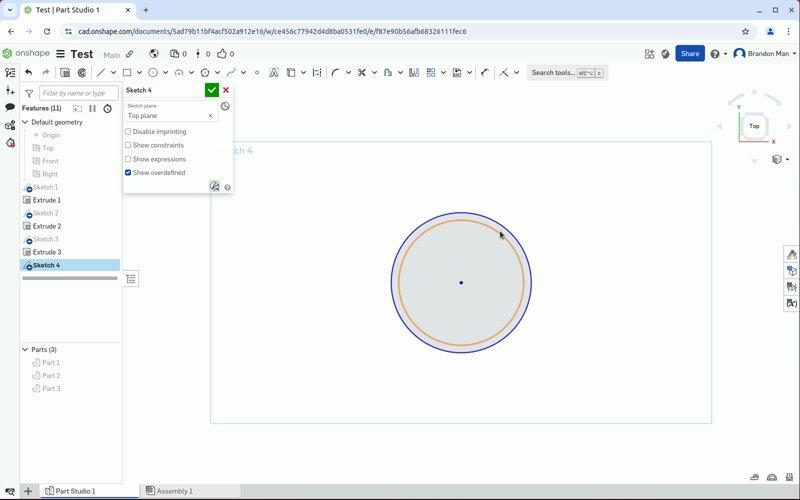
click(500, 230)
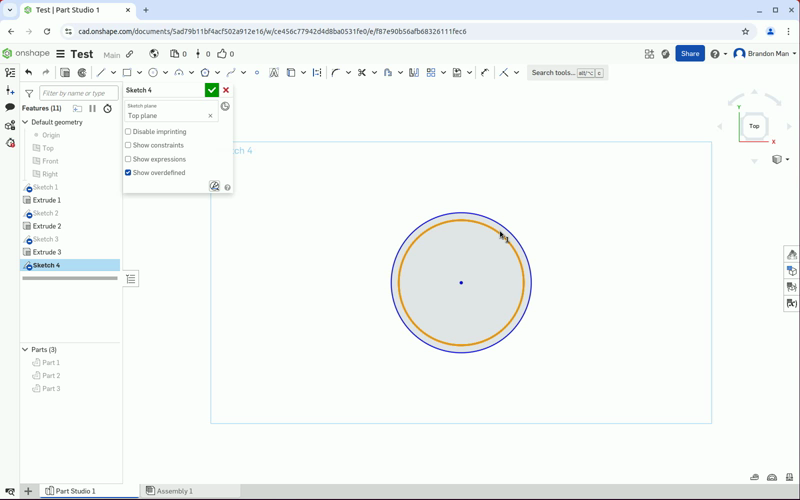
mouse_move(73, 352)
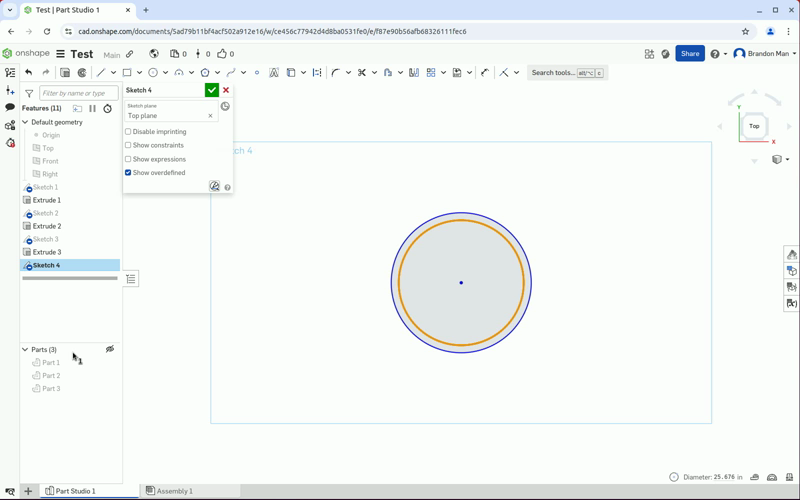
key(shift+y)
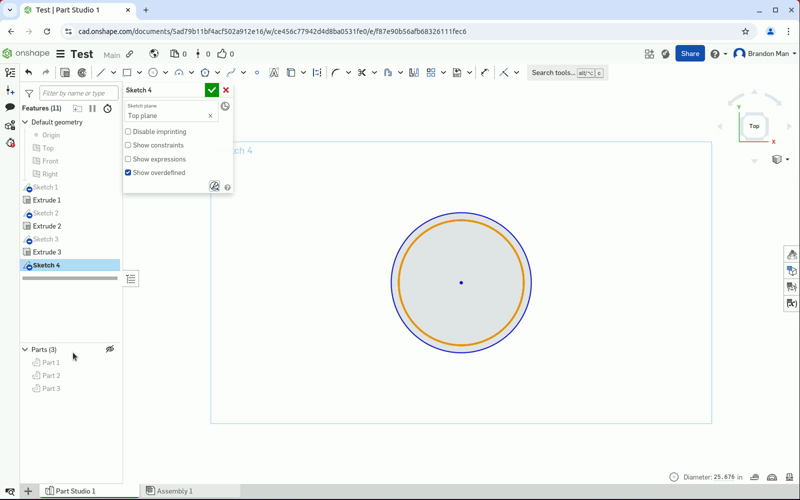
key(shift+e)
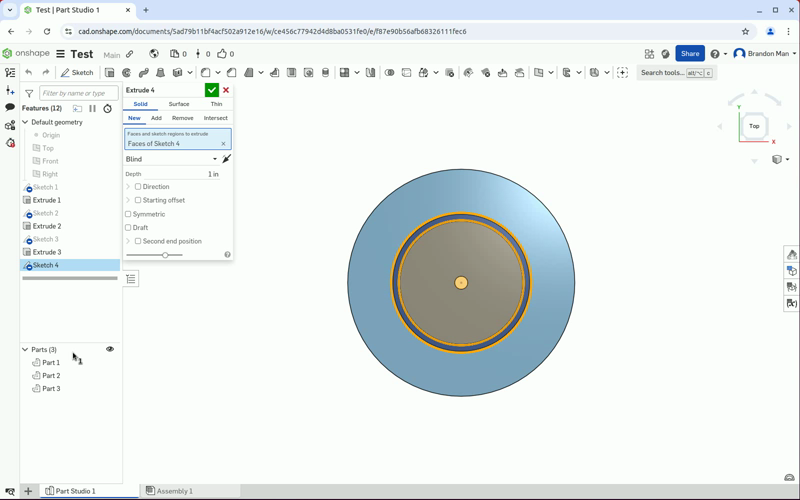
mouse_move(143, 106)
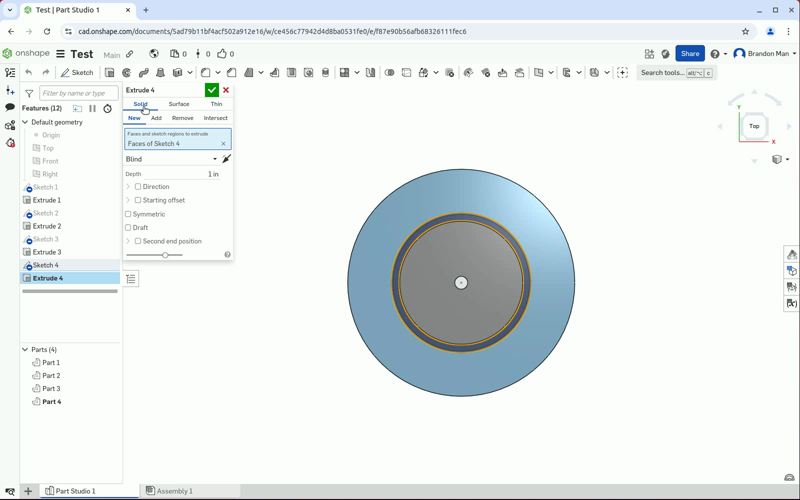
click(143, 106)
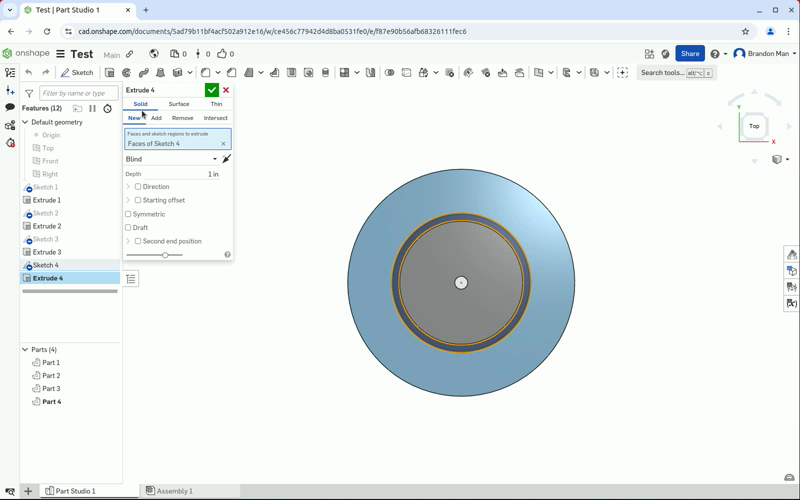
mouse_move(137, 120)
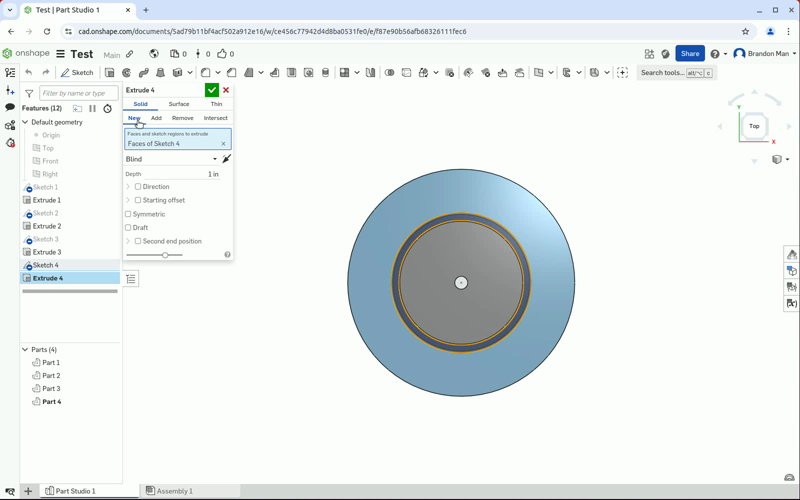
click(137, 120)
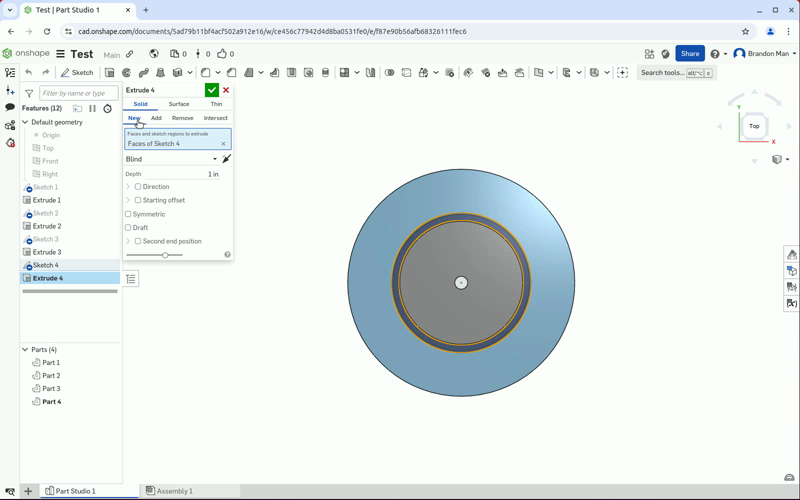
key(tab, 4)
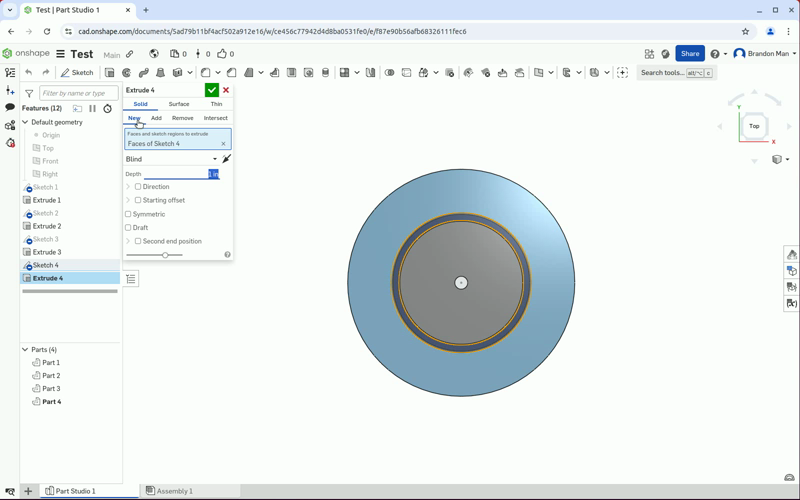
text(17.331)
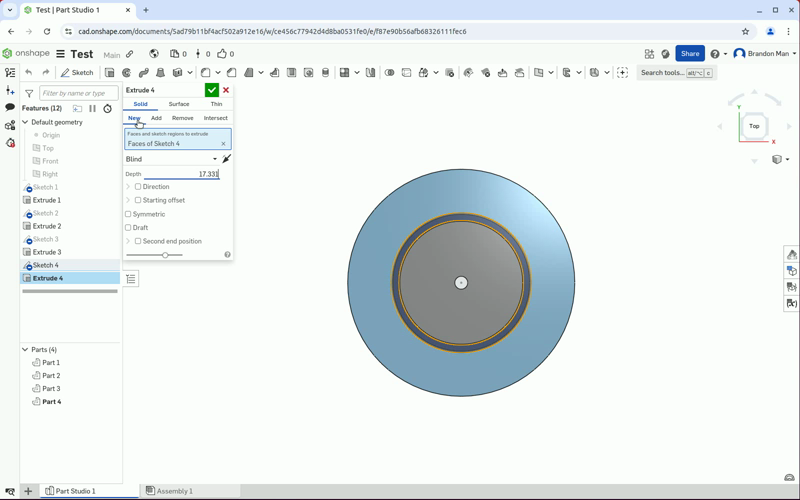
key(enter)
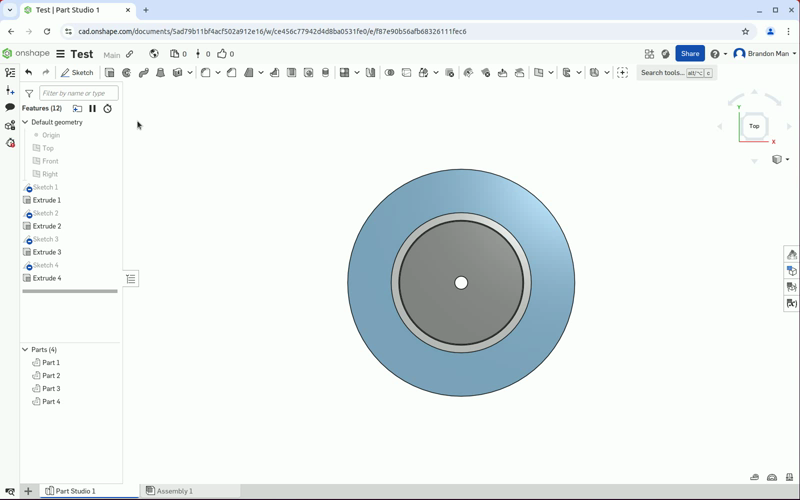
key(shift+h)
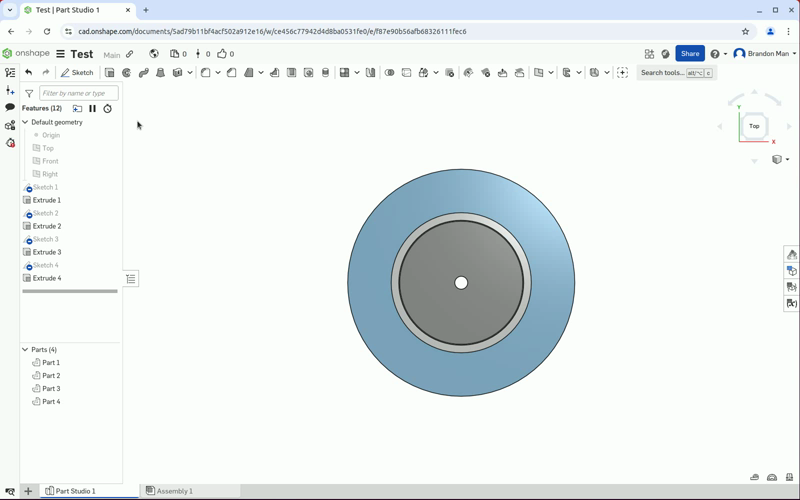
key(shift+h)
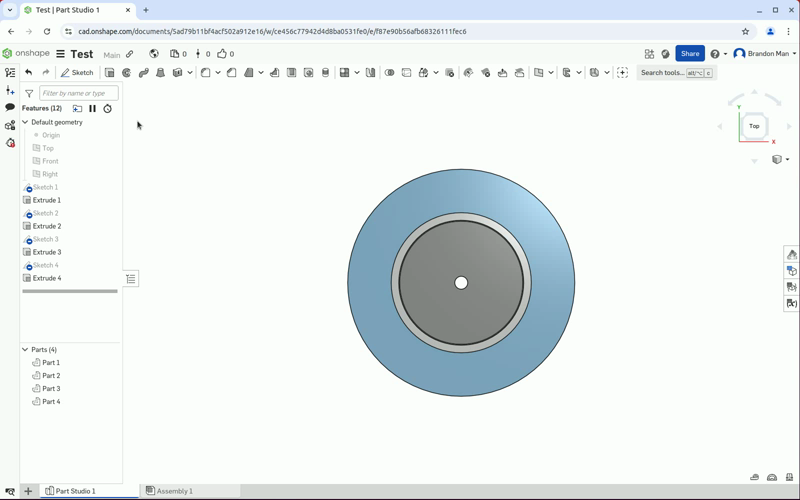
mouse_move(73, 189)
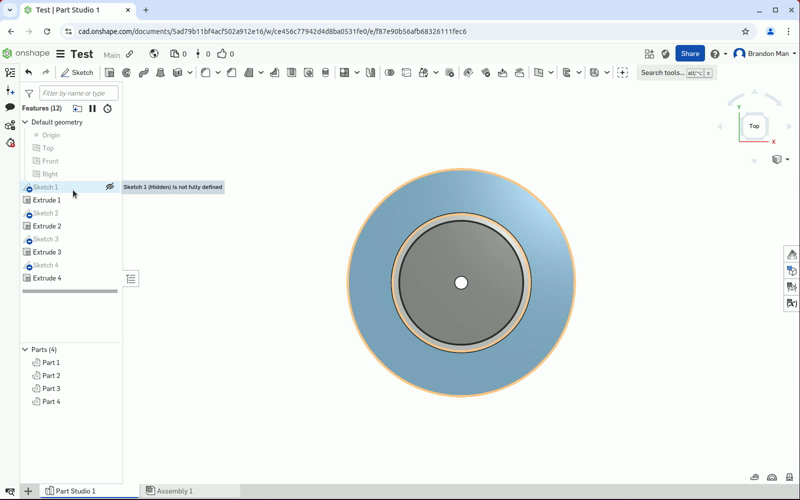
click(73, 189)
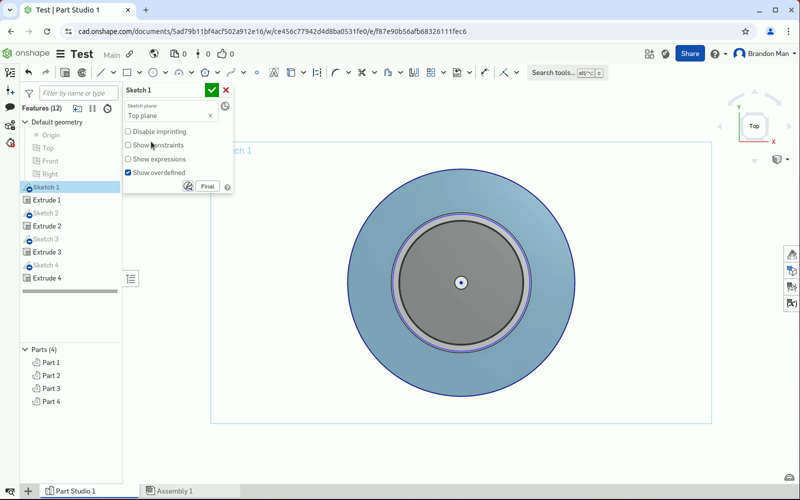
mouse_move(229, 92)
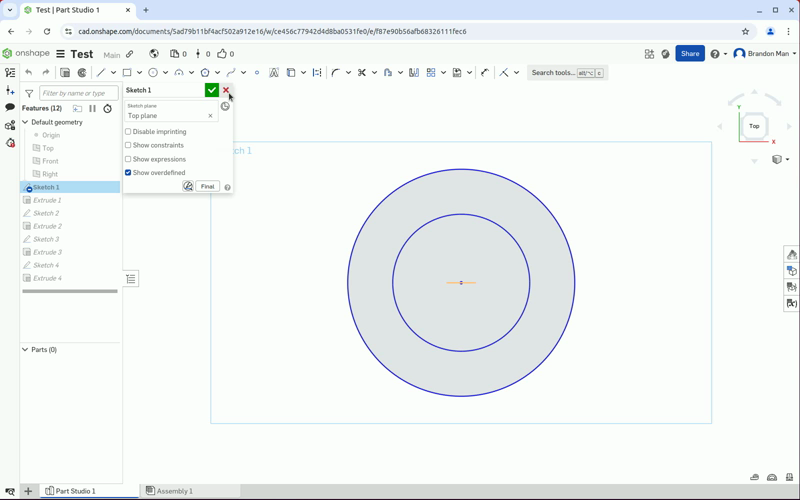
click(229, 92)
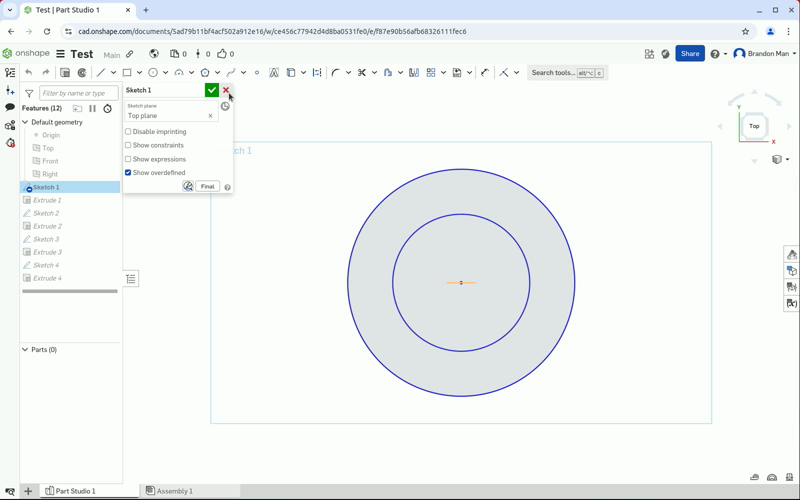
key(shift+s)
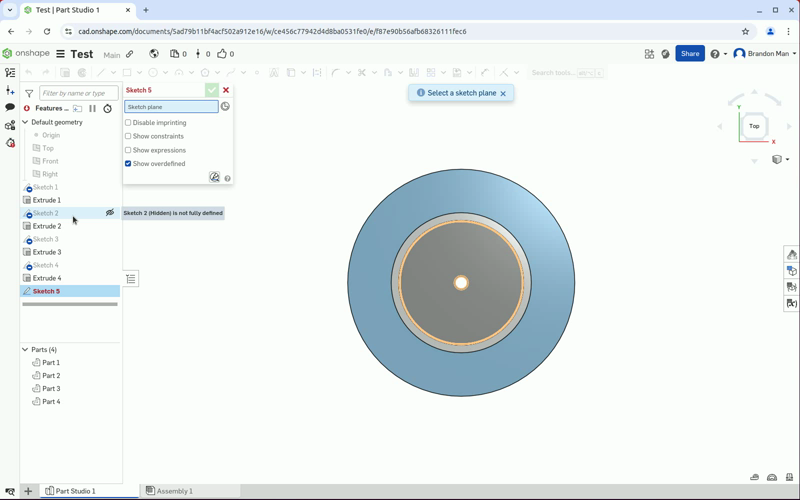
scroll(3)
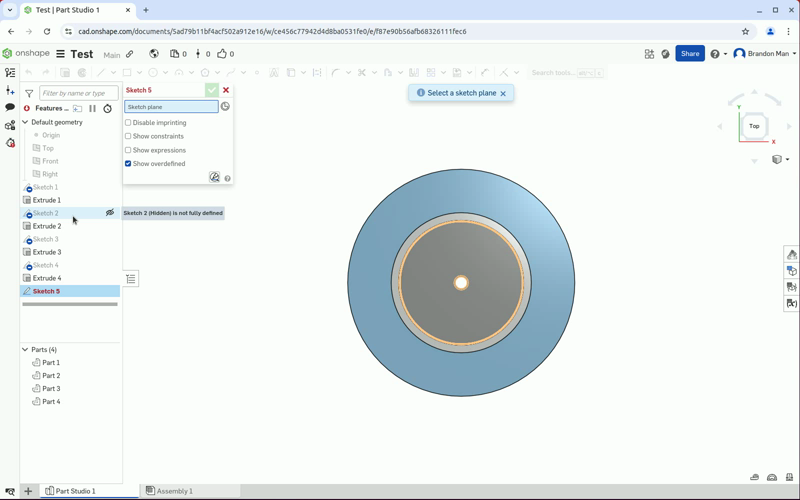
mouse_move(73, 150)
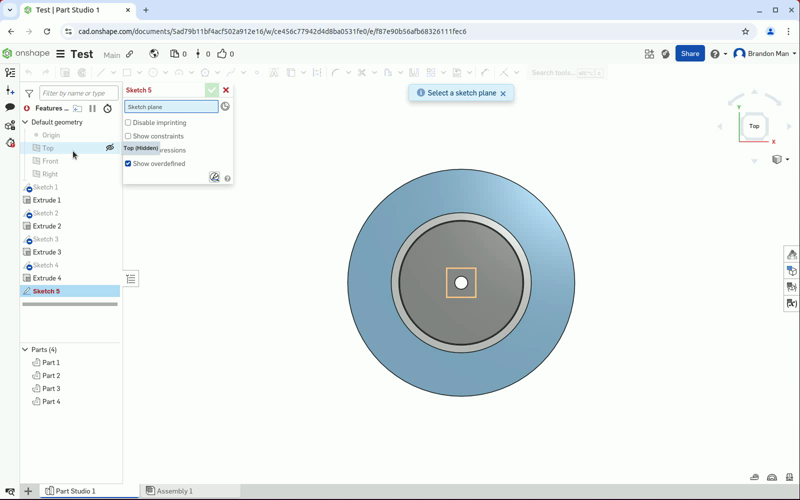
click(73, 150)
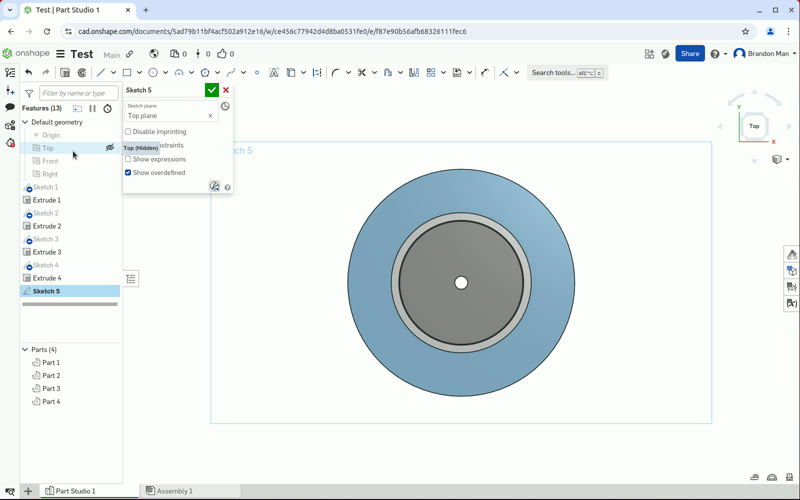
mouse_move(73, 352)
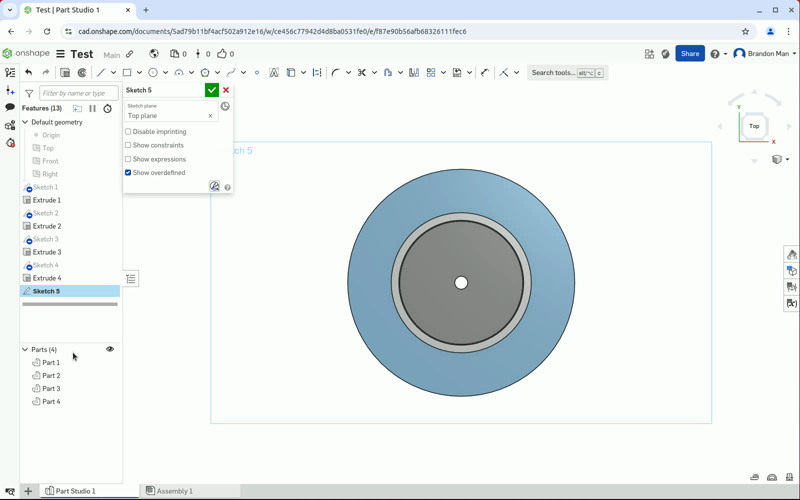
key(y)
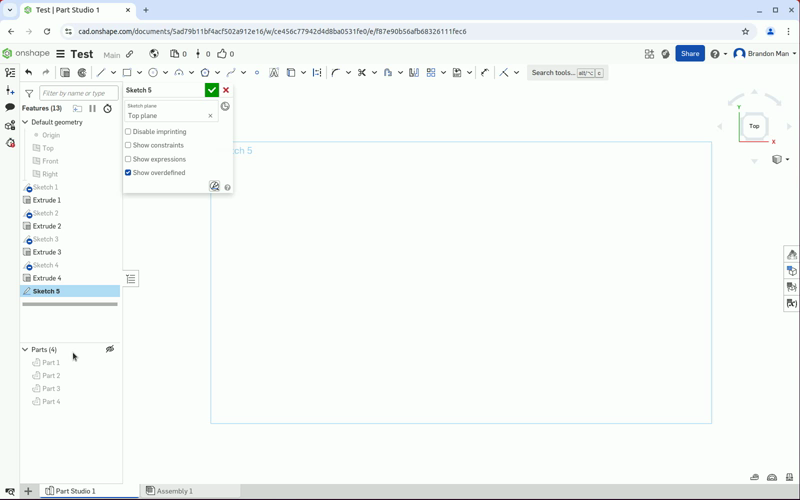
key(c)
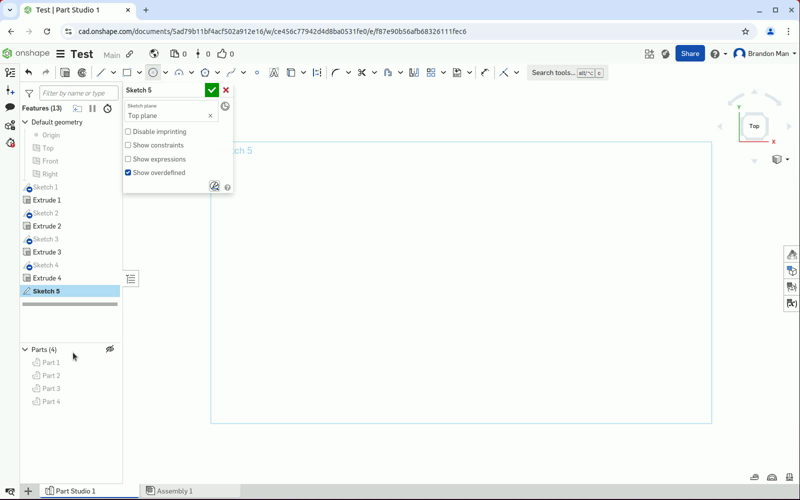
key_down(shift)
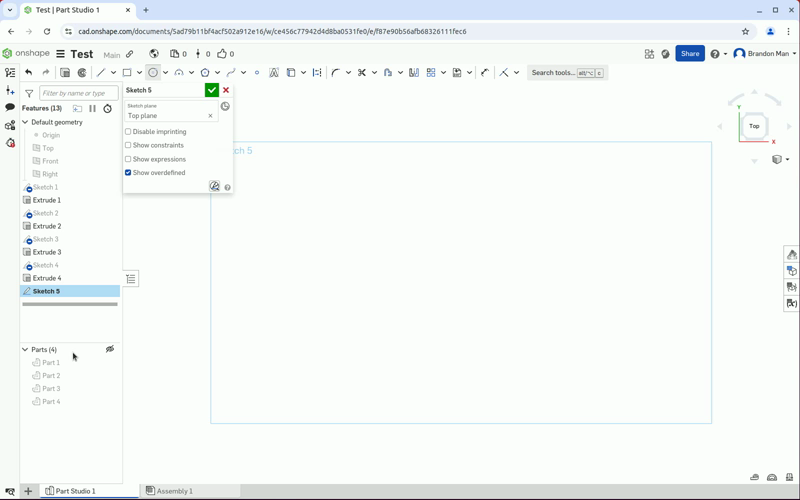
mouse_move(461, 282)
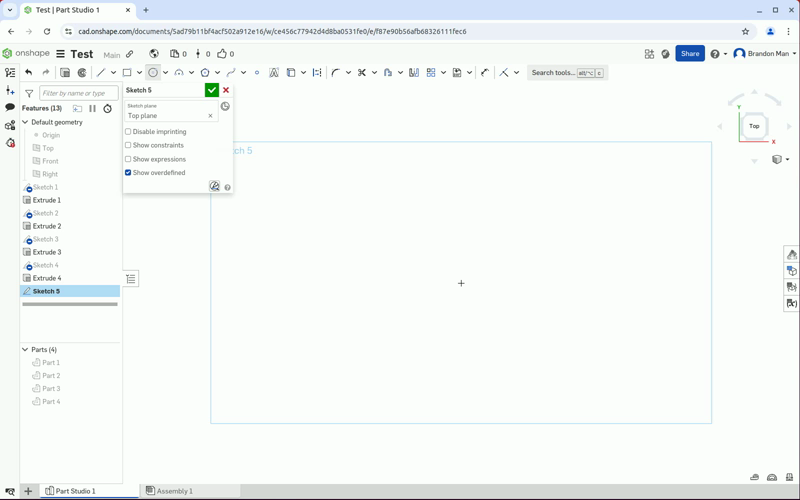
click(461, 282)
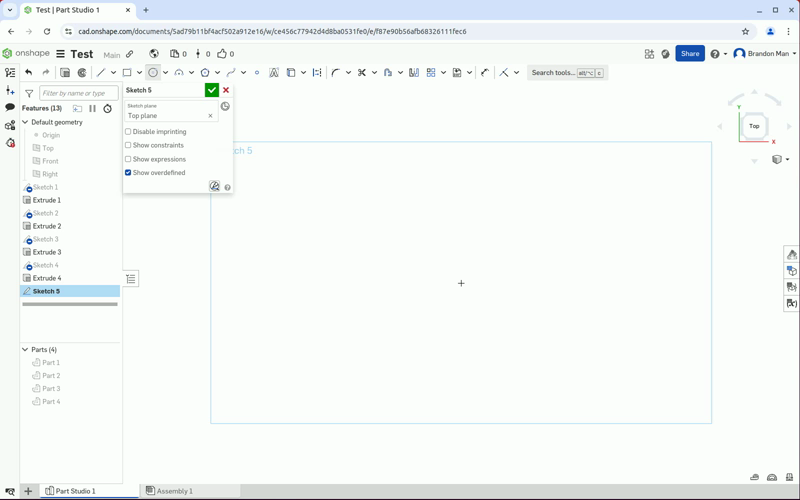
key_up(shift)
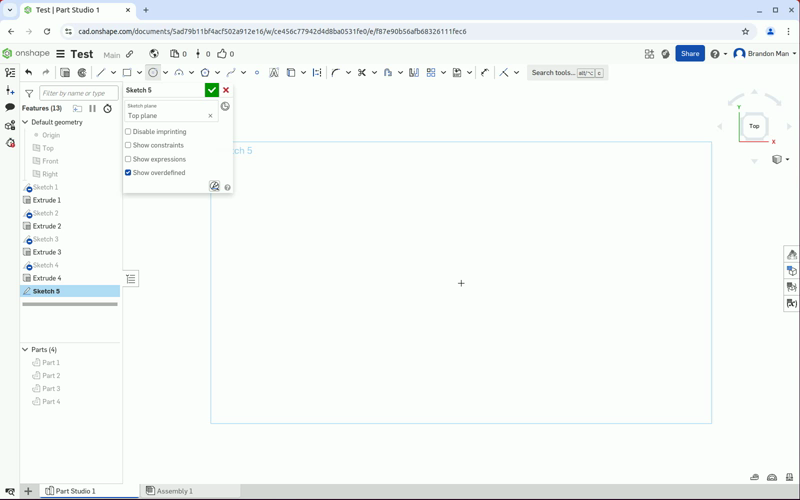
mouse_move(574, 282)
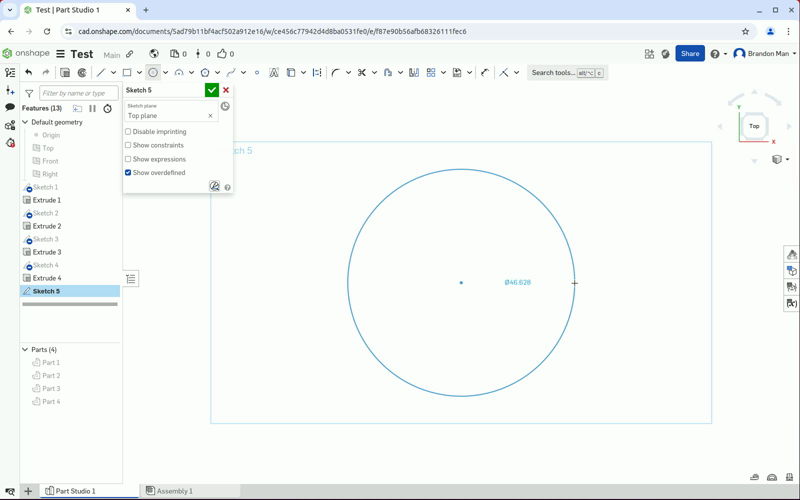
click(574, 282)
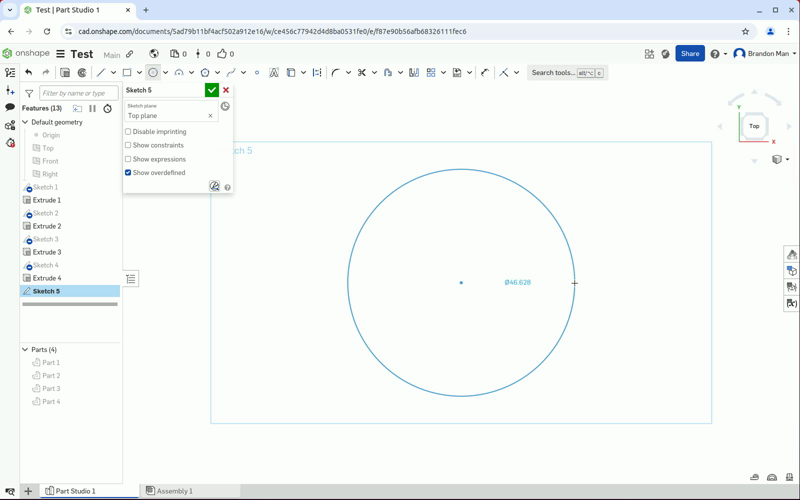
key(esc)
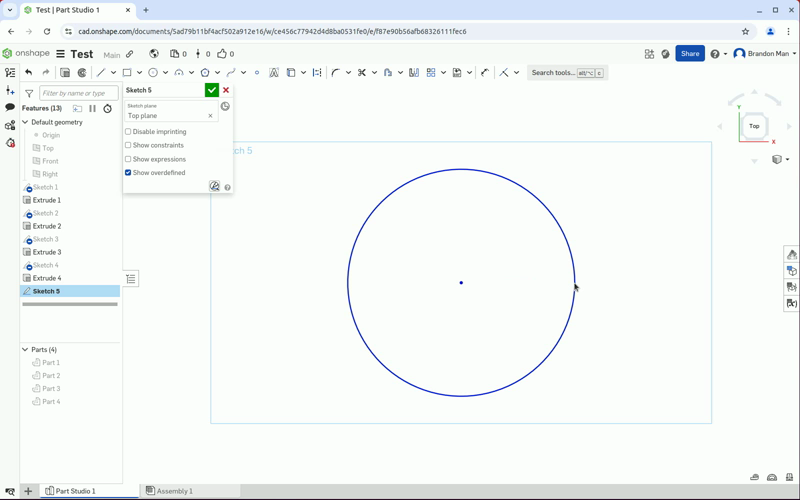
key(c)
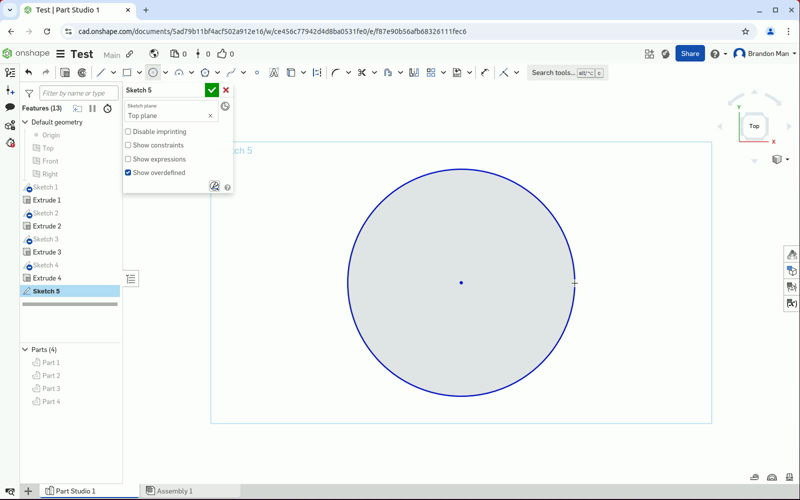
key_down(shift)
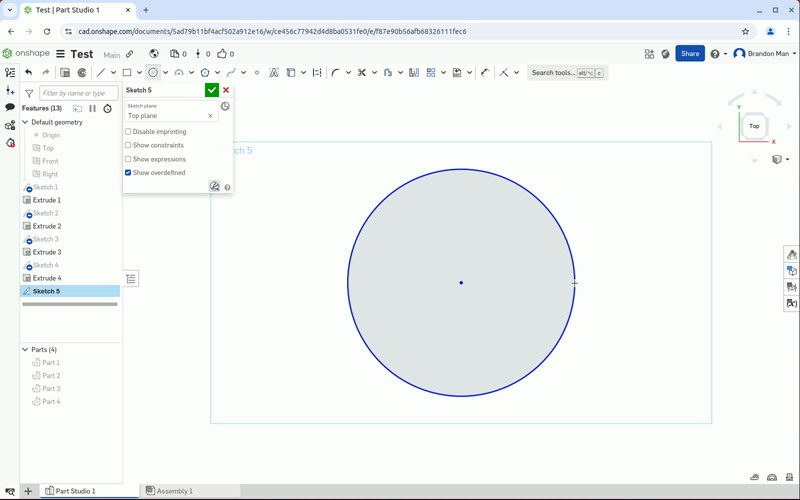
mouse_move(461, 282)
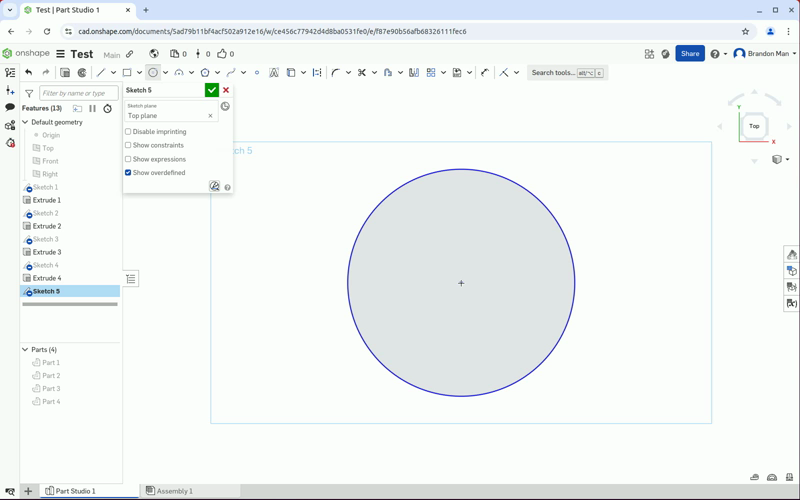
click(461, 282)
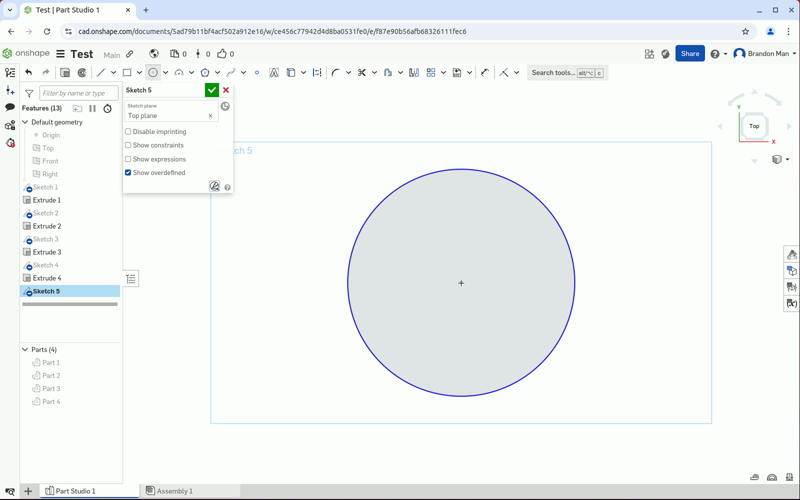
key_up(shift)
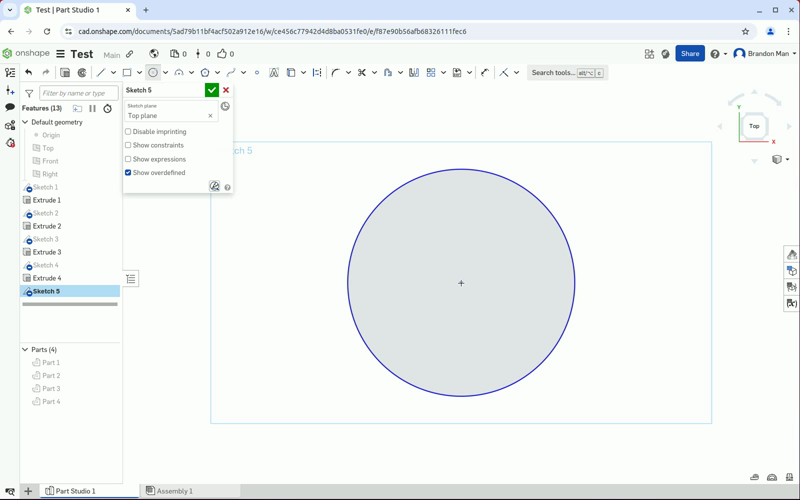
mouse_move(529, 282)
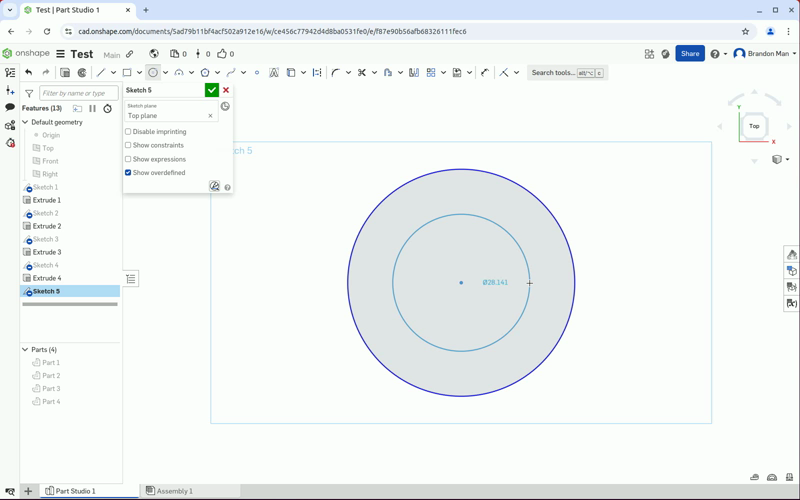
click(529, 282)
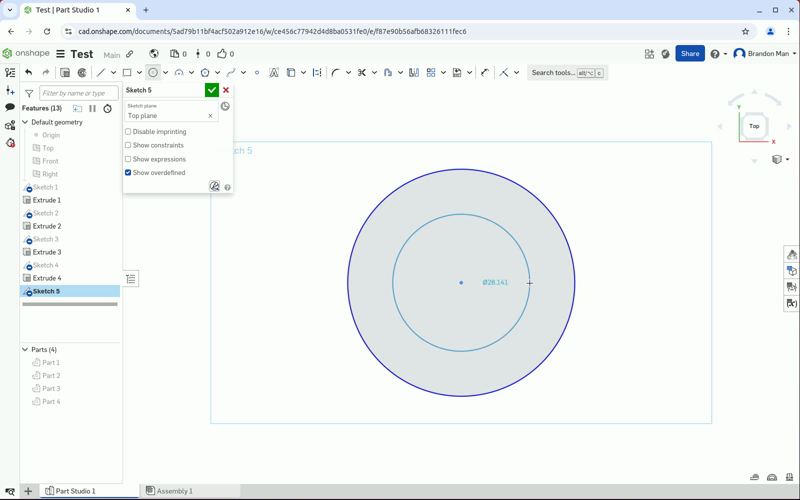
key(esc)
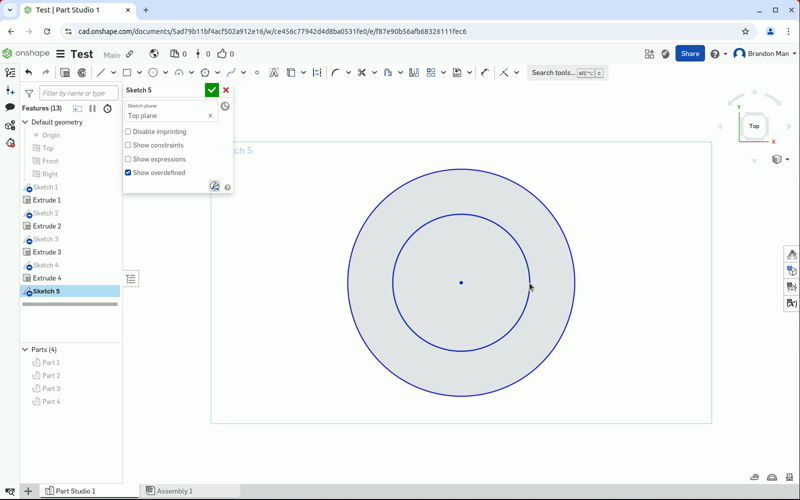
mouse_move(376, 327)
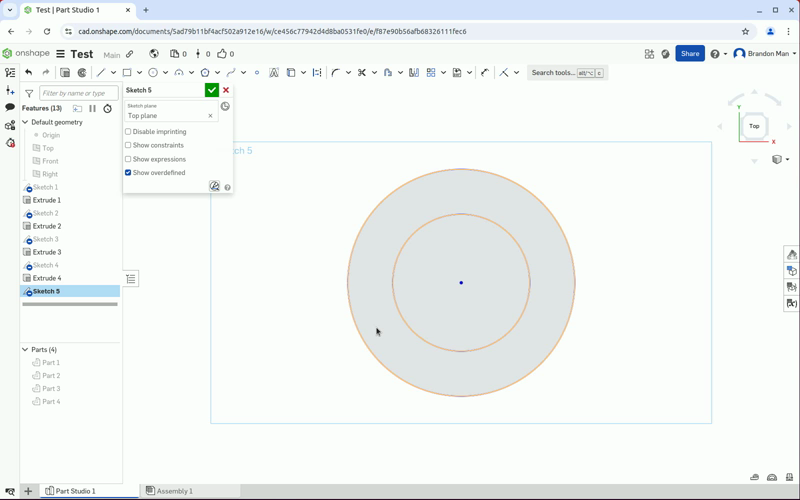
click(376, 327)
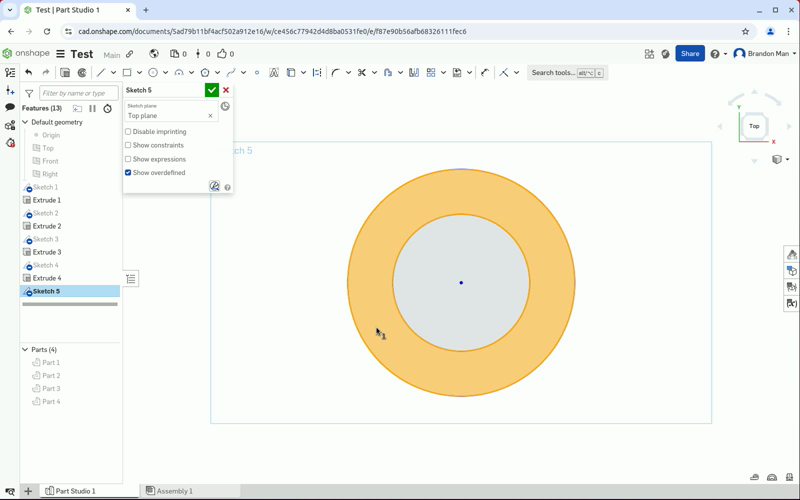
mouse_move(73, 352)
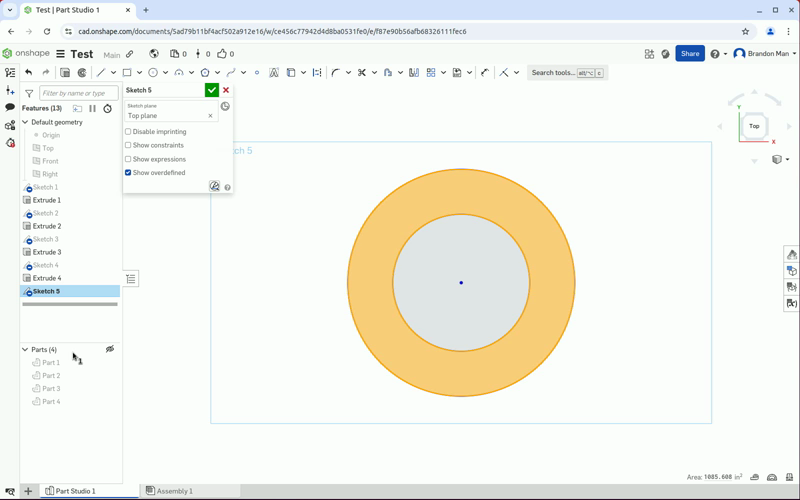
key(shift+y)
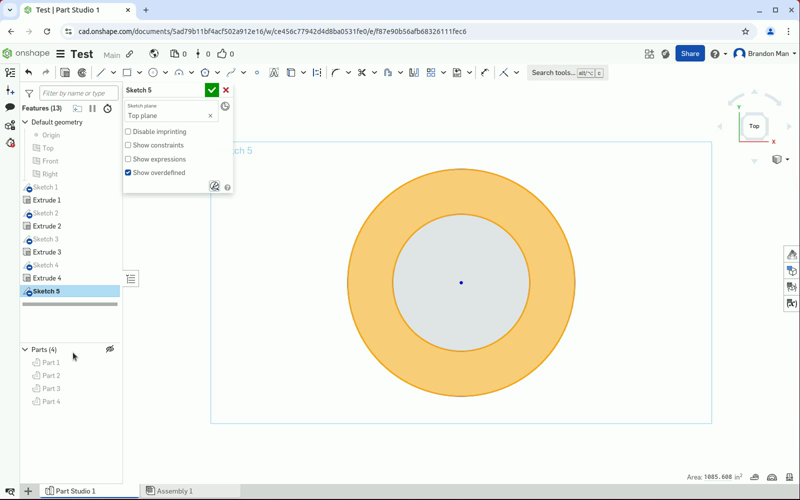
key(shift+e)
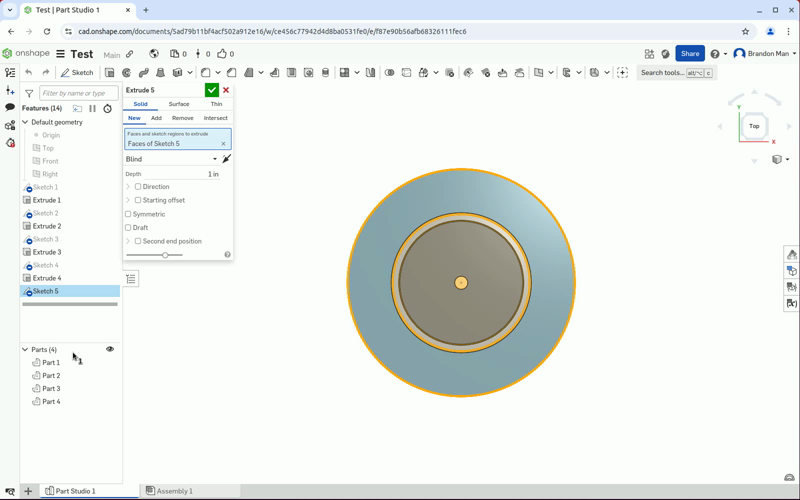
mouse_move(143, 106)
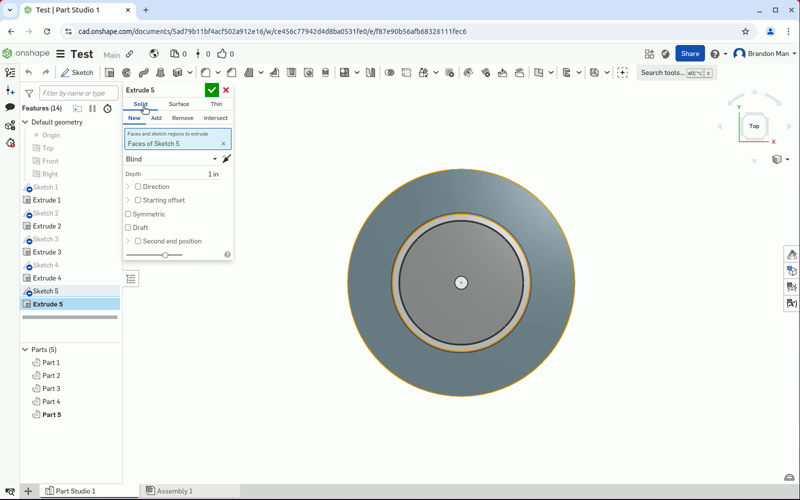
click(143, 106)
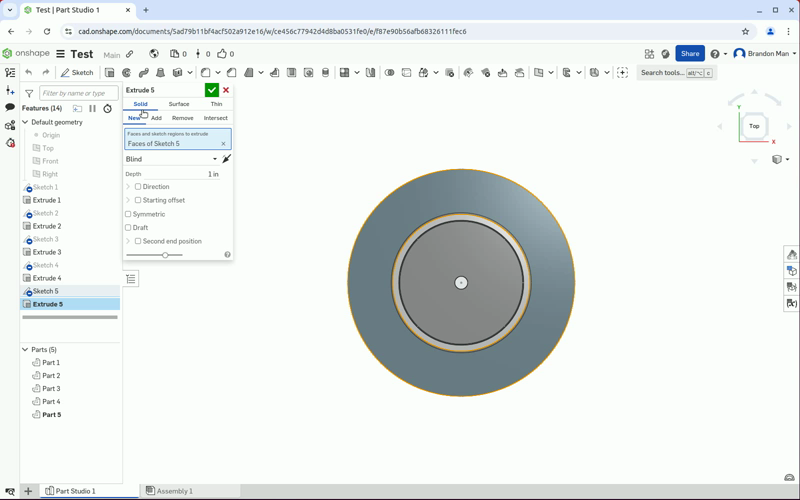
mouse_move(137, 120)
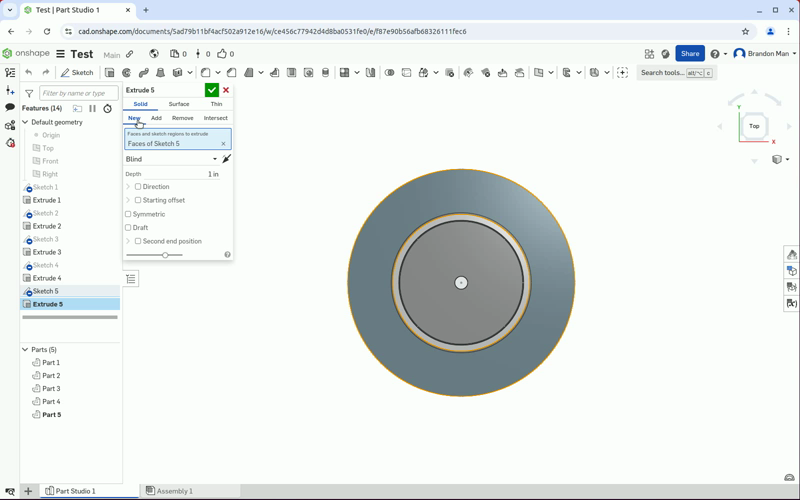
click(137, 120)
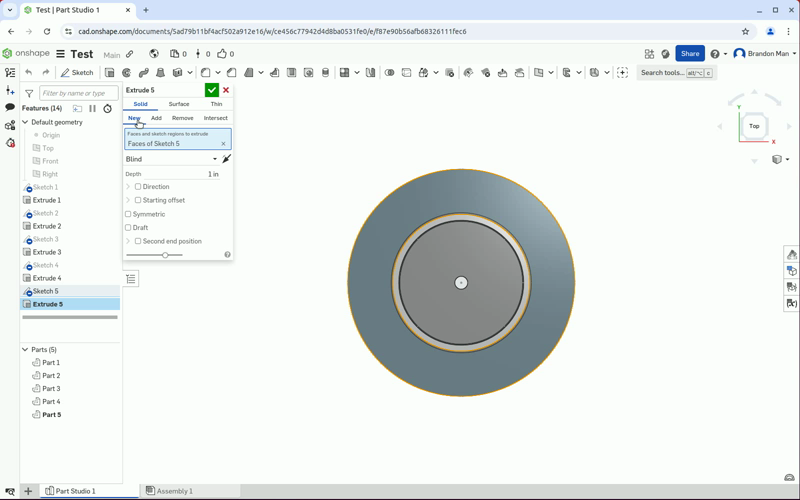
key(tab, 4)
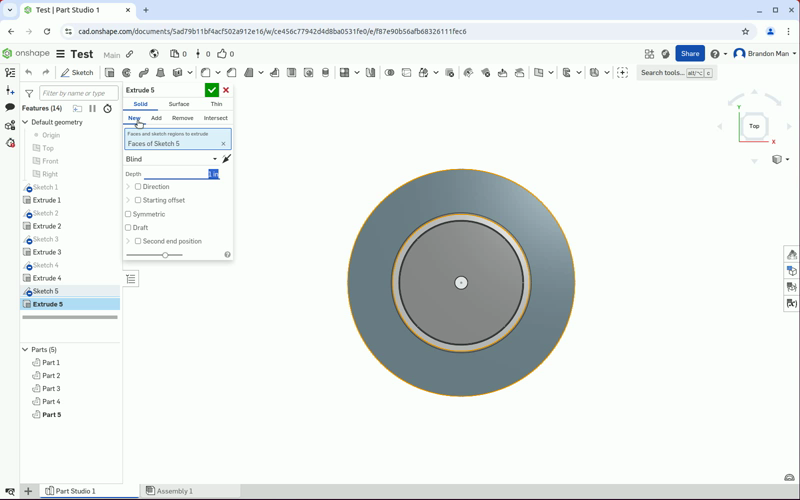
text(1.685)
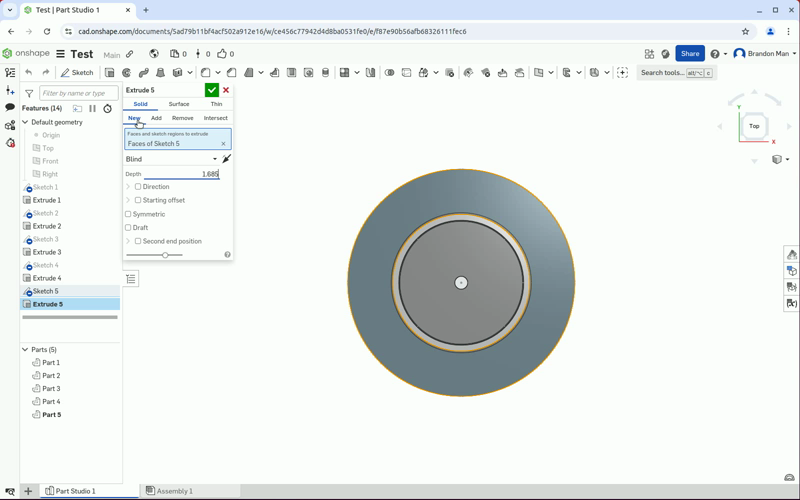
key(enter)
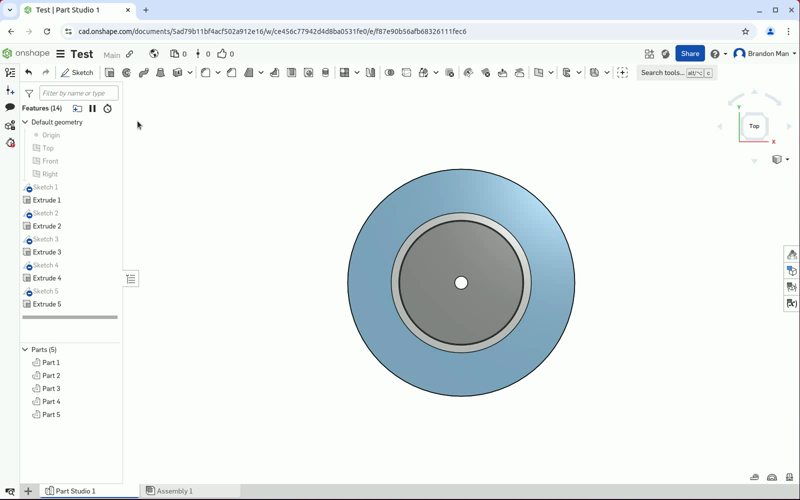
key(shift+h)
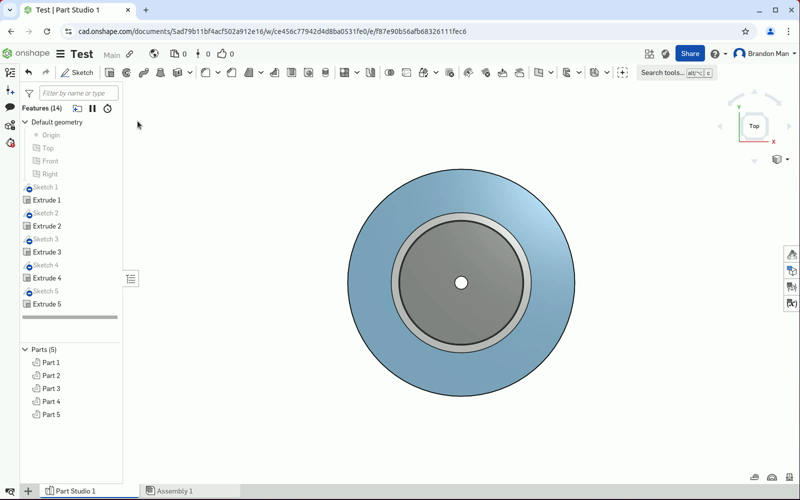
key(shift+h)
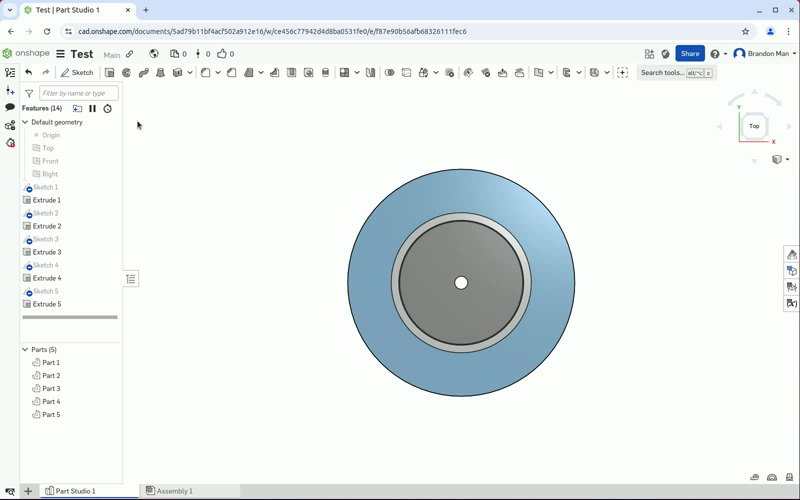
key(shift+7)
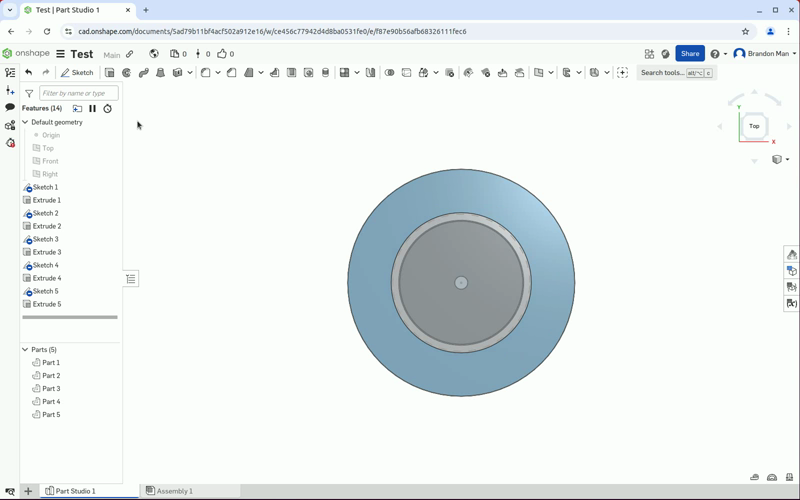
key(up, 3)
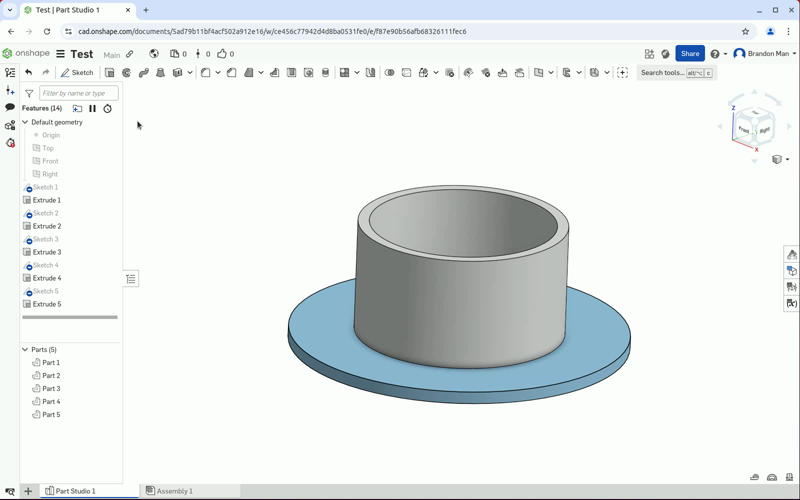
key(left, 3)
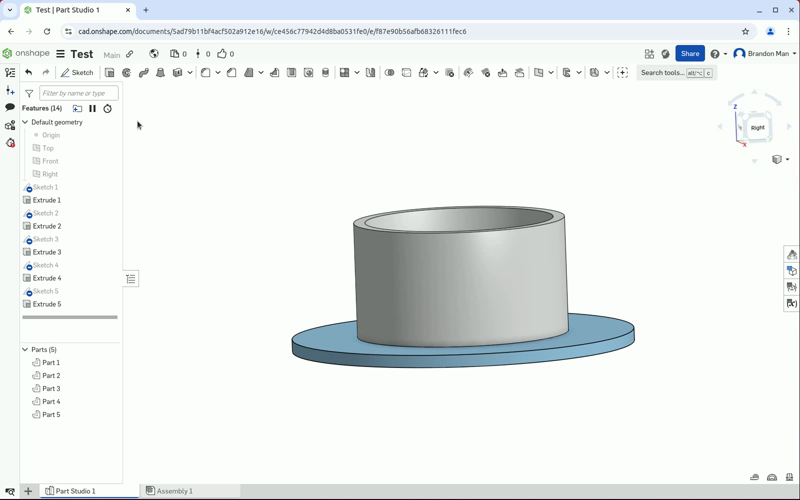
key(right, 3)
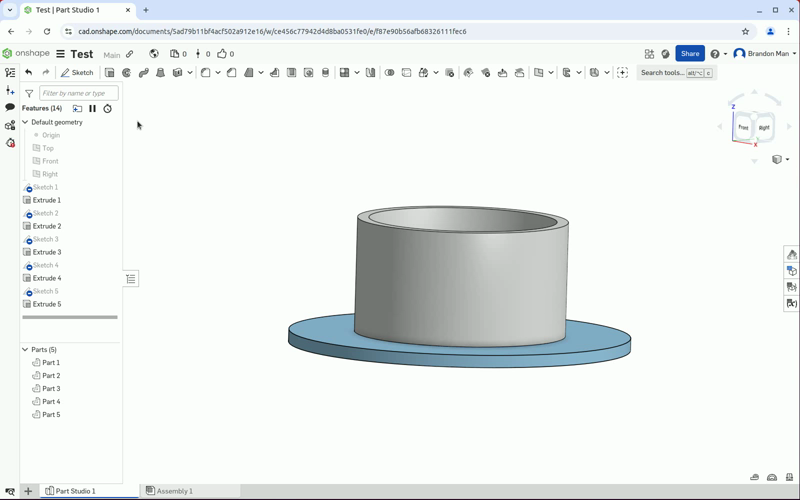
key(down, 3)
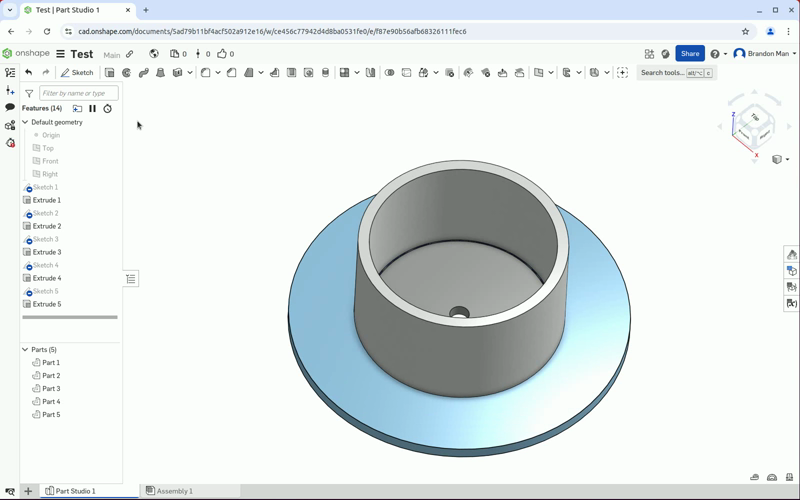
mouse_move(73, 189)
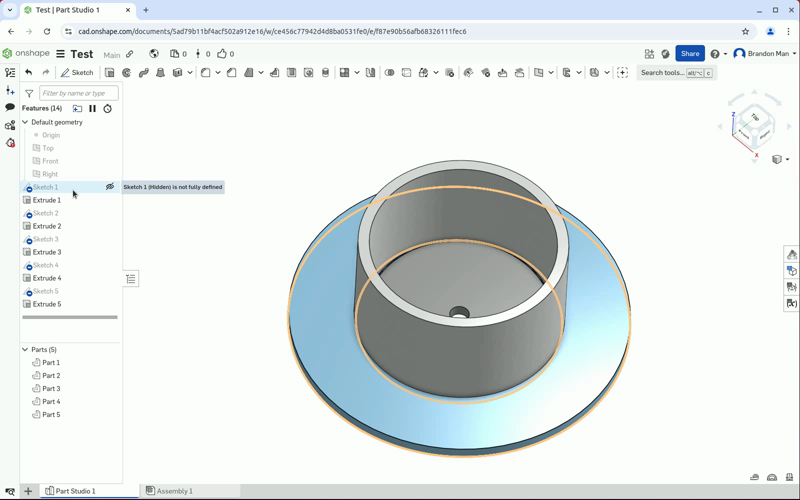
click(73, 189)